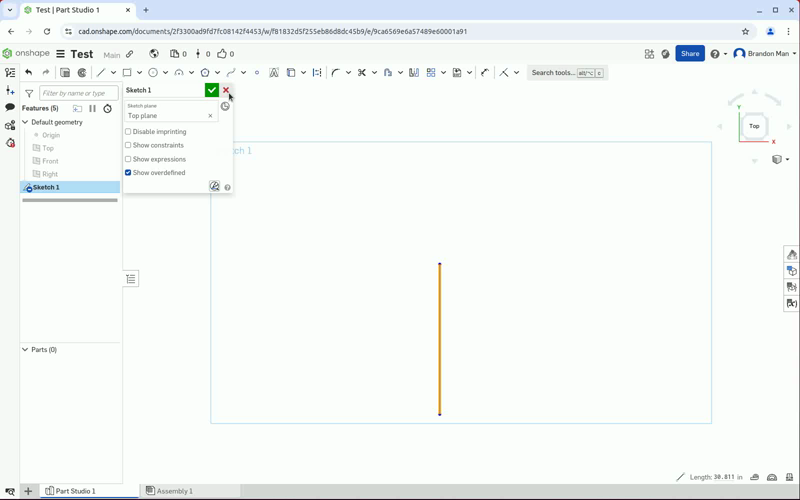
key(shift+h)
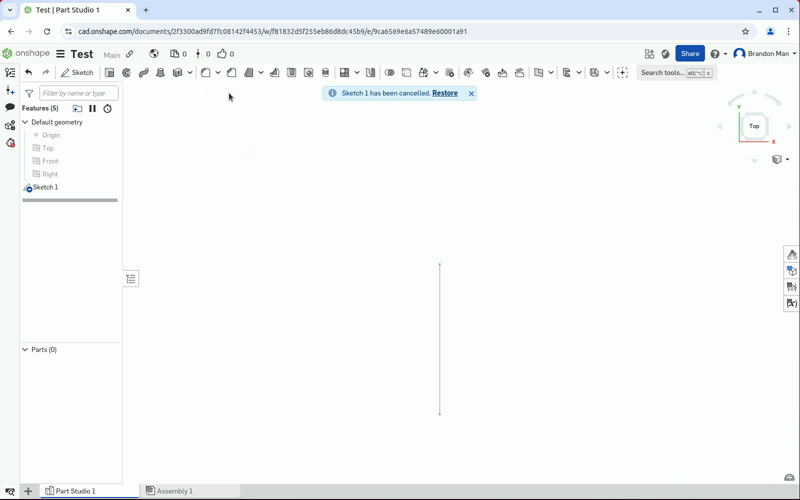
key(shift+s)
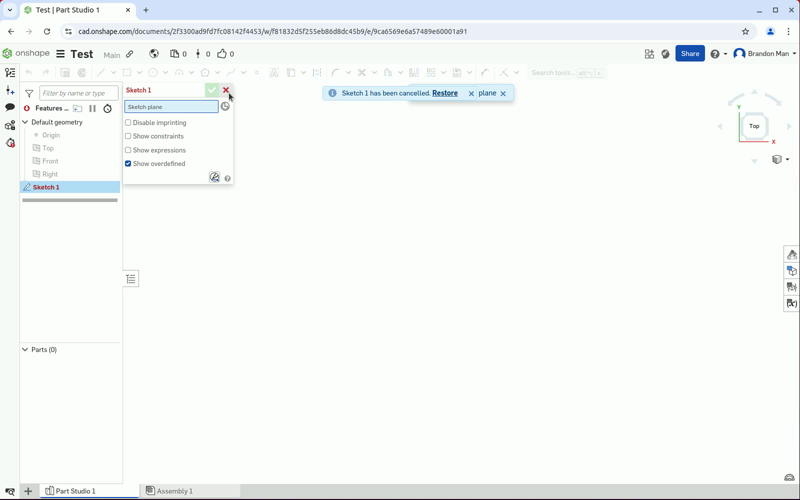
mouse_move(73, 150)
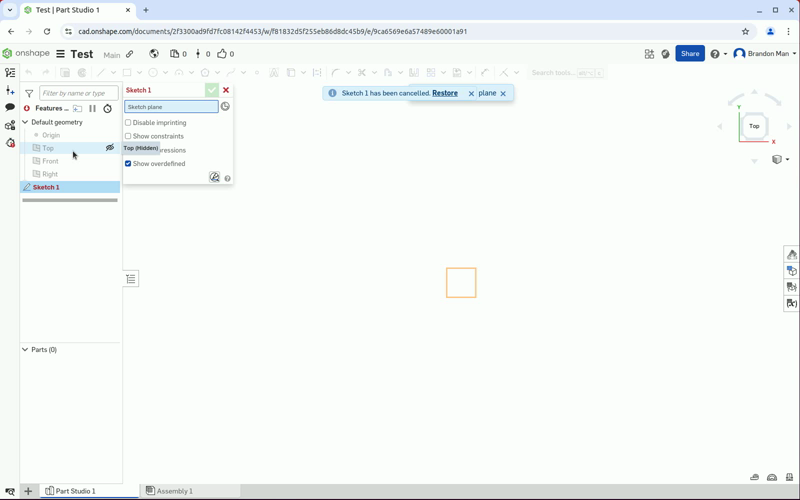
click(73, 150)
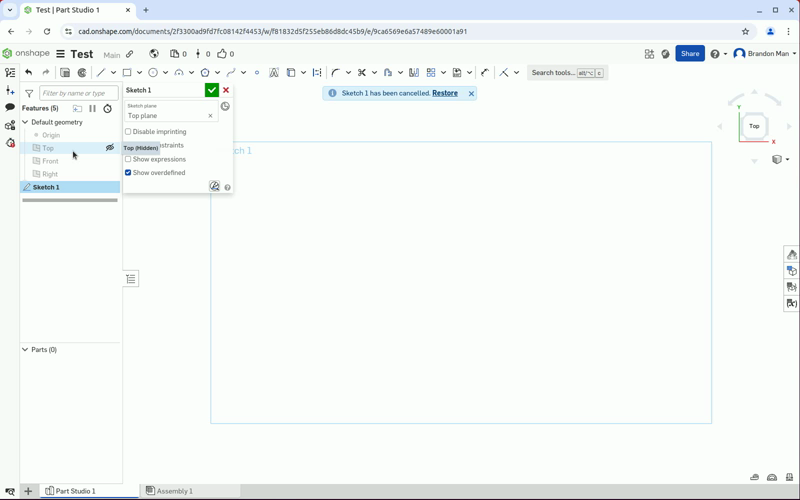
mouse_move(73, 352)
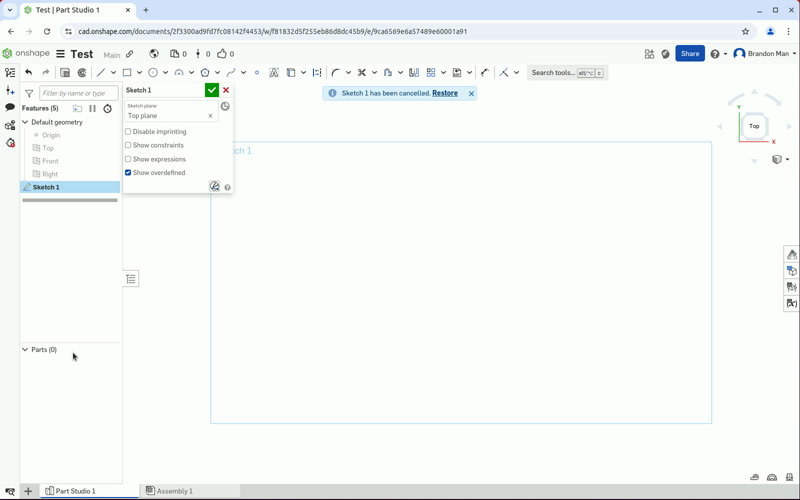
key(y)
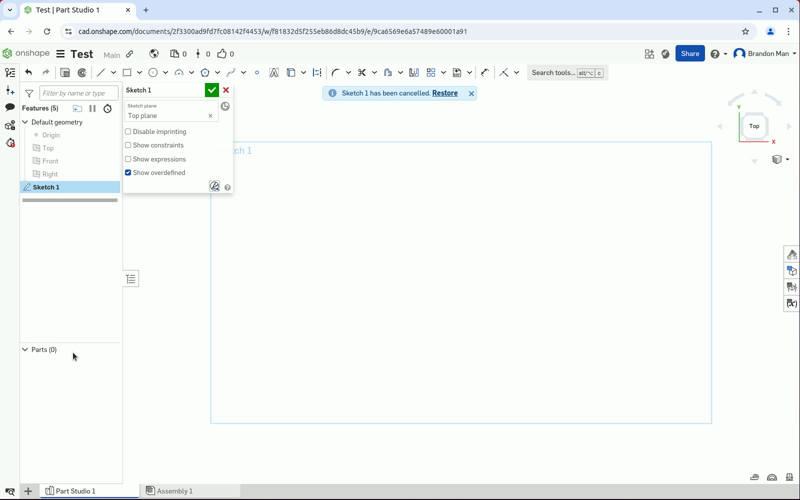
key(a)
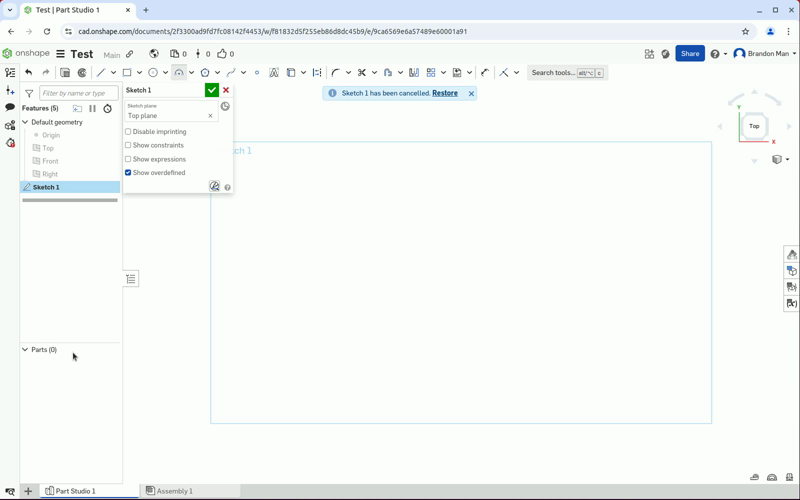
key_down(shift)
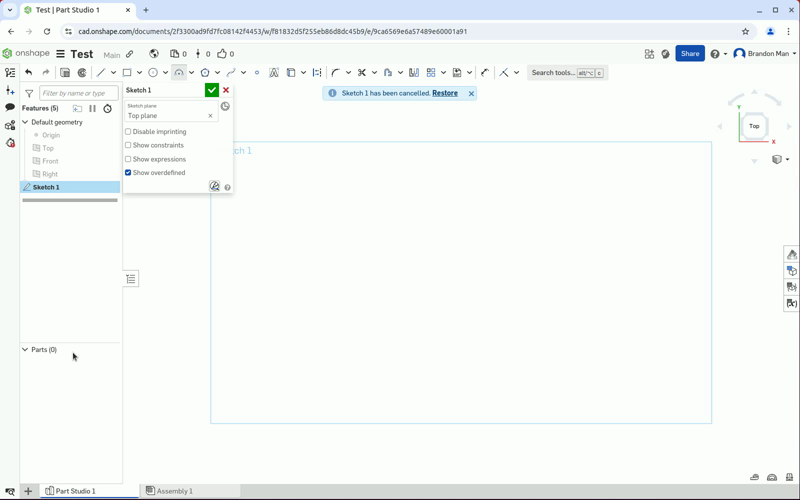
mouse_move(358, 346)
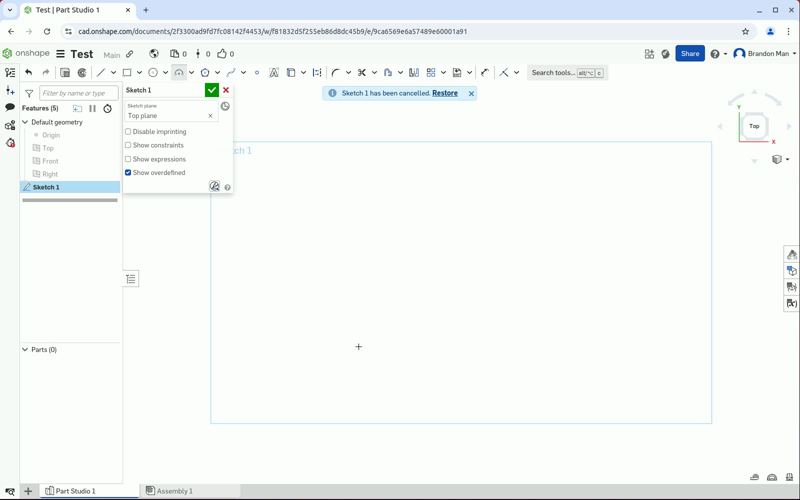
click(358, 346)
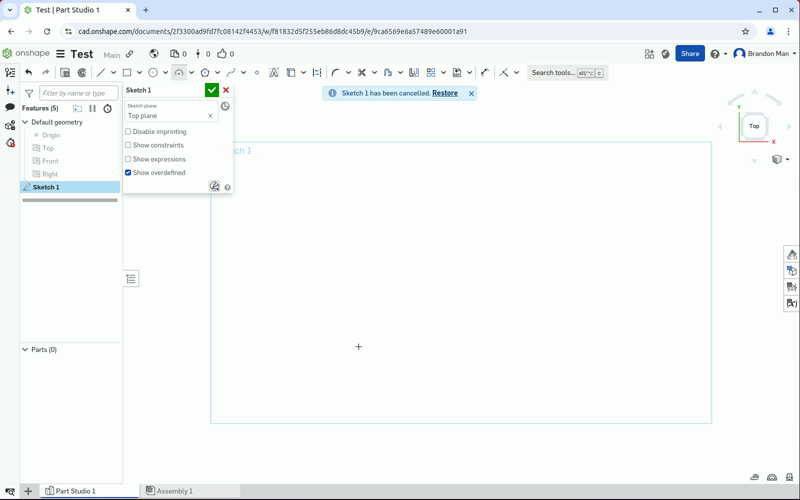
key_up(shift)
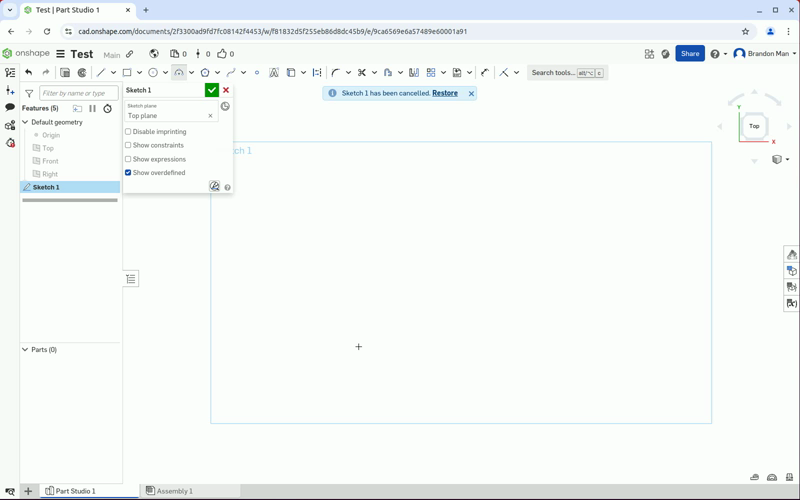
key_down(shift)
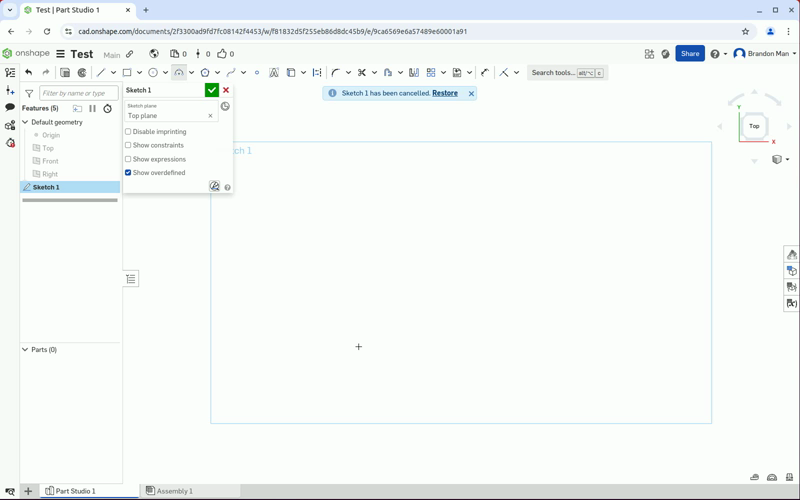
mouse_move(390, 378)
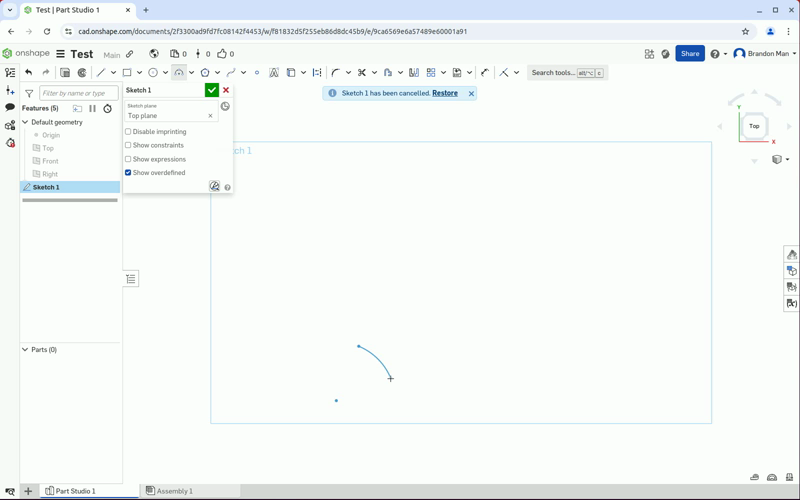
click(390, 378)
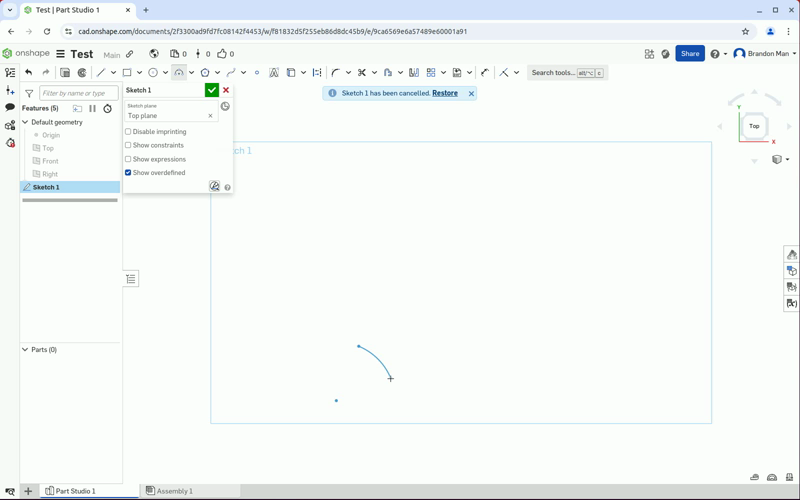
mouse_move(368, 369)
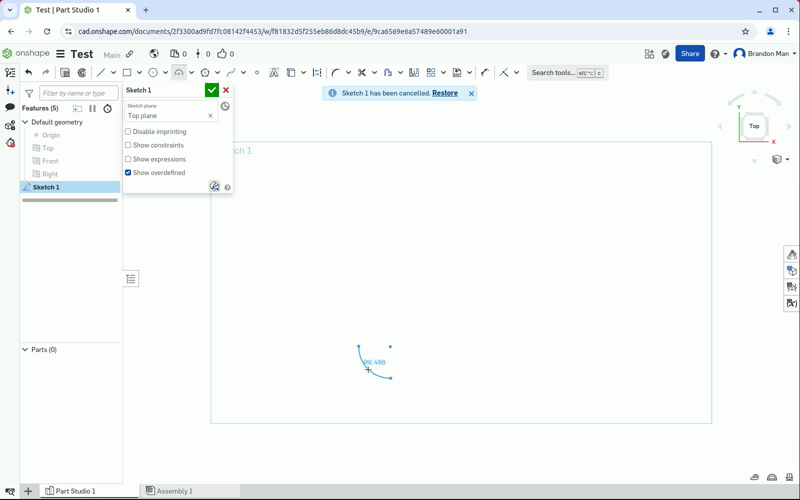
click(368, 369)
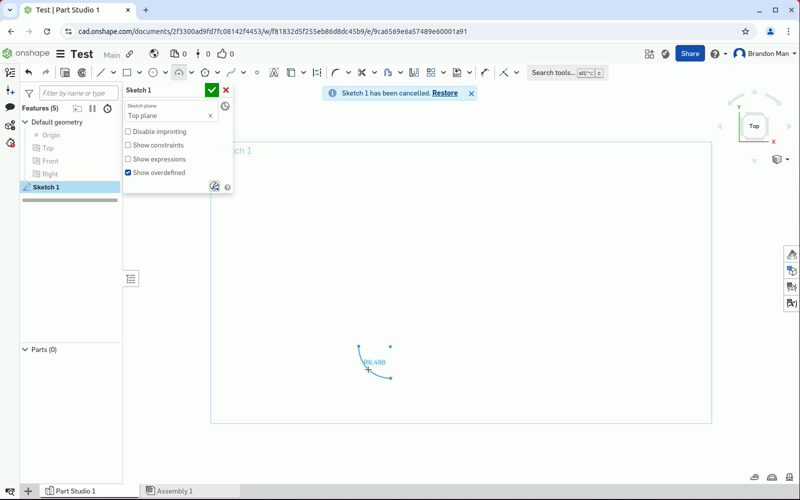
key_up(shift)
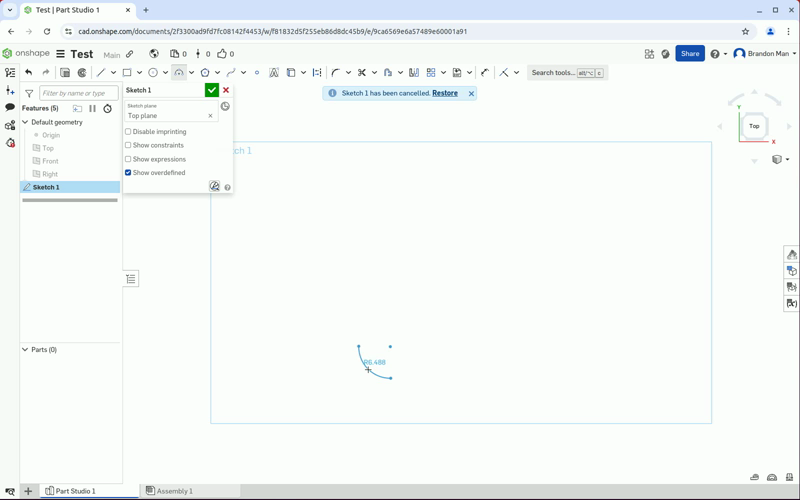
key(esc)
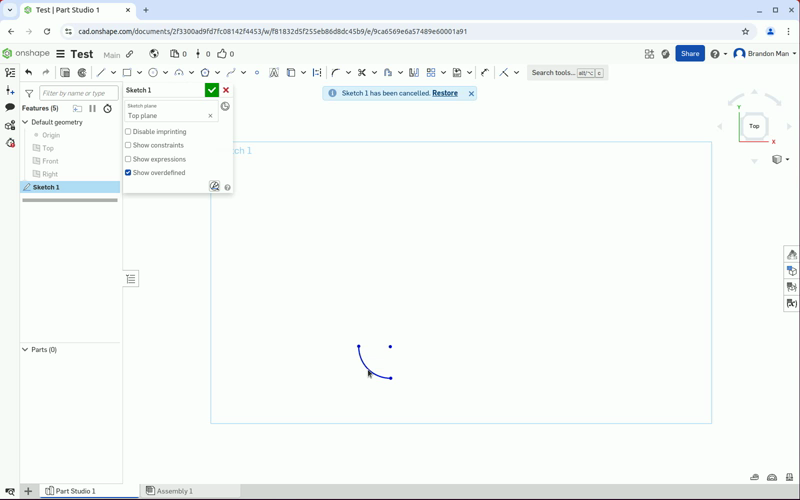
key(l)
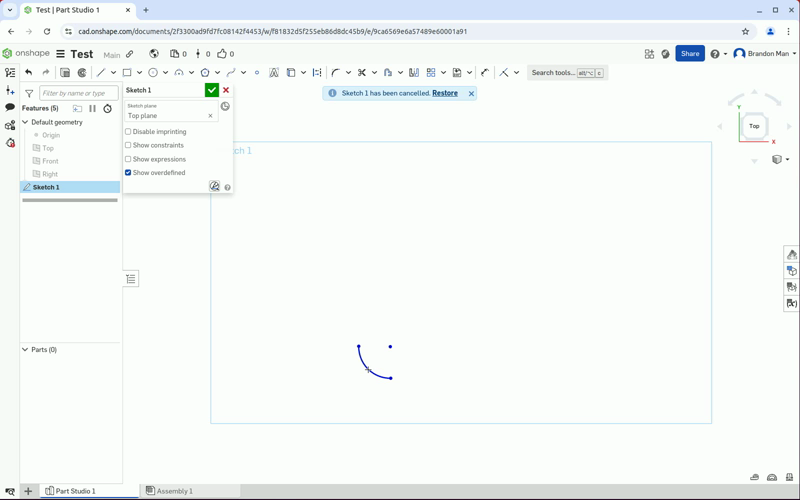
mouse_move(390, 378)
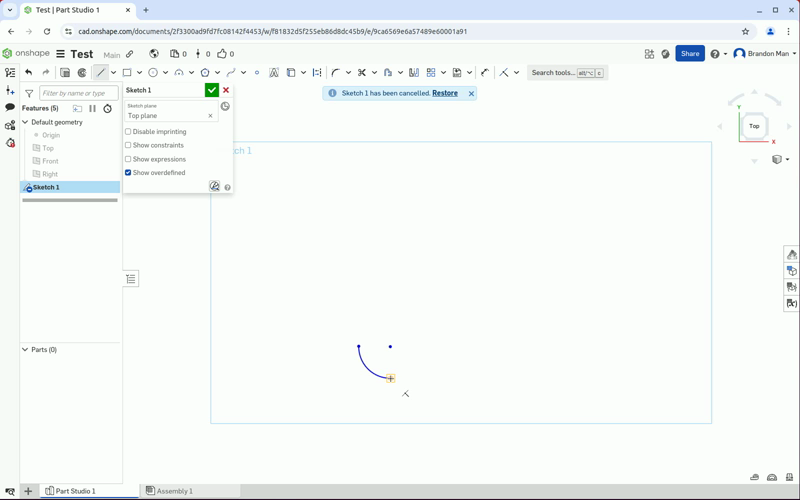
click(390, 378)
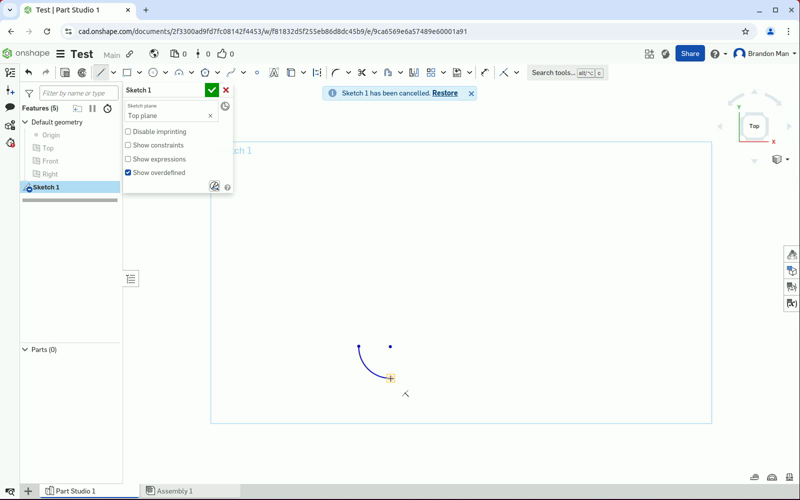
key_down(shift)
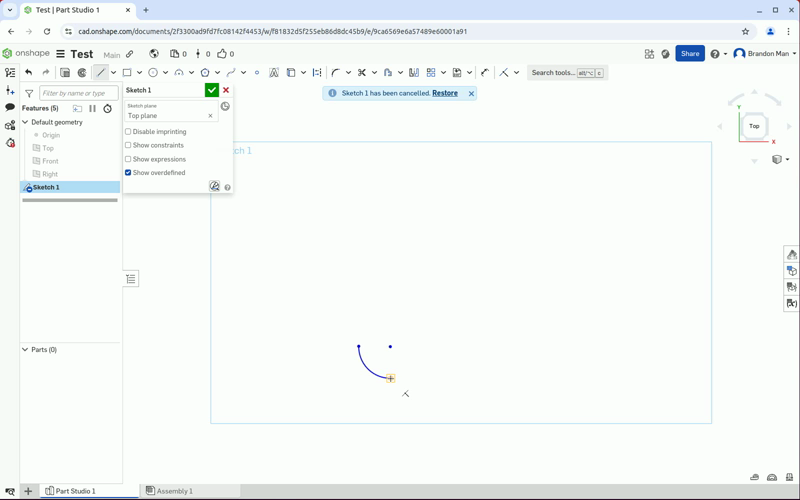
mouse_move(529, 378)
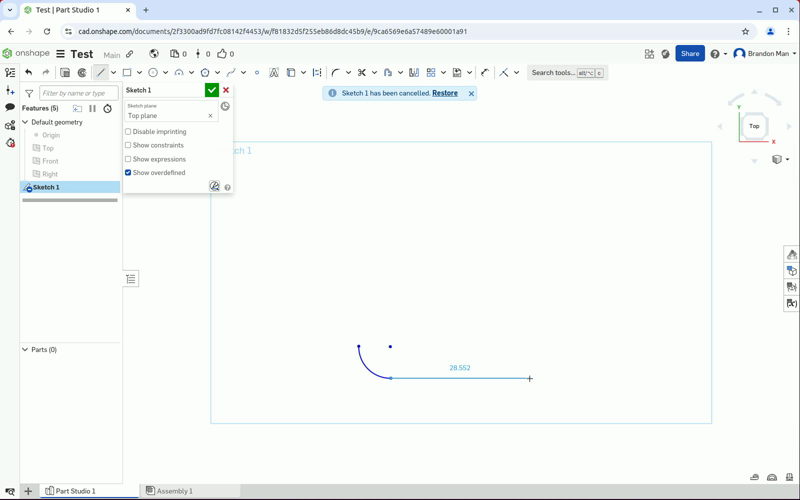
click(529, 378)
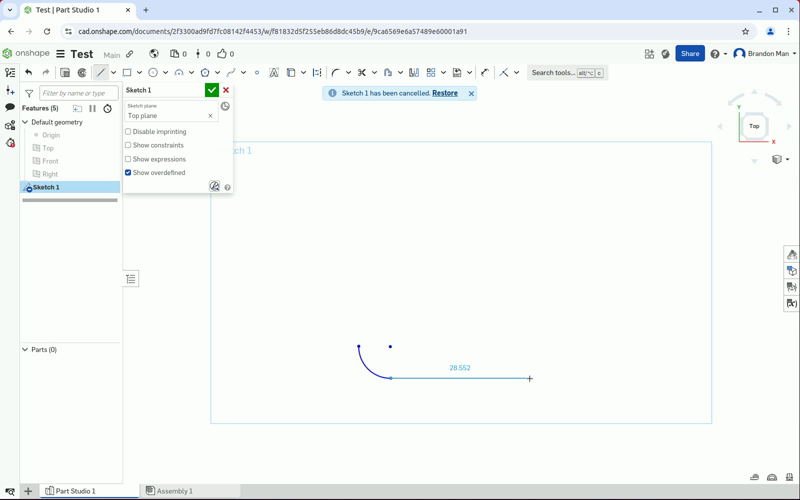
key_up(shift)
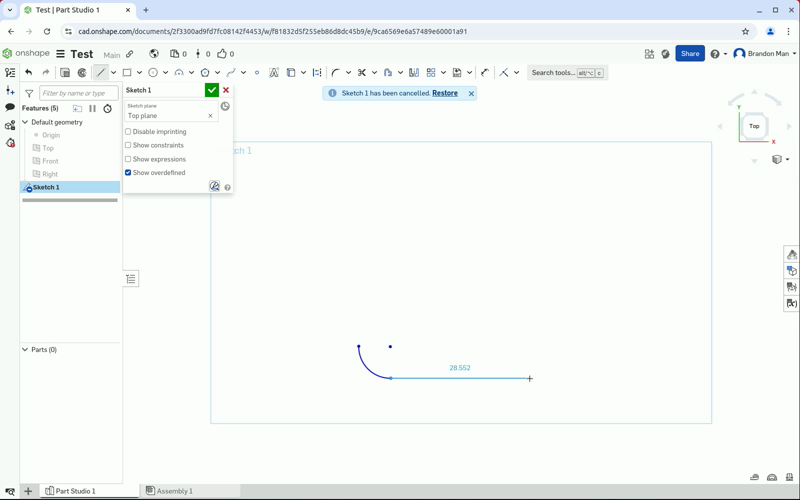
key(esc)
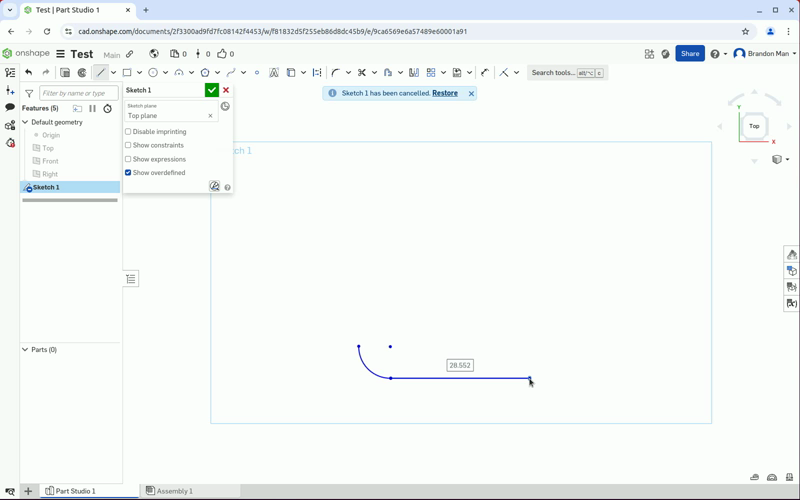
key(a)
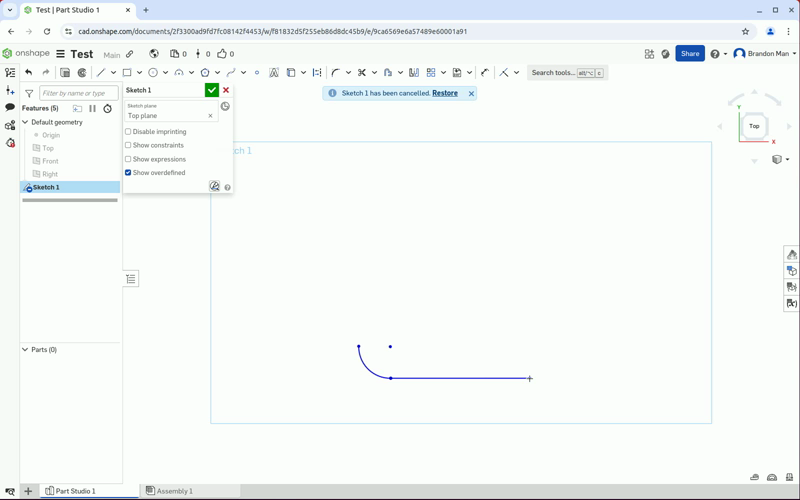
mouse_move(529, 378)
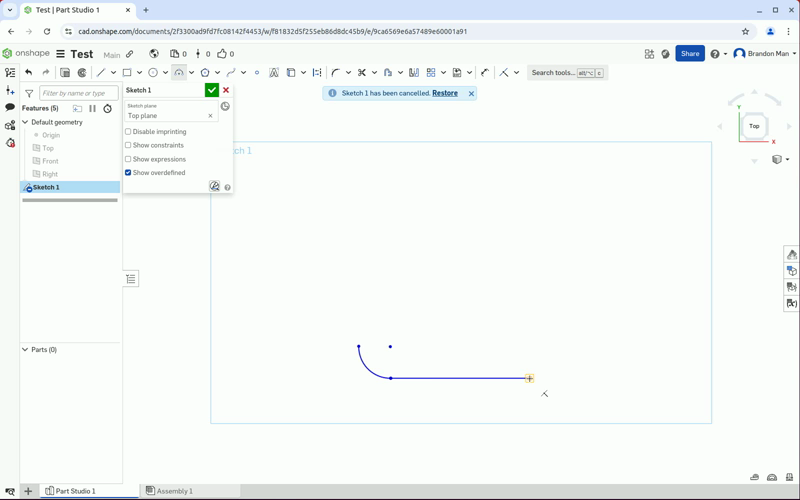
click(529, 378)
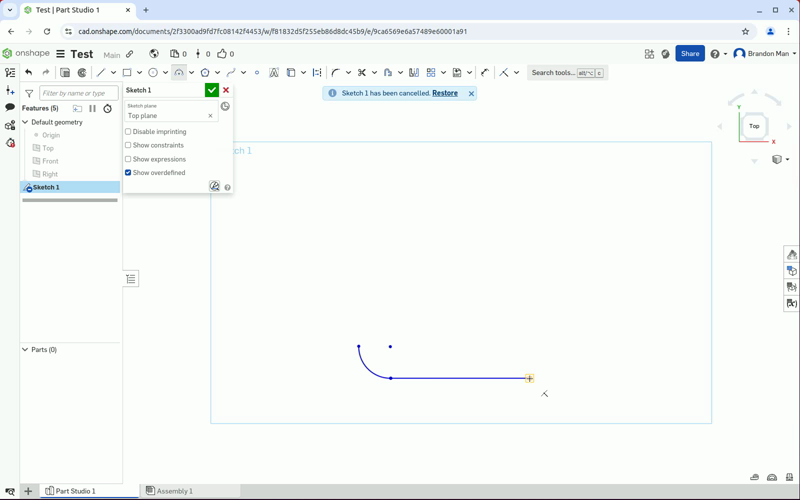
key_down(shift)
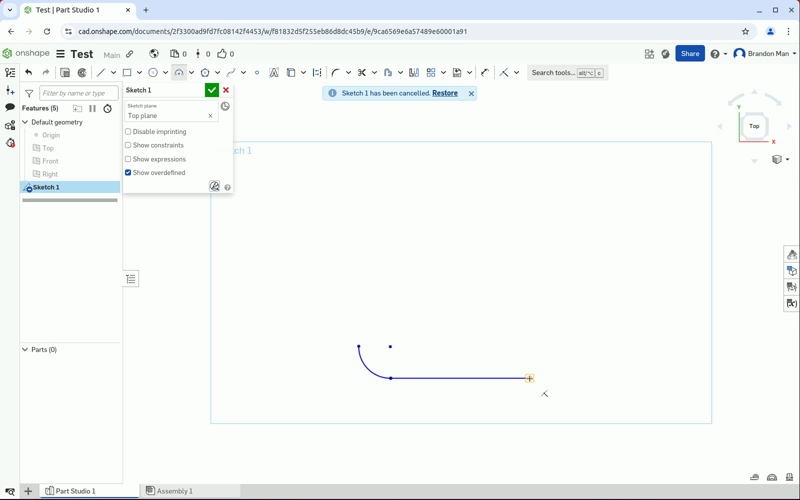
mouse_move(561, 346)
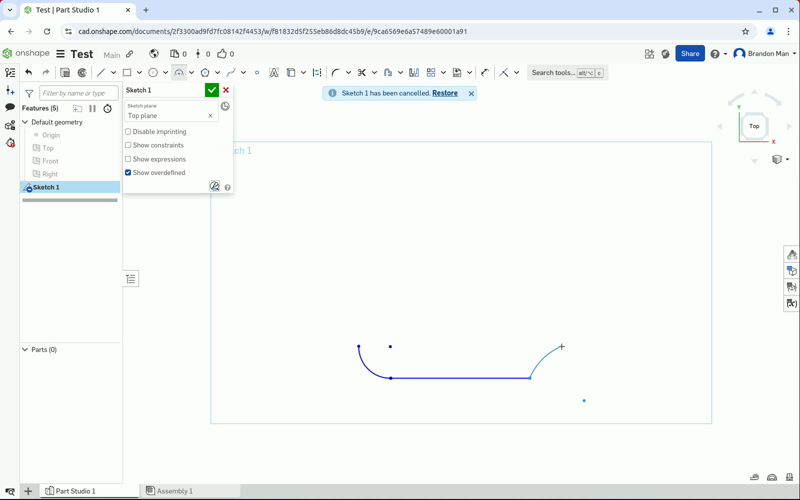
click(561, 346)
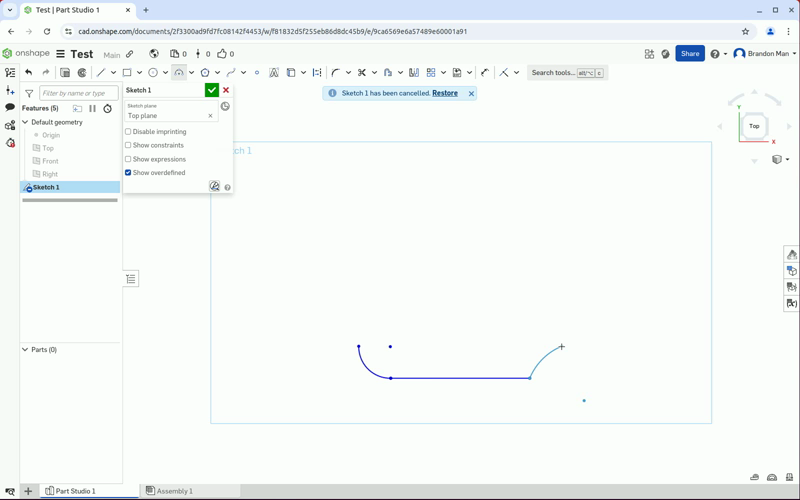
mouse_move(552, 369)
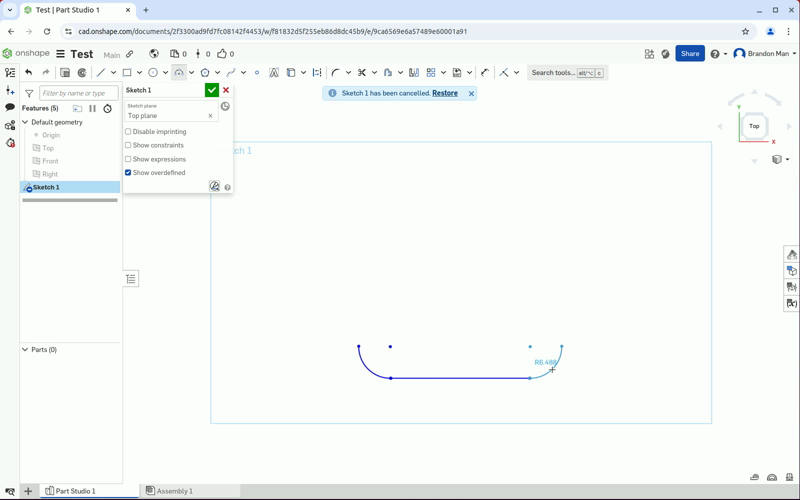
click(552, 369)
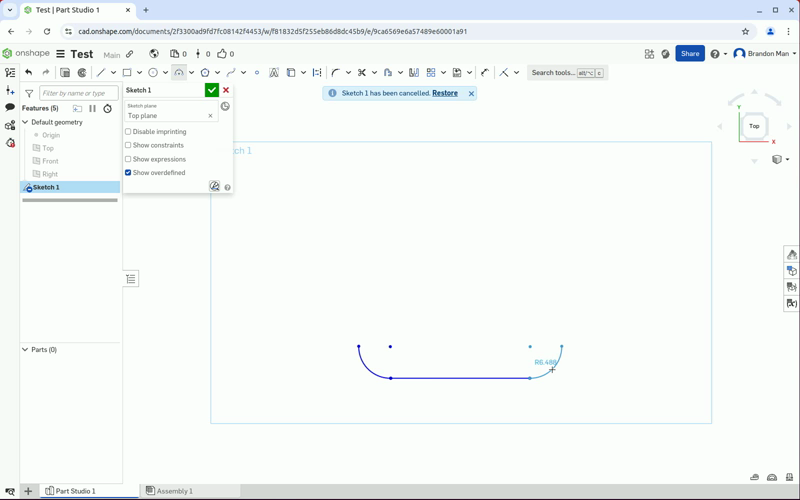
key_up(shift)
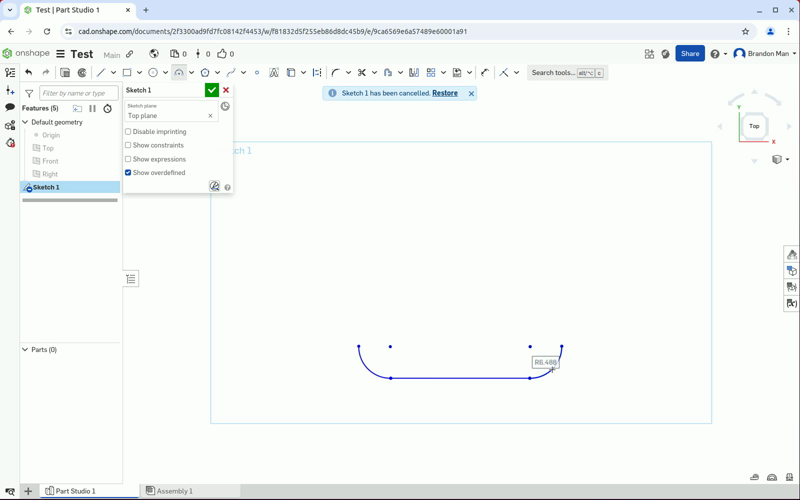
key(esc)
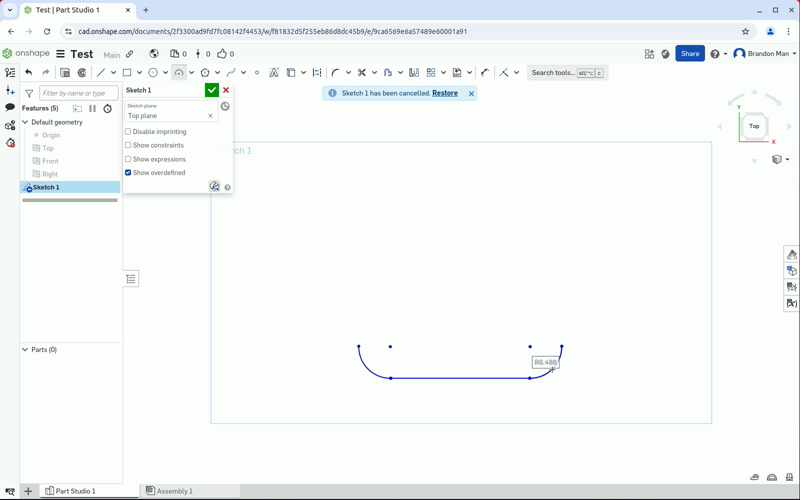
key(l)
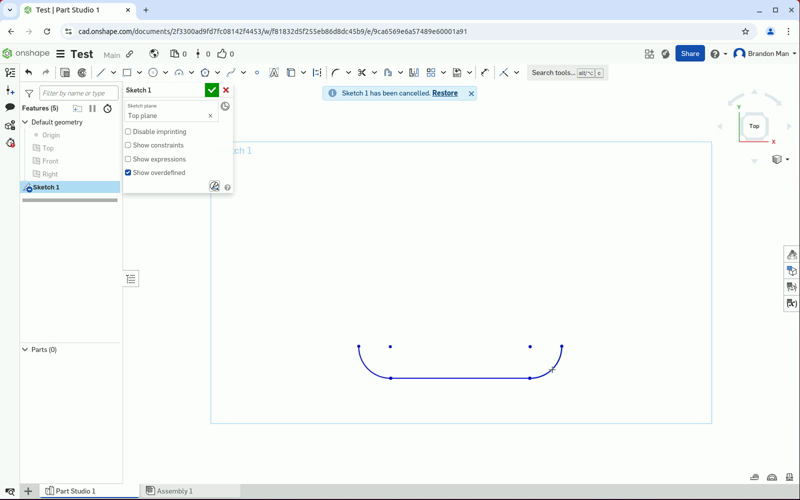
mouse_move(561, 346)
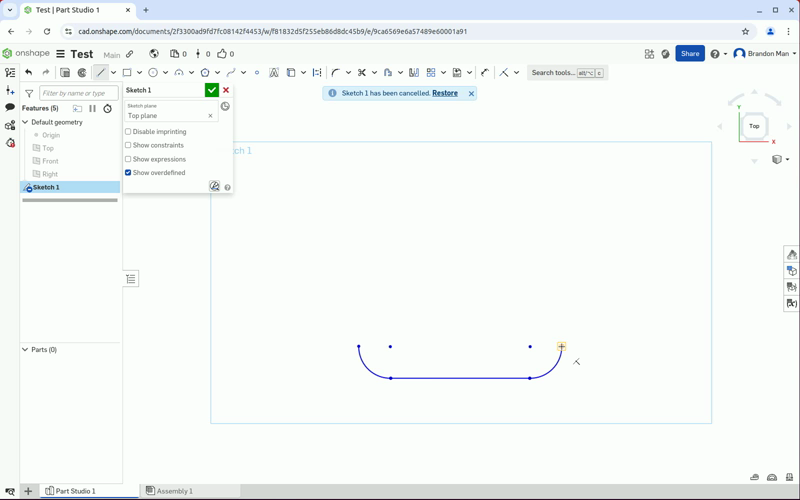
click(561, 346)
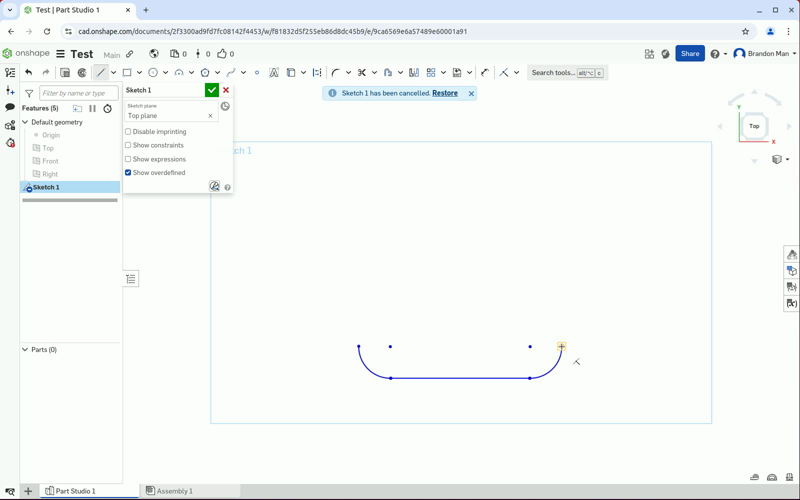
key_down(shift)
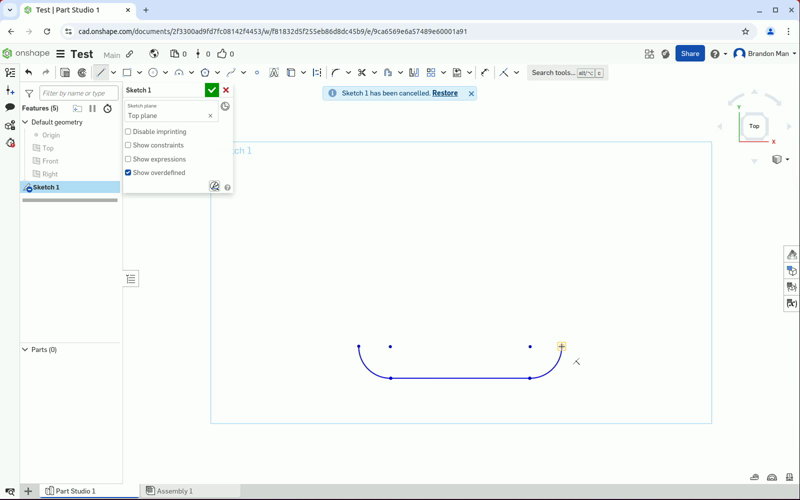
mouse_move(561, 220)
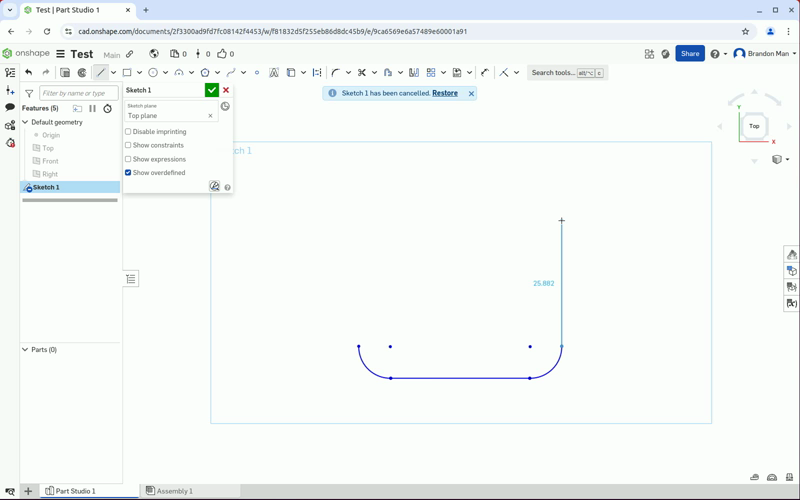
click(561, 220)
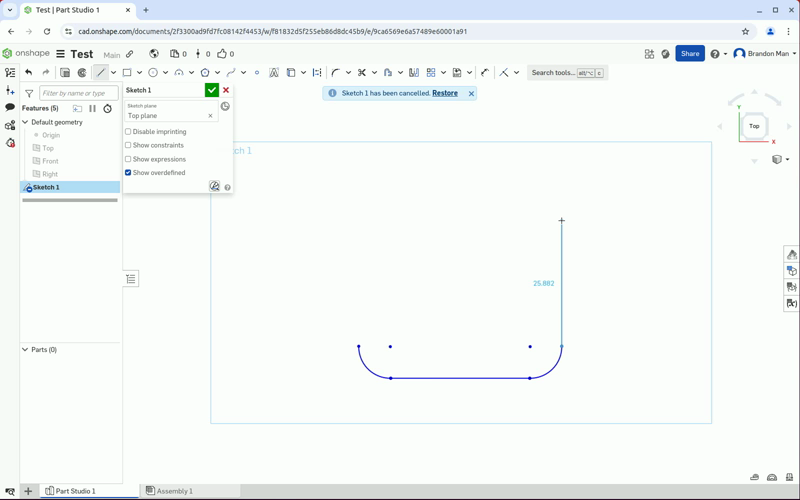
key_up(shift)
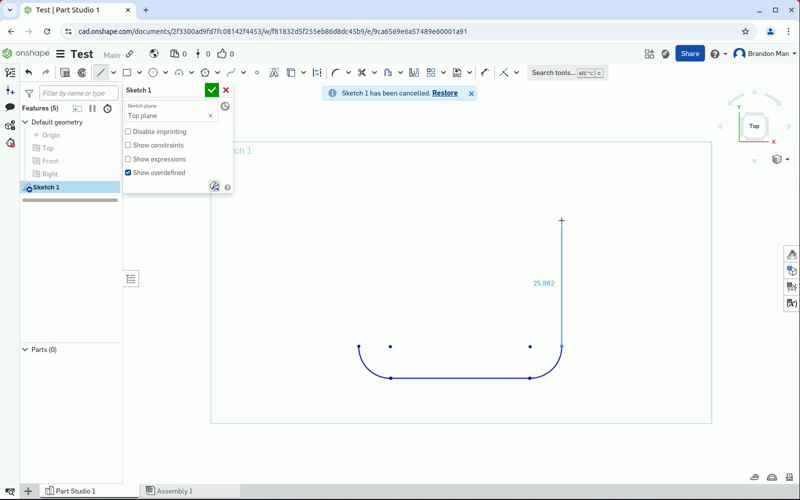
key(esc)
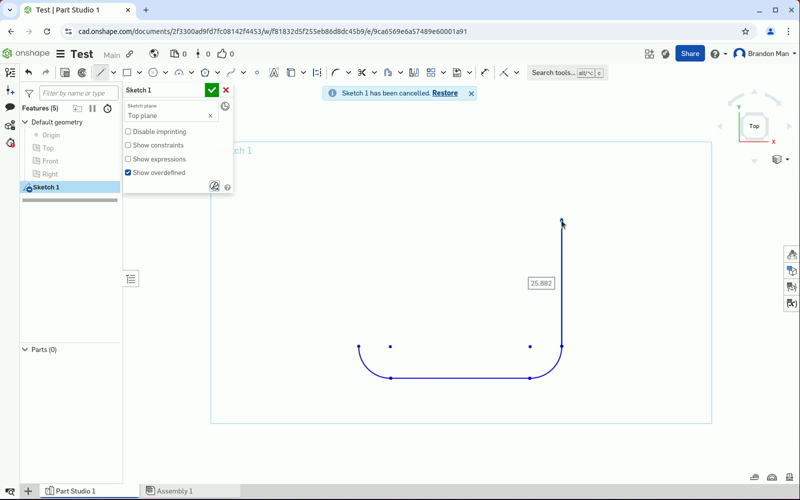
key(a)
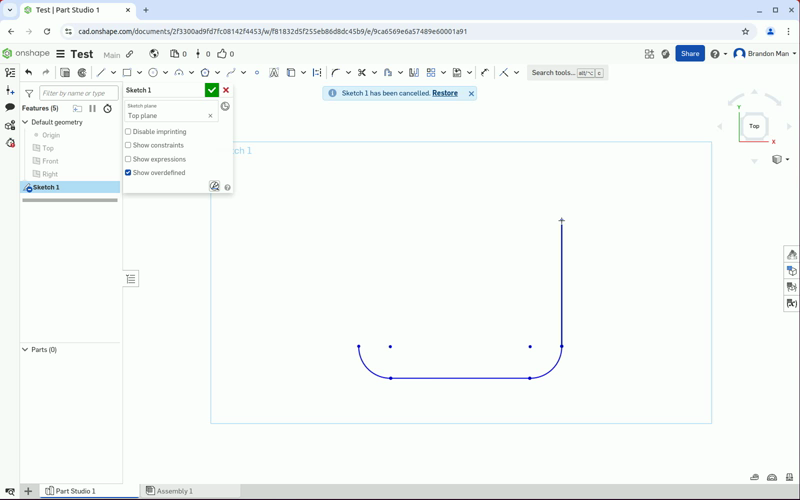
mouse_move(561, 220)
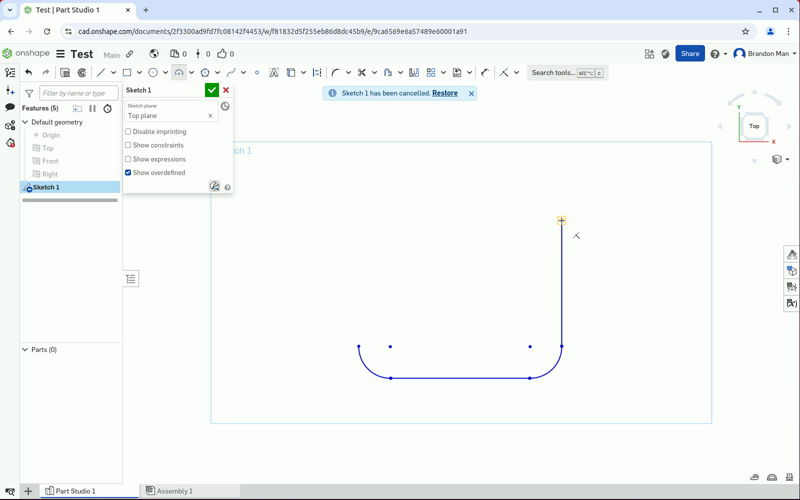
click(561, 220)
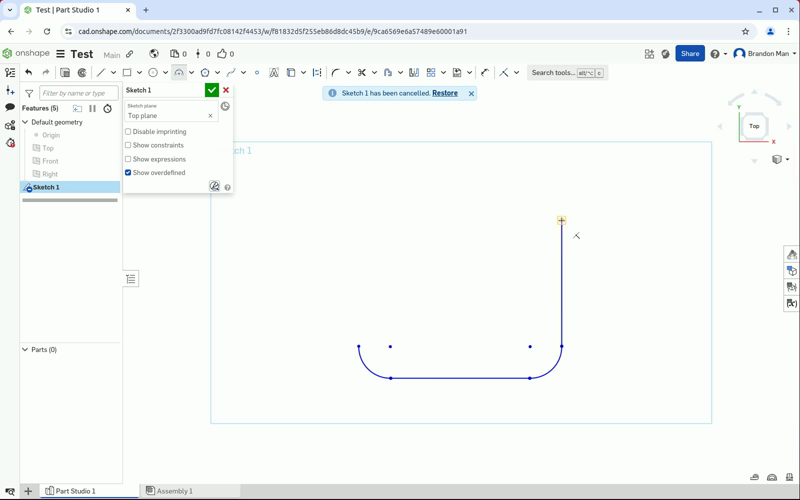
key_down(shift)
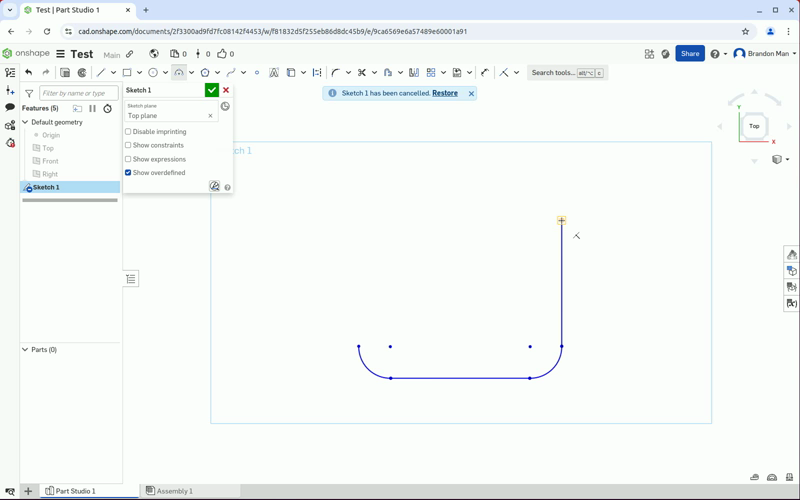
mouse_move(529, 188)
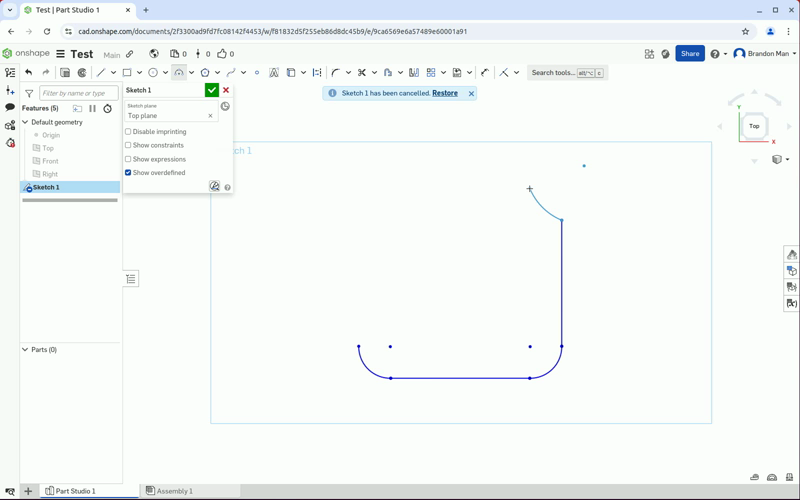
click(529, 188)
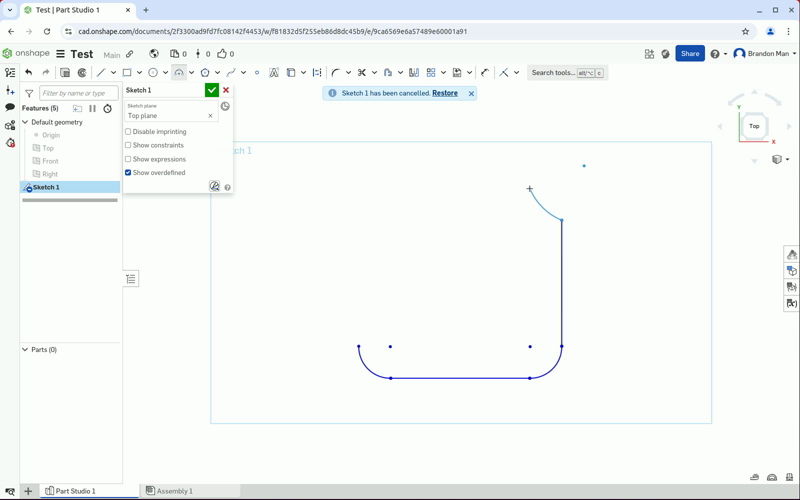
mouse_move(552, 197)
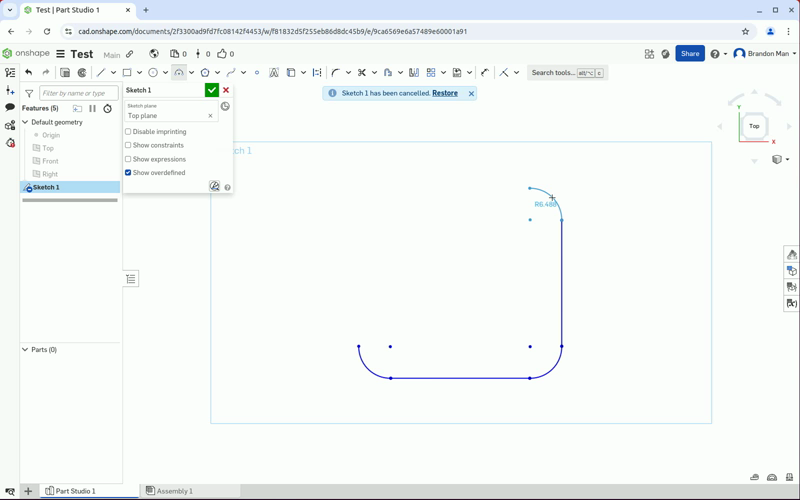
click(552, 197)
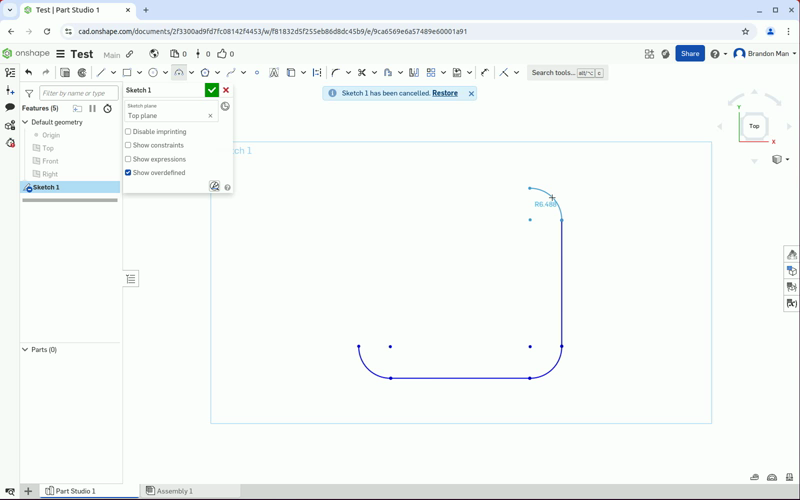
key_up(shift)
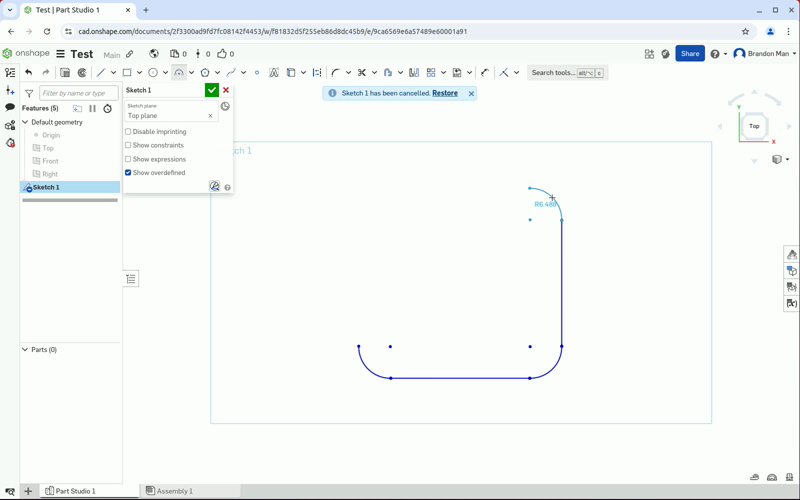
key(esc)
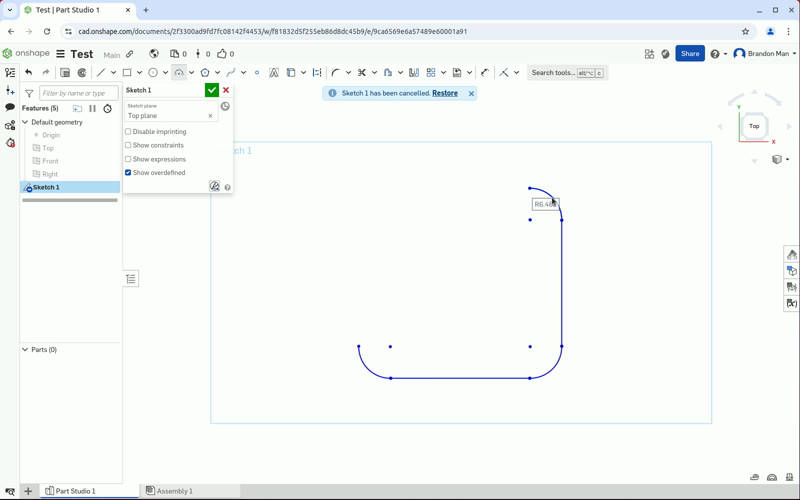
key(l)
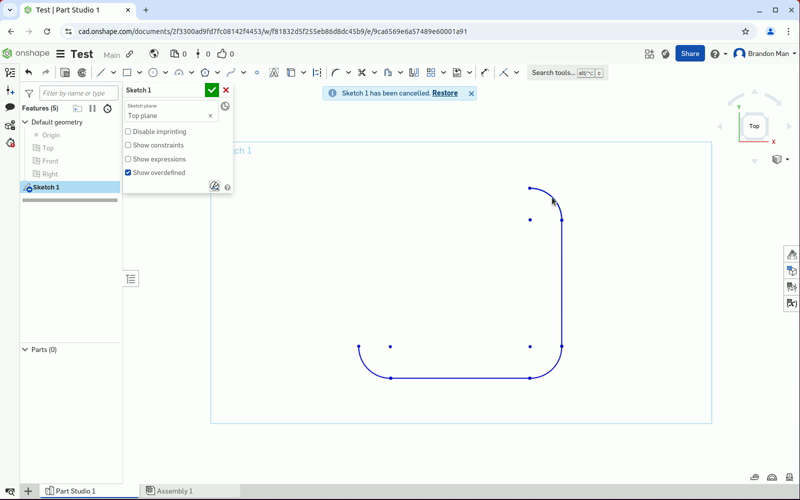
mouse_move(529, 188)
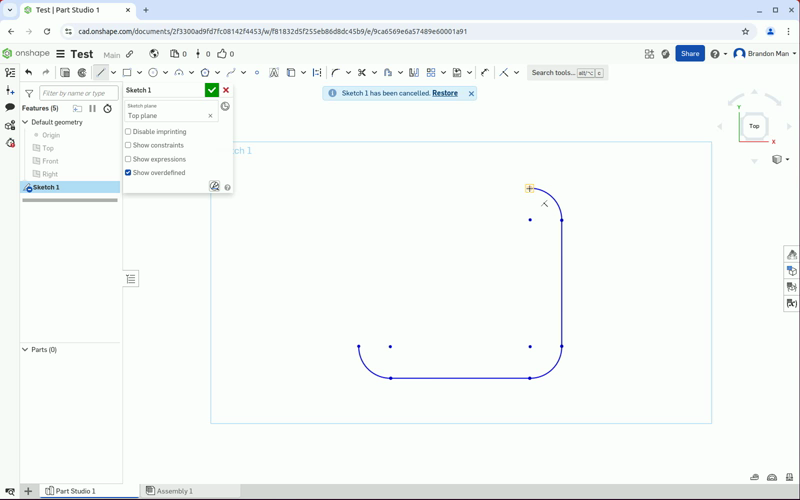
click(529, 188)
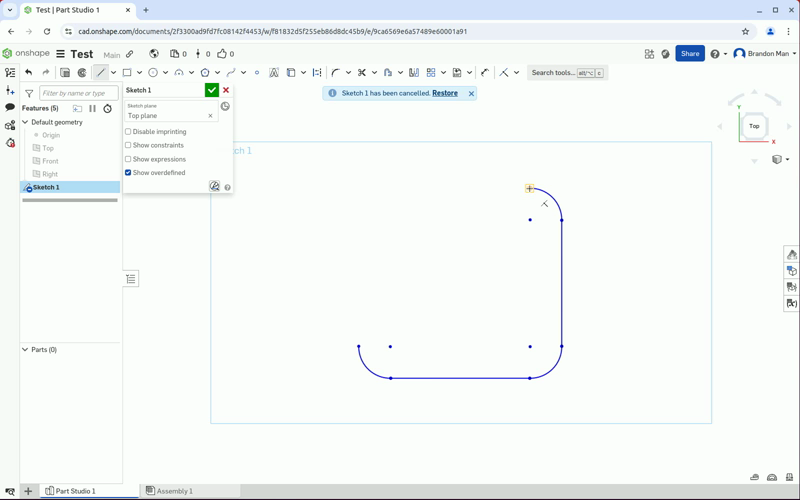
key_down(shift)
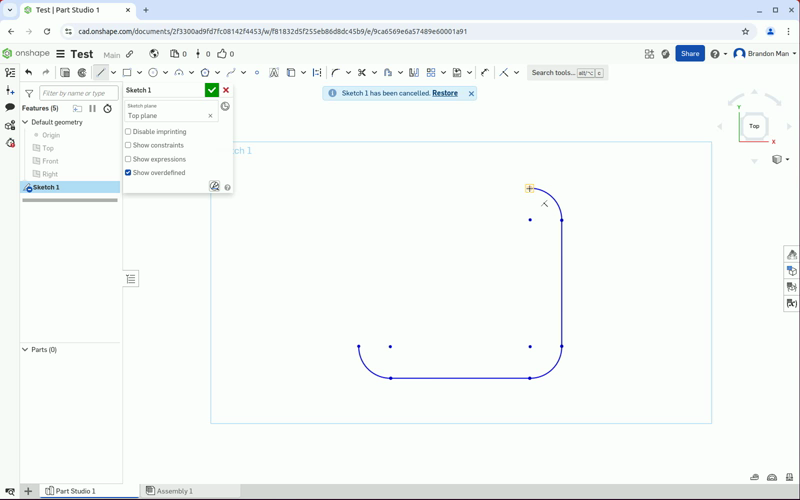
mouse_move(390, 188)
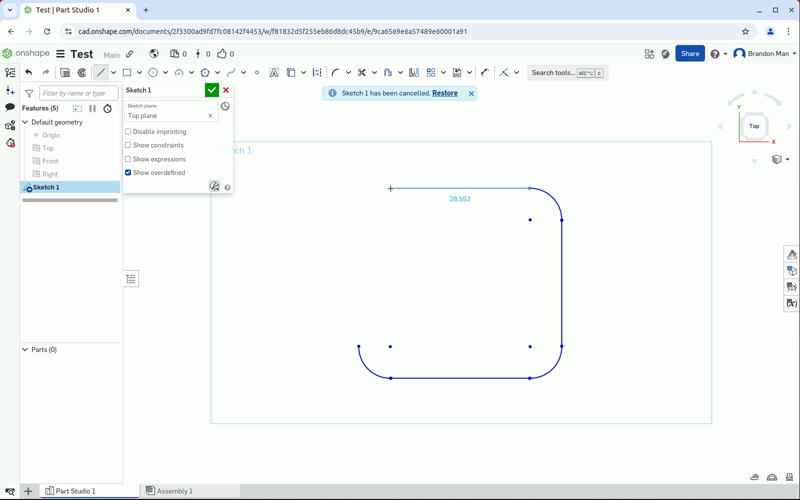
click(390, 188)
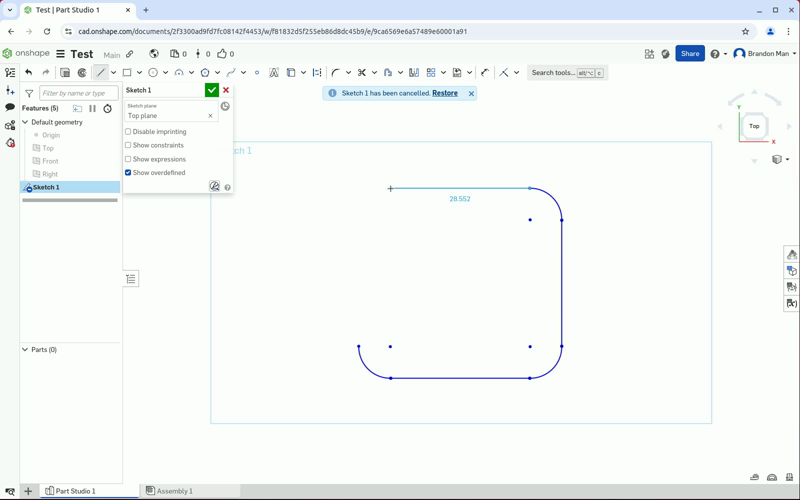
key_up(shift)
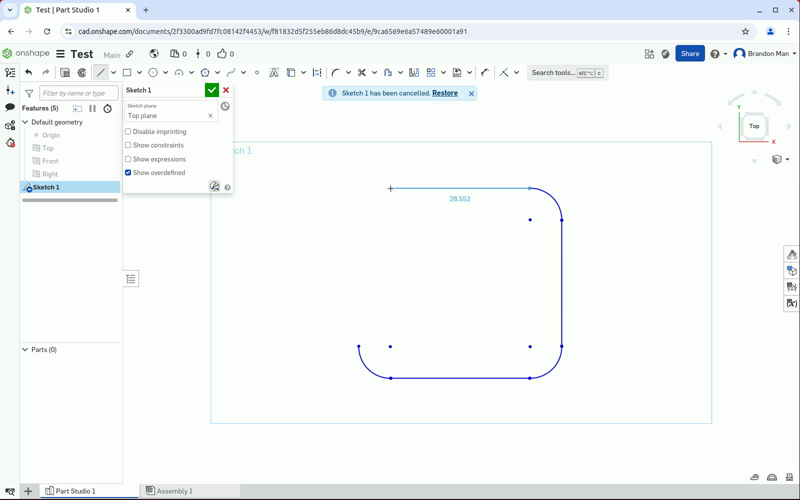
key(esc)
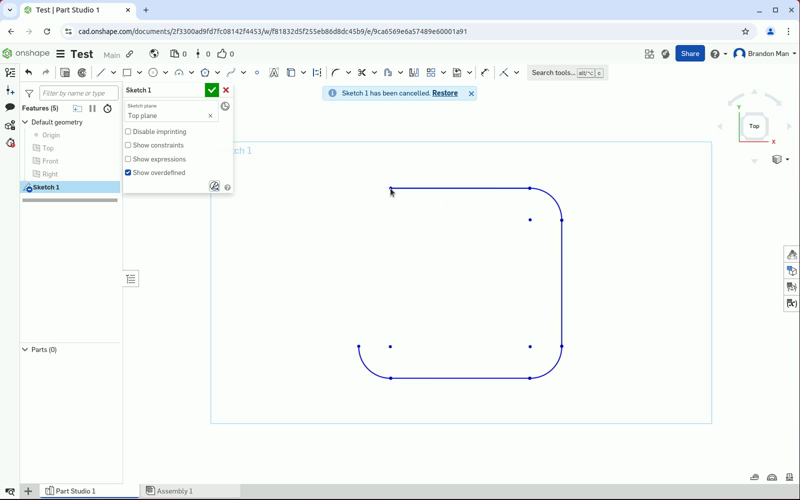
key(a)
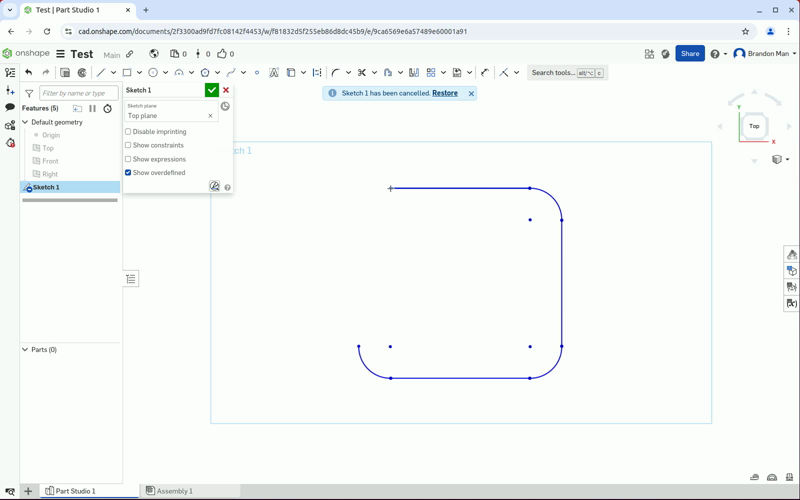
mouse_move(390, 188)
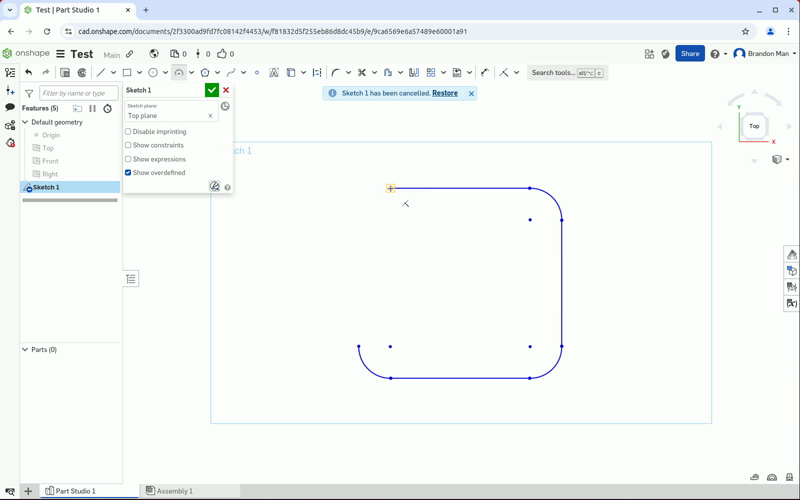
click(390, 188)
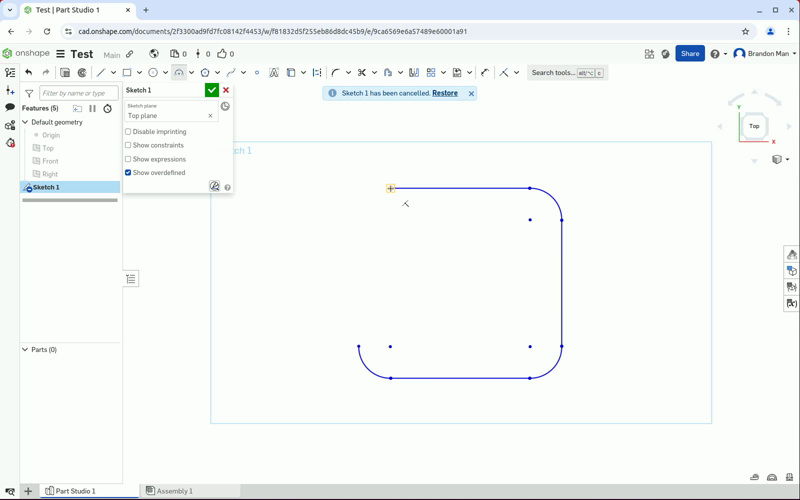
key_down(shift)
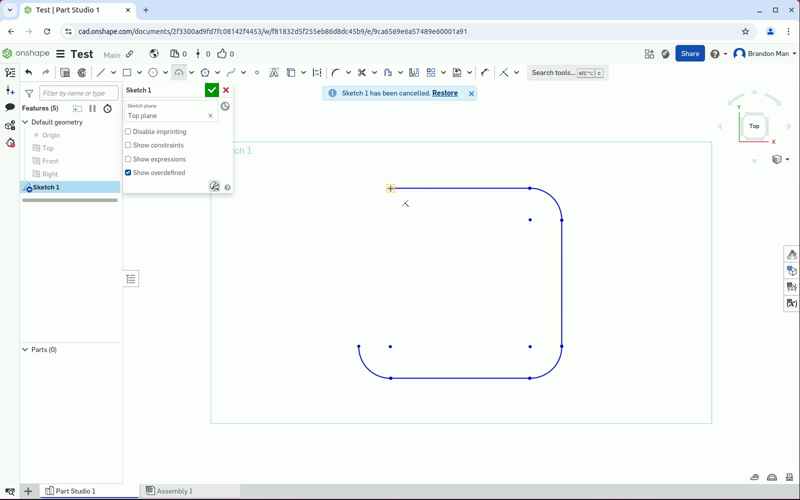
mouse_move(358, 220)
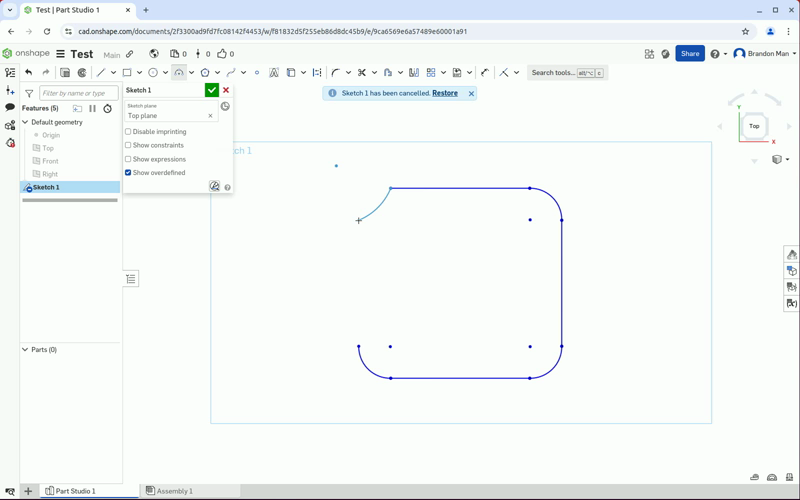
click(358, 220)
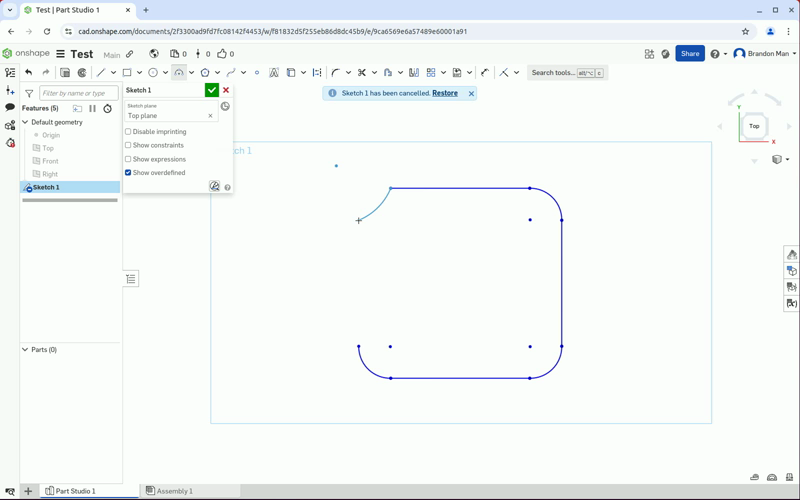
mouse_move(368, 197)
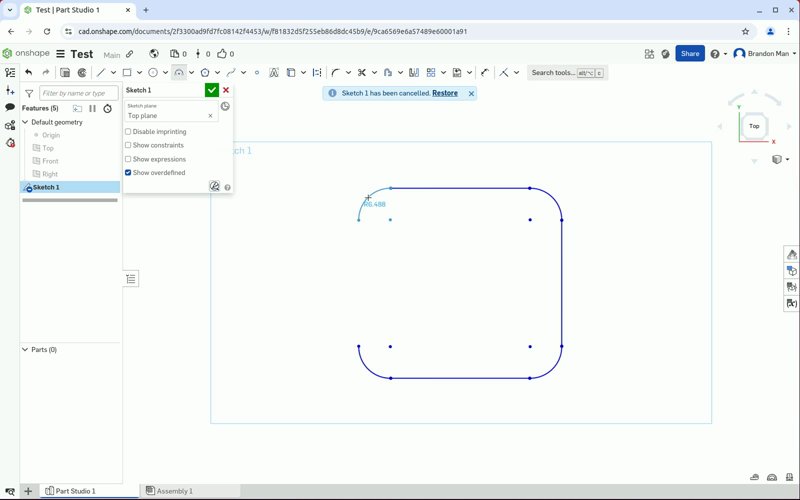
click(368, 197)
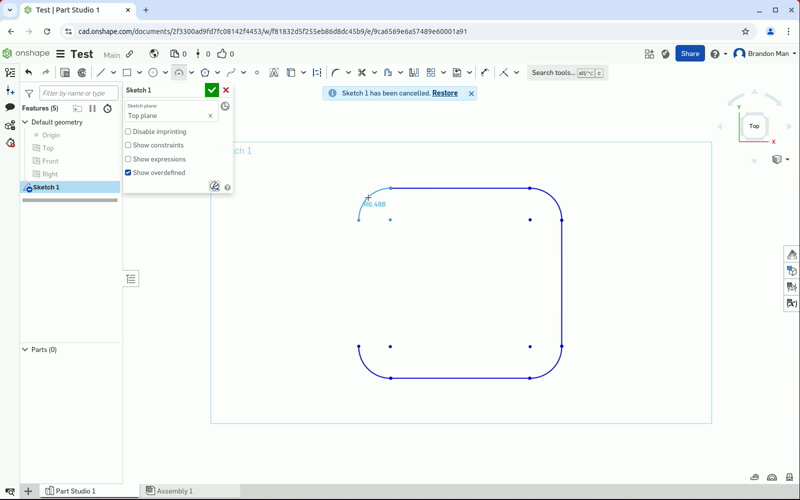
key_up(shift)
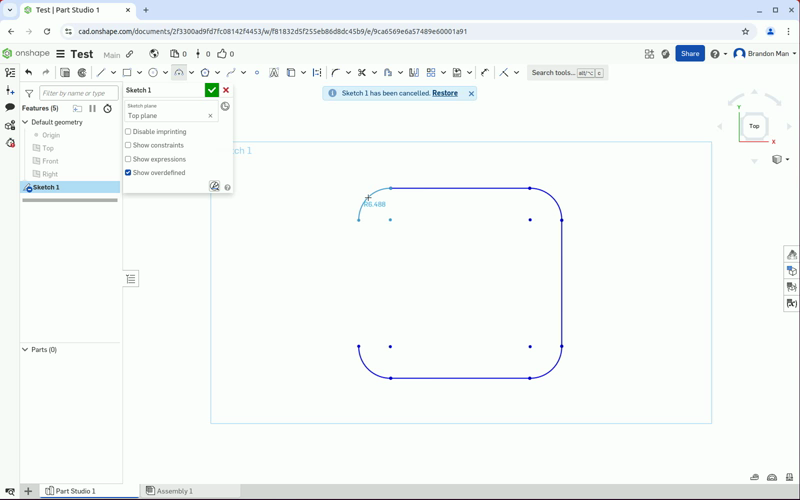
key(esc)
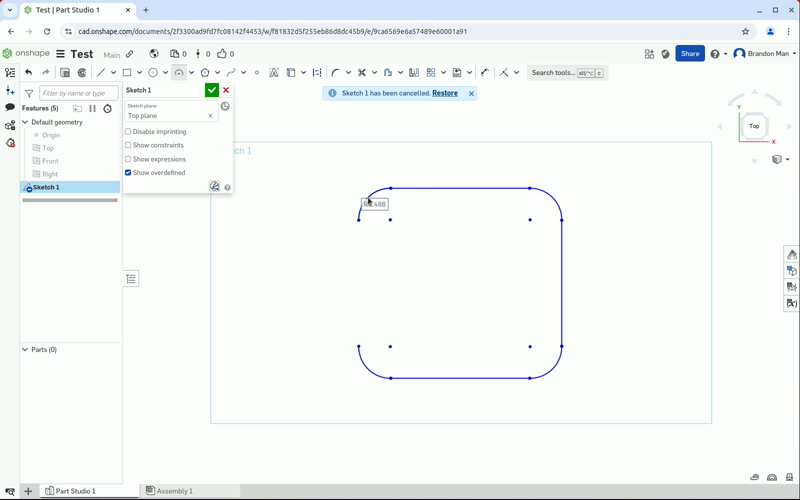
key(l)
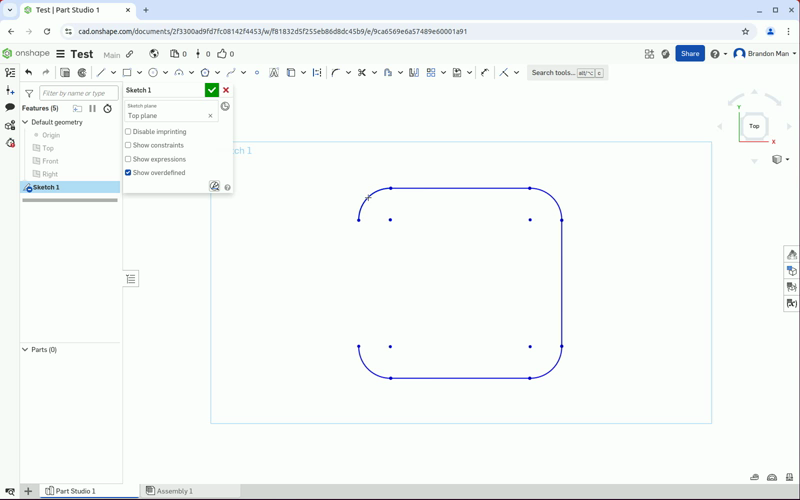
mouse_move(358, 220)
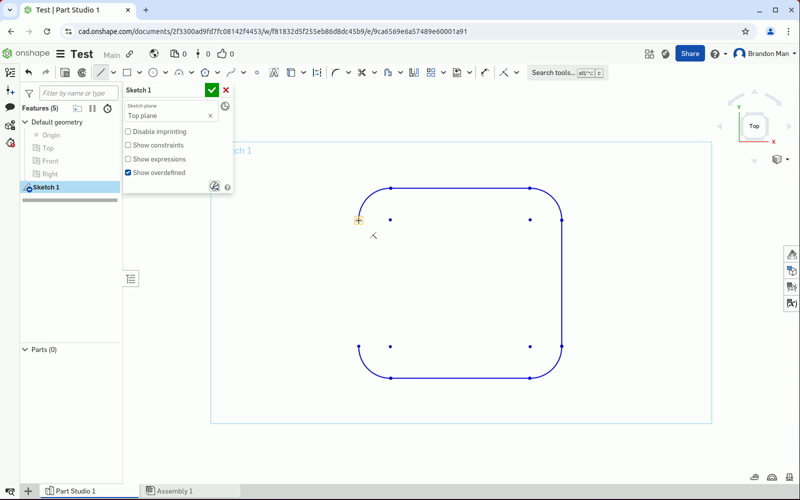
click(358, 220)
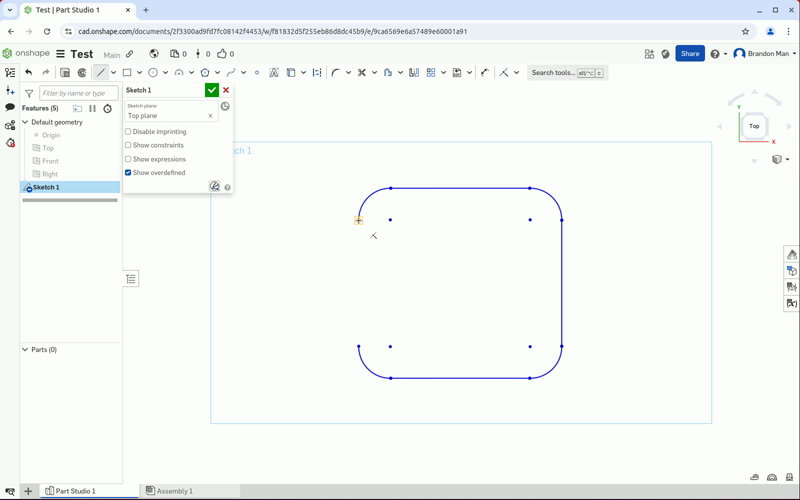
key_down(shift)
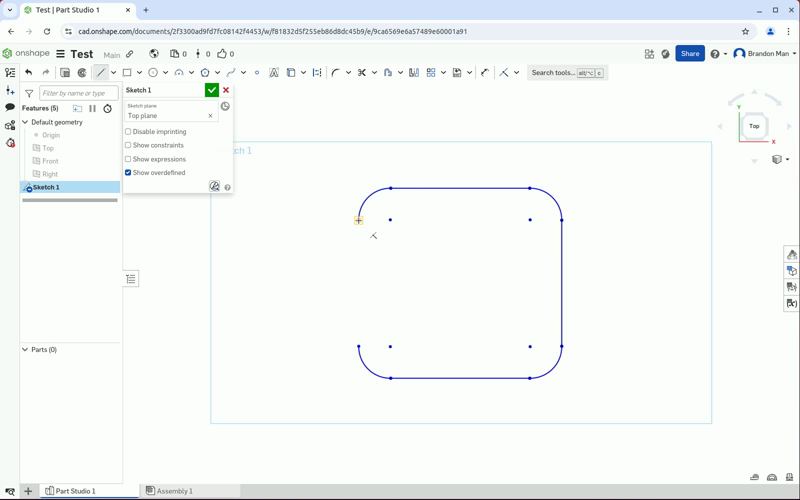
mouse_move(358, 346)
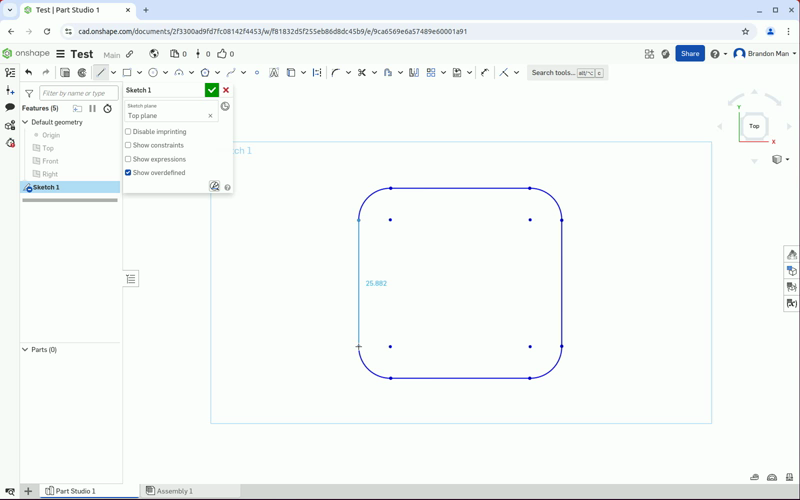
key_up(shift)
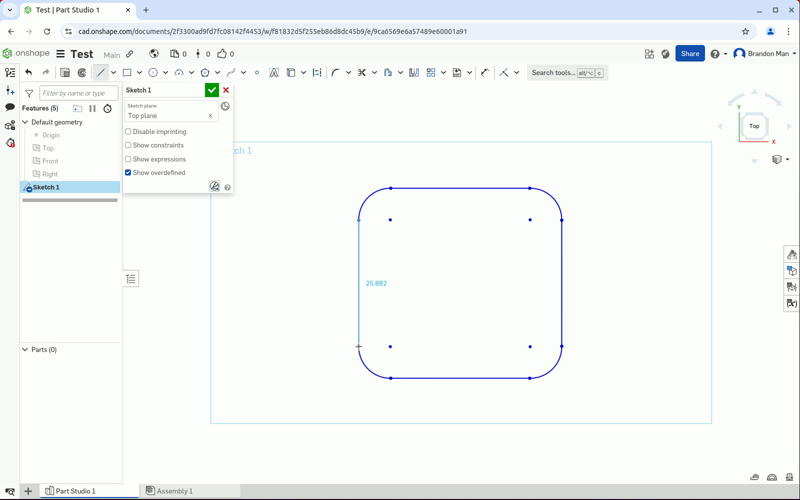
click(358, 346)
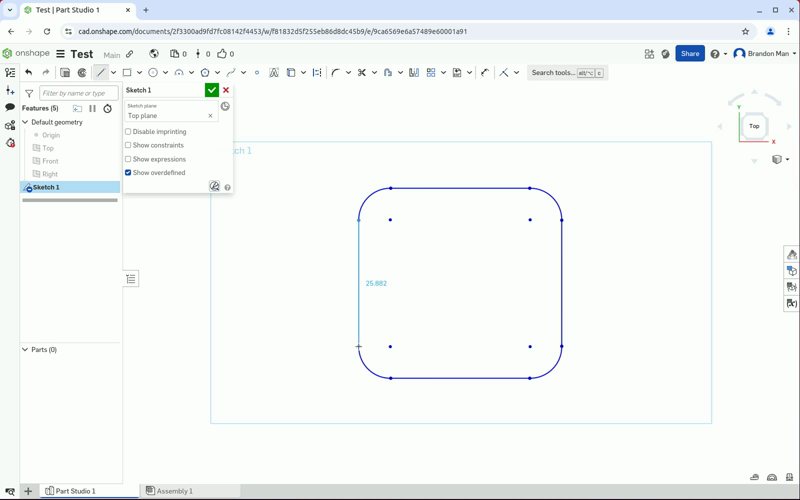
key(esc)
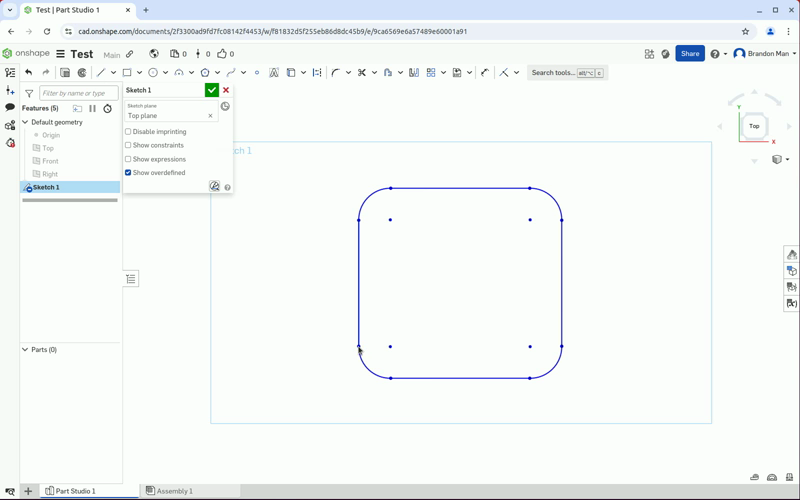
mouse_move(396, 301)
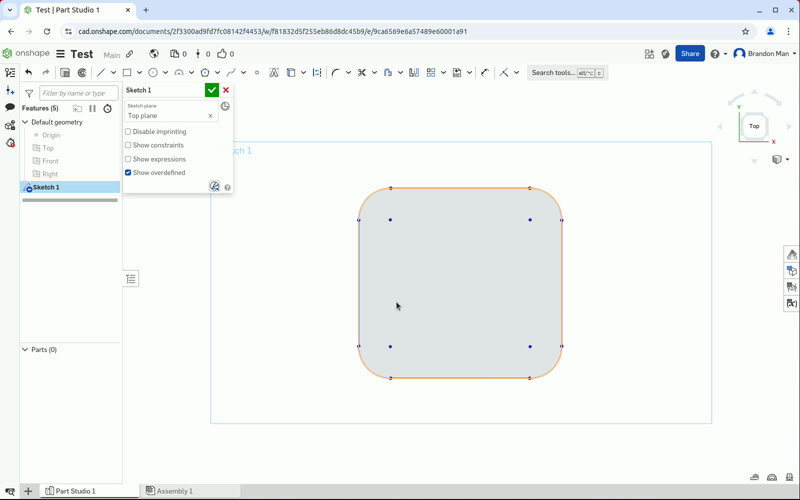
click(396, 301)
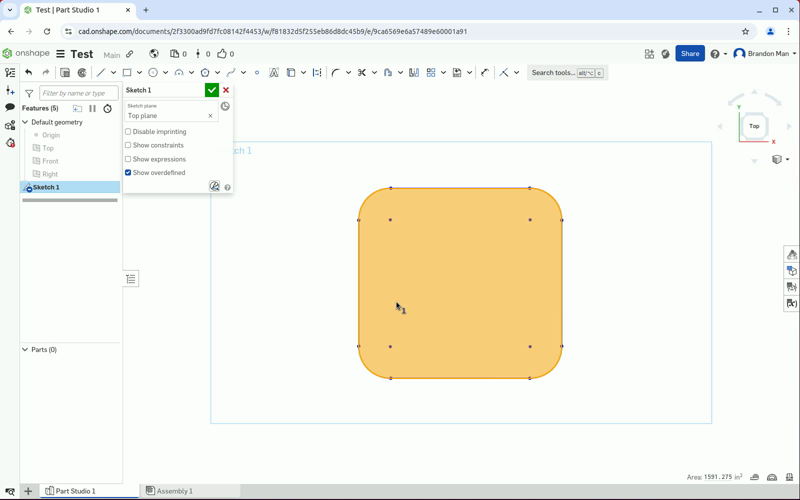
mouse_move(73, 352)
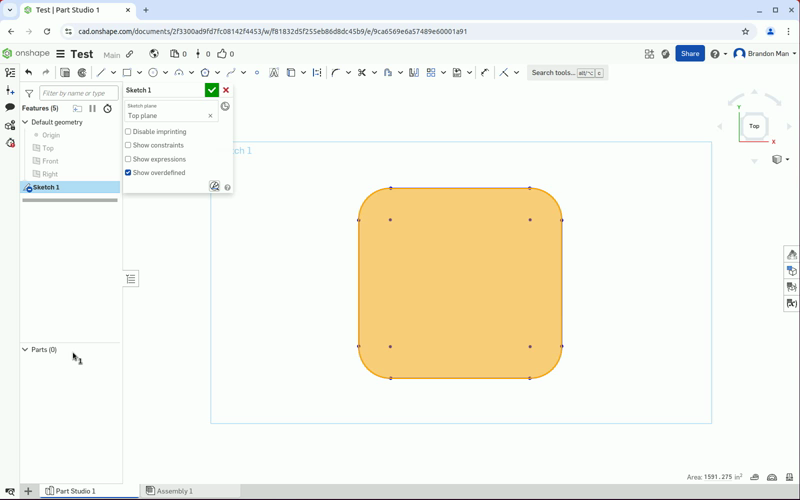
key(shift+y)
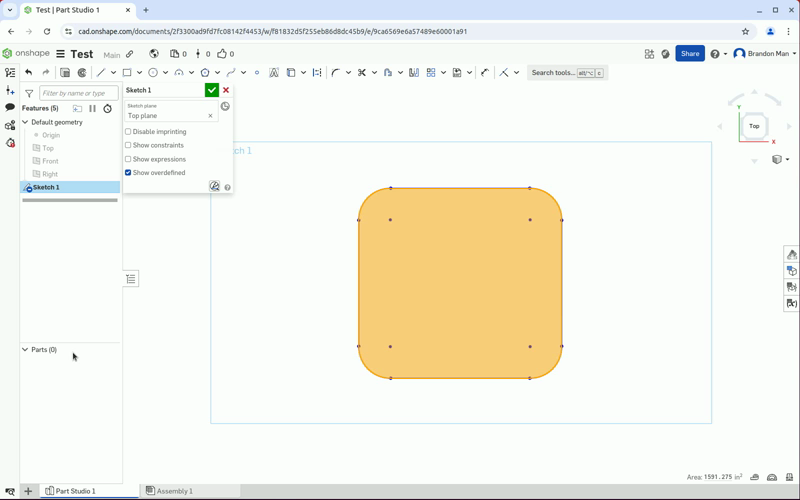
key(shift+e)
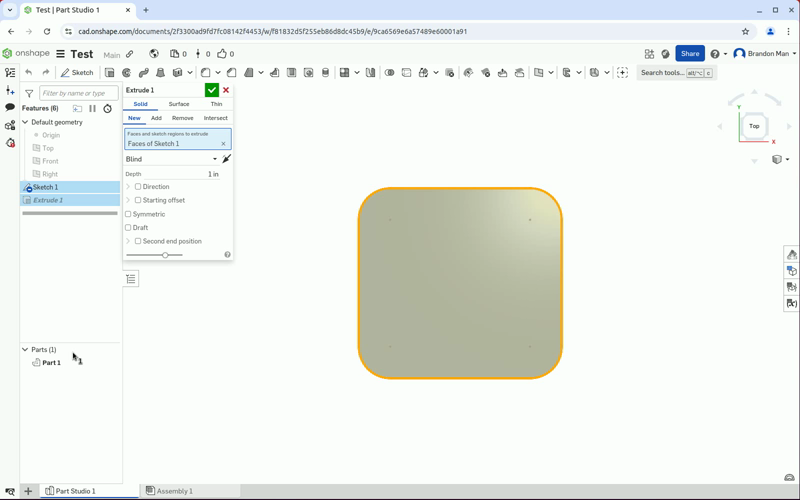
mouse_move(143, 106)
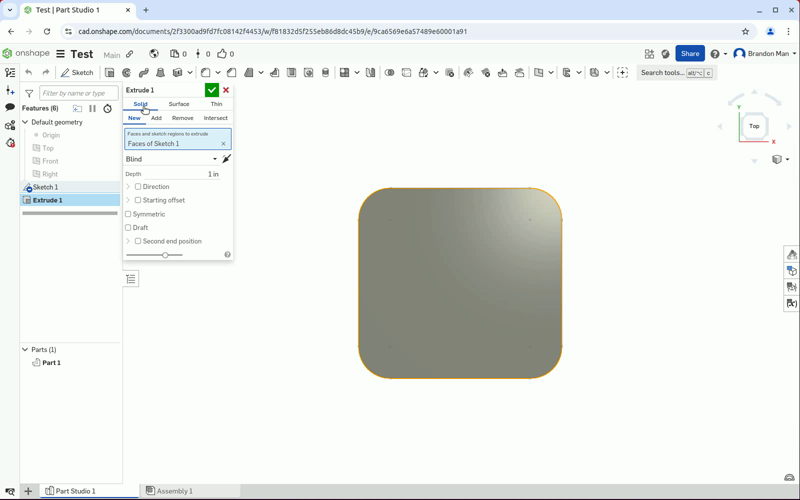
click(143, 106)
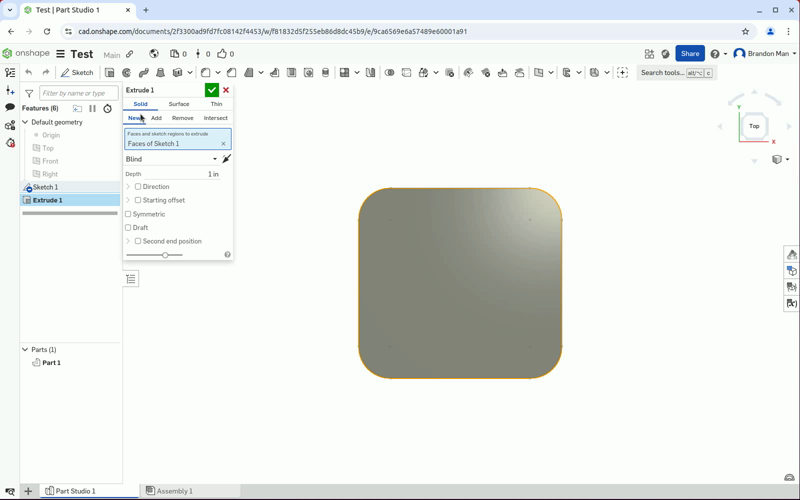
mouse_move(137, 120)
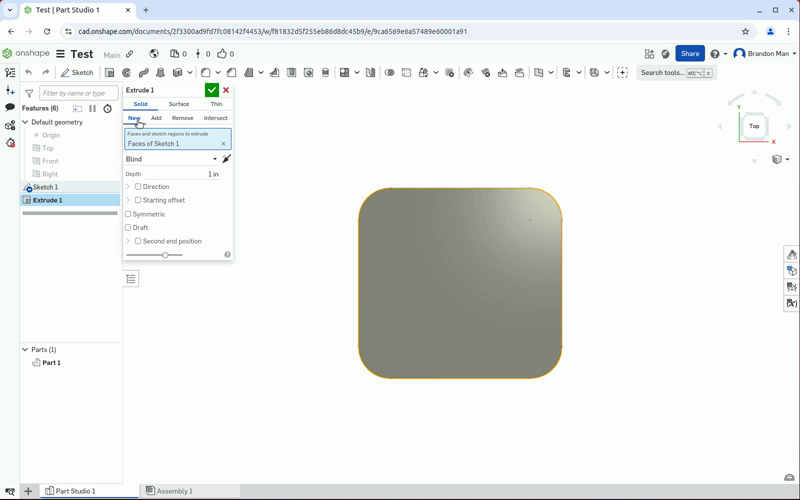
click(137, 120)
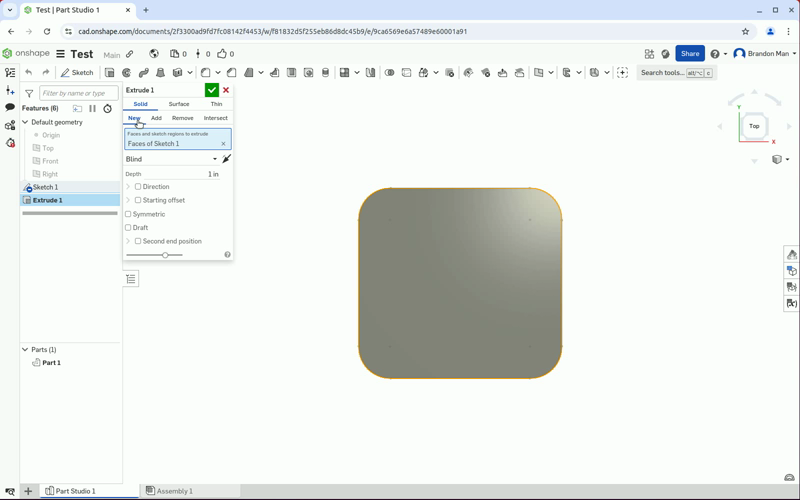
key(tab, 4)
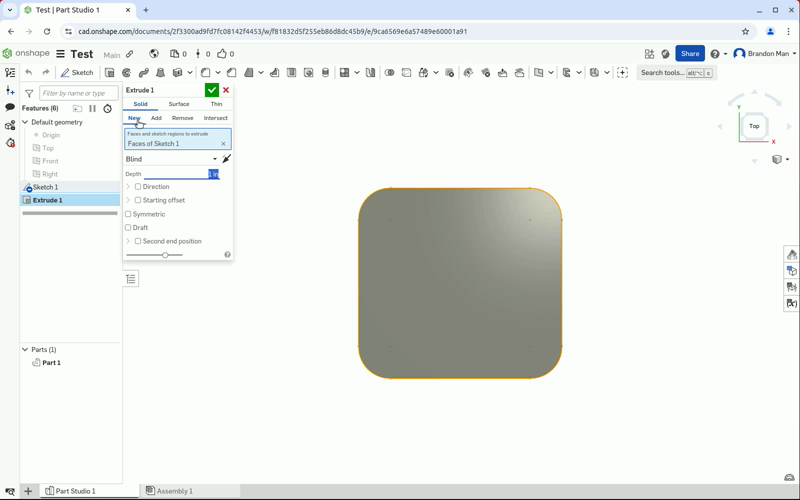
text(1.685)
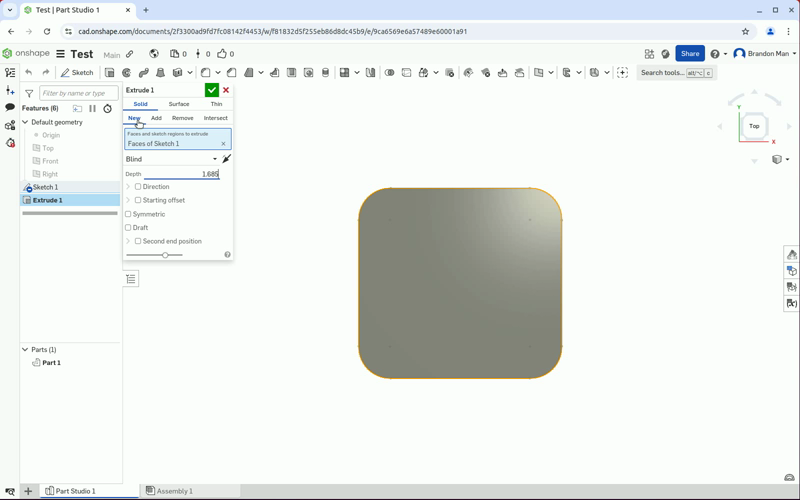
key(enter)
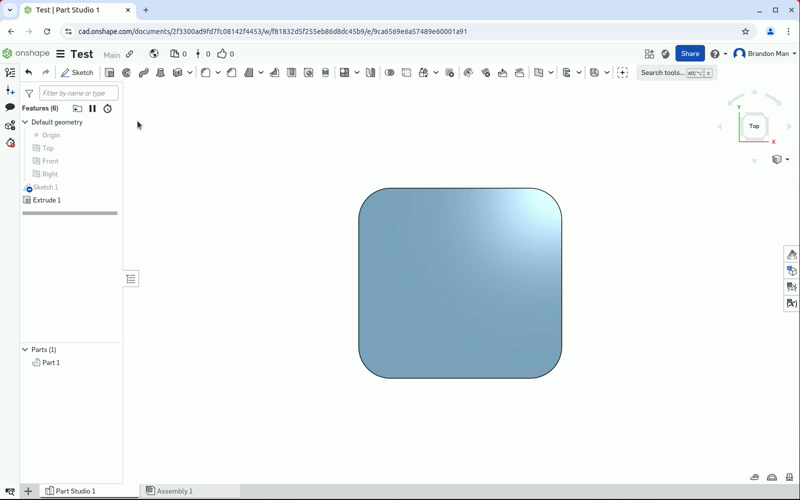
key(shift+h)
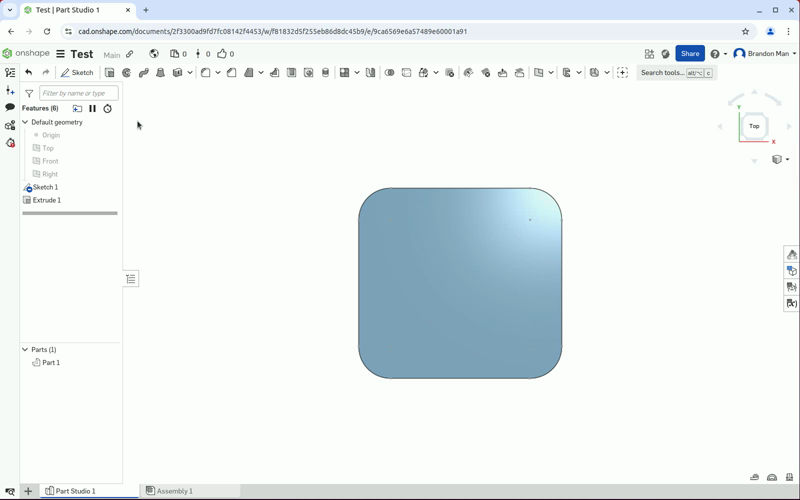
key(shift+h)
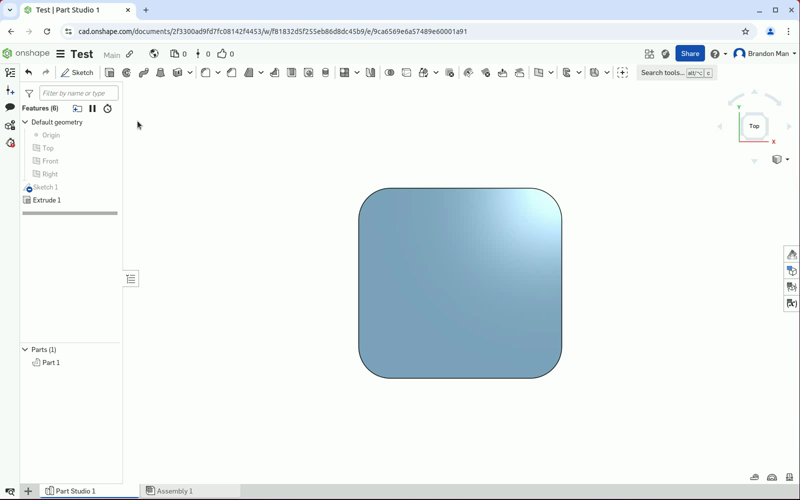
mouse_move(73, 189)
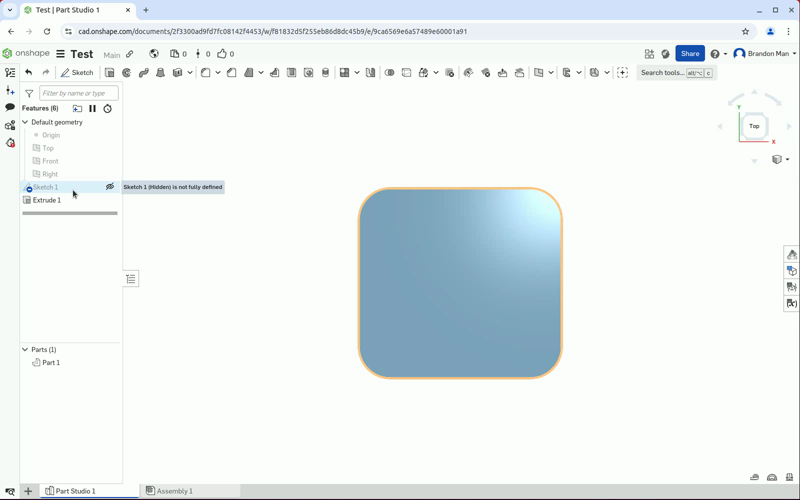
click(73, 189)
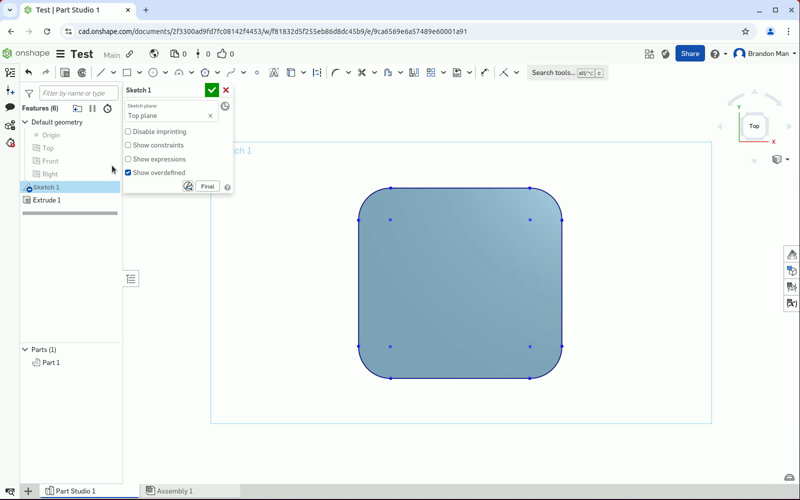
mouse_move(229, 92)
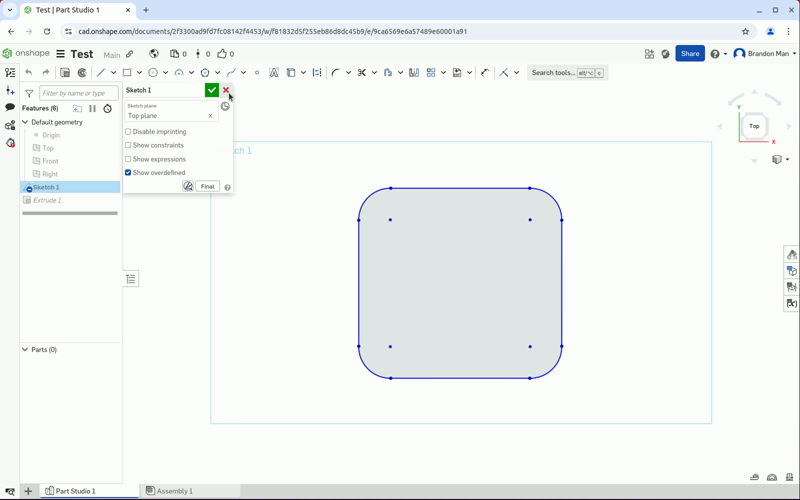
click(229, 92)
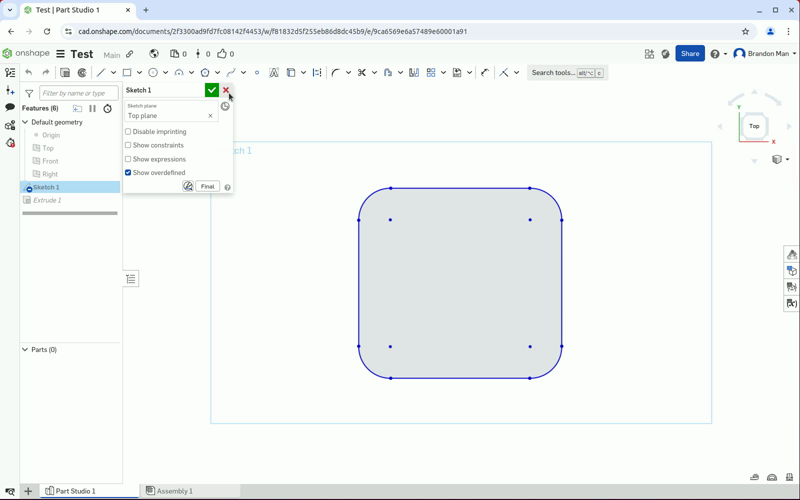
key(shift+s)
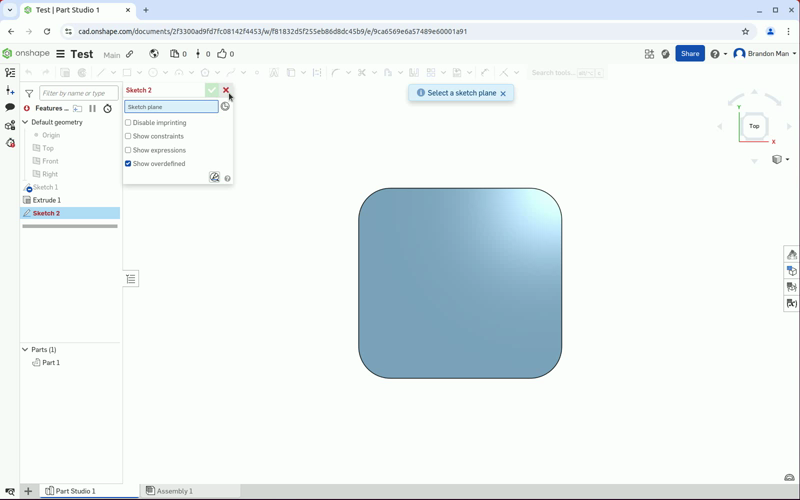
mouse_move(73, 150)
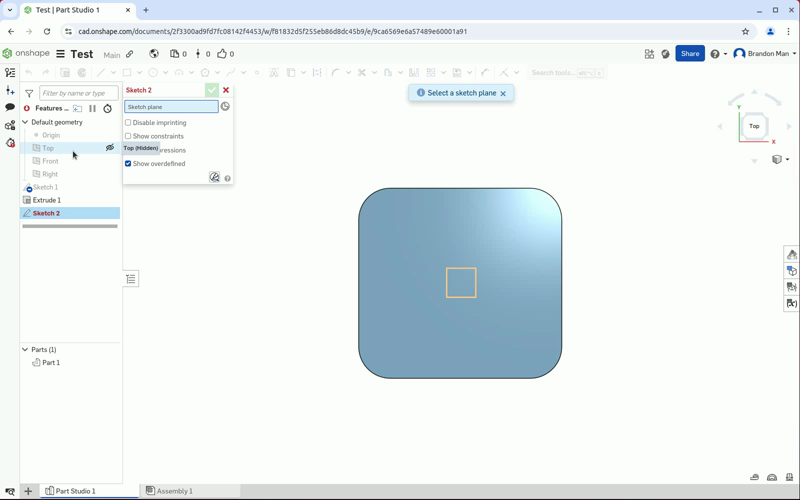
click(73, 150)
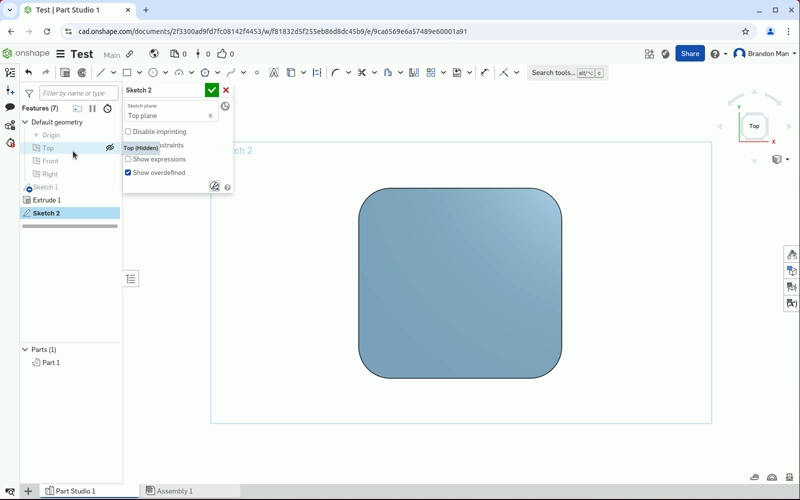
mouse_move(73, 352)
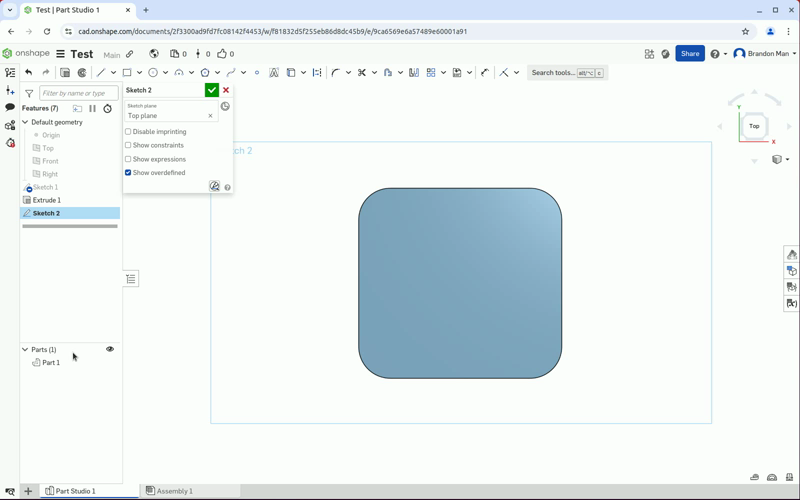
key(y)
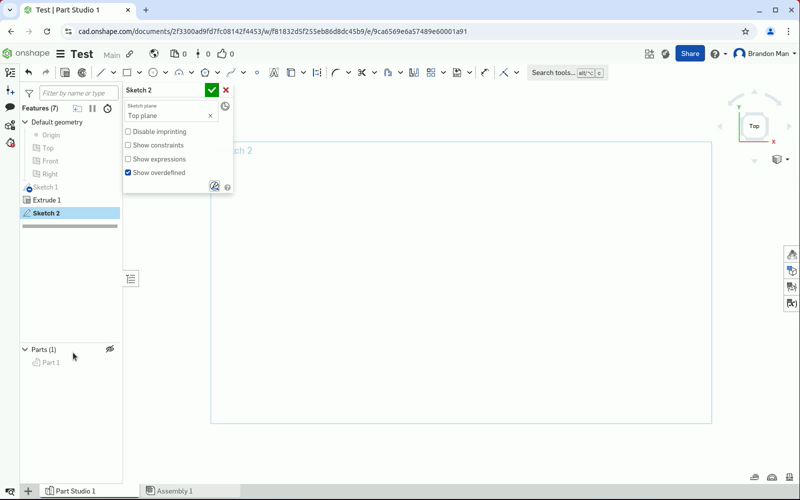
key(a)
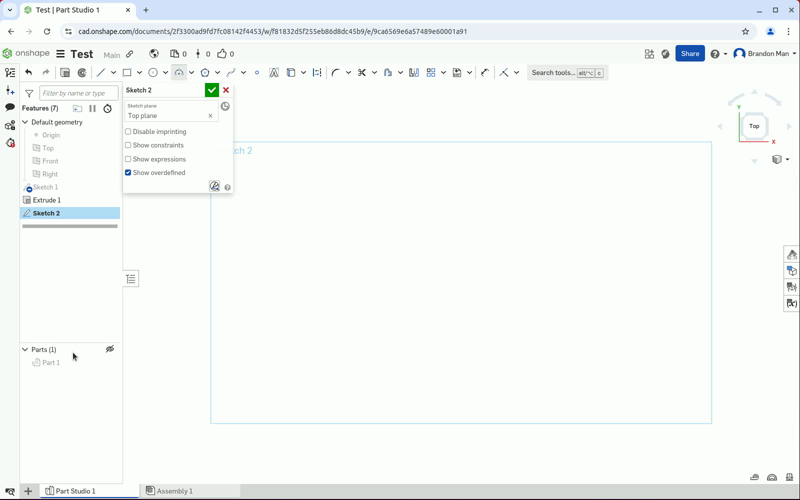
key_down(shift)
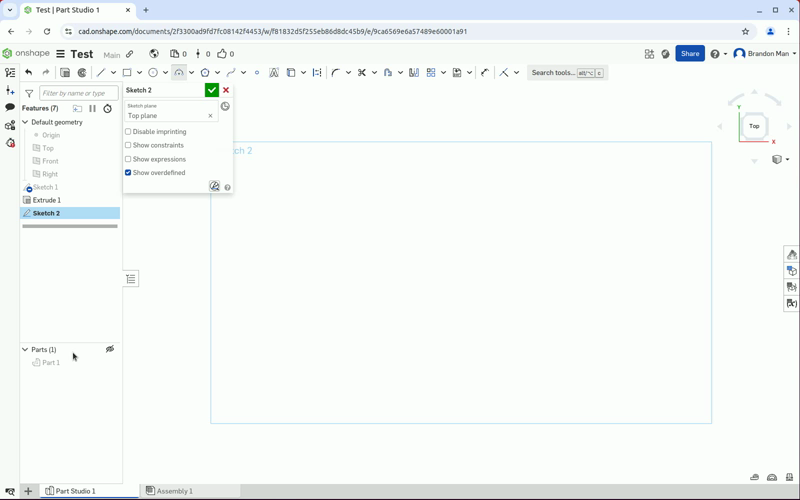
mouse_move(348, 346)
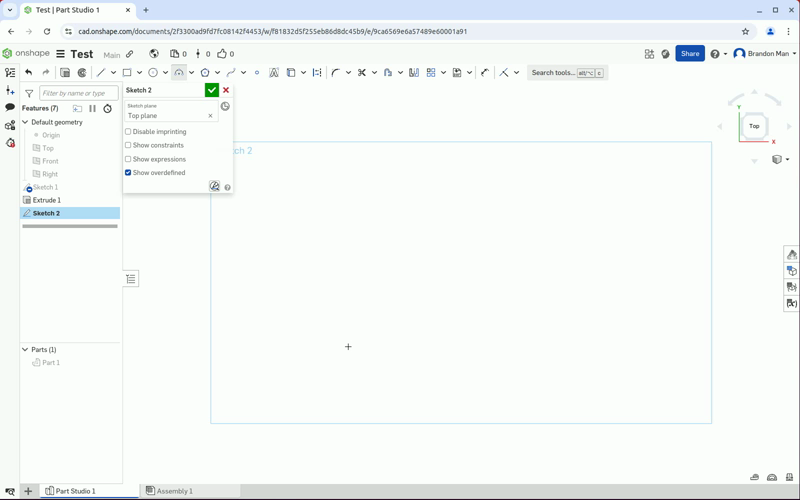
click(348, 346)
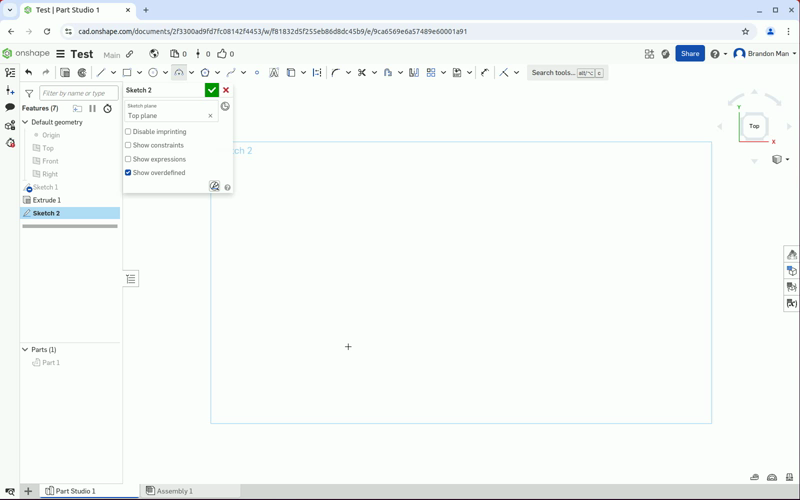
key_up(shift)
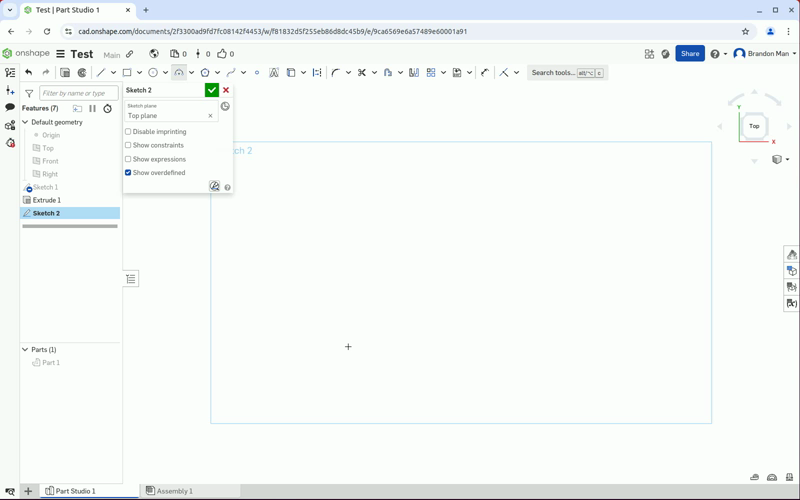
key_down(shift)
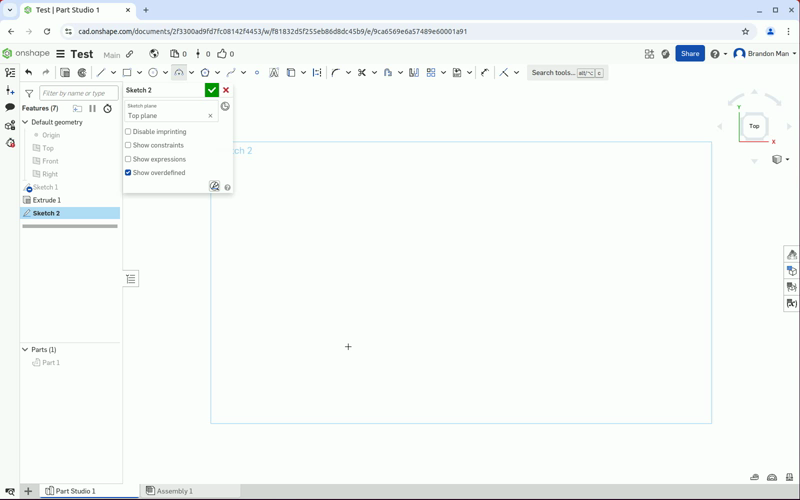
mouse_move(390, 388)
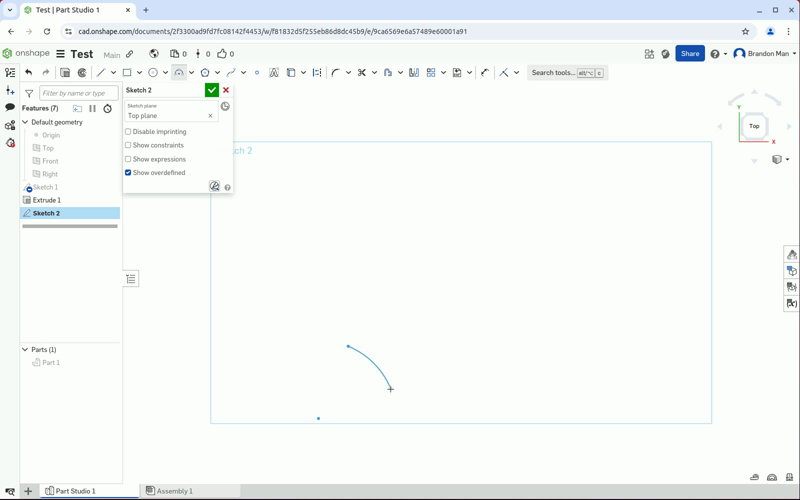
click(390, 388)
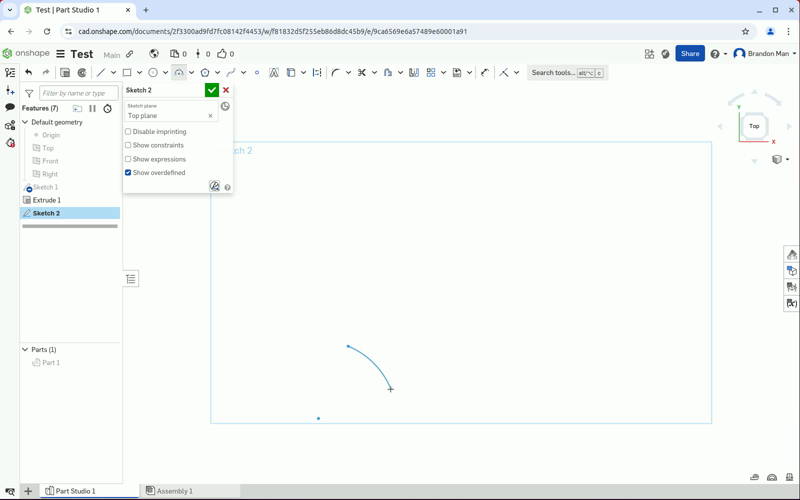
mouse_move(360, 376)
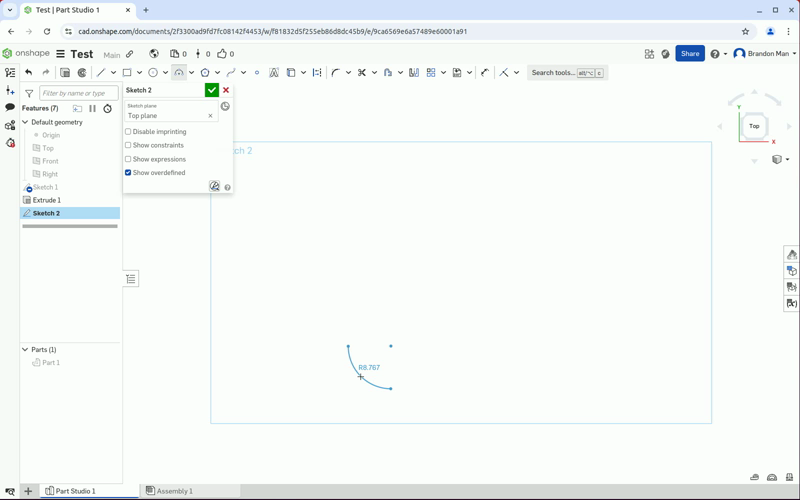
click(360, 376)
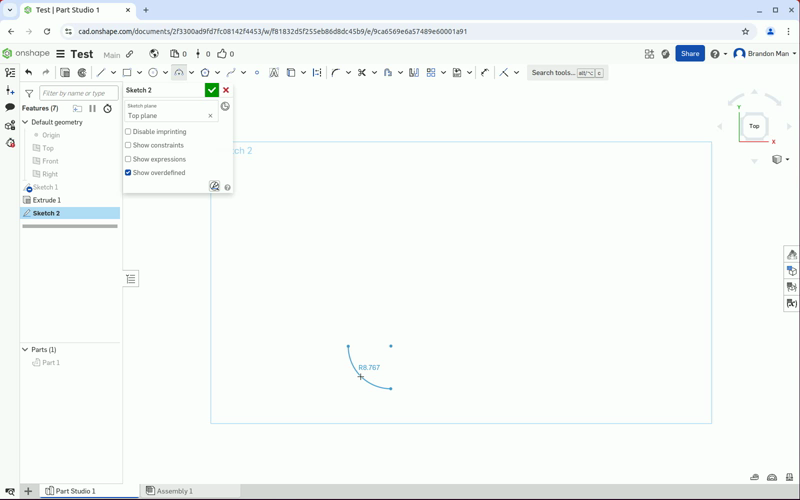
key_up(shift)
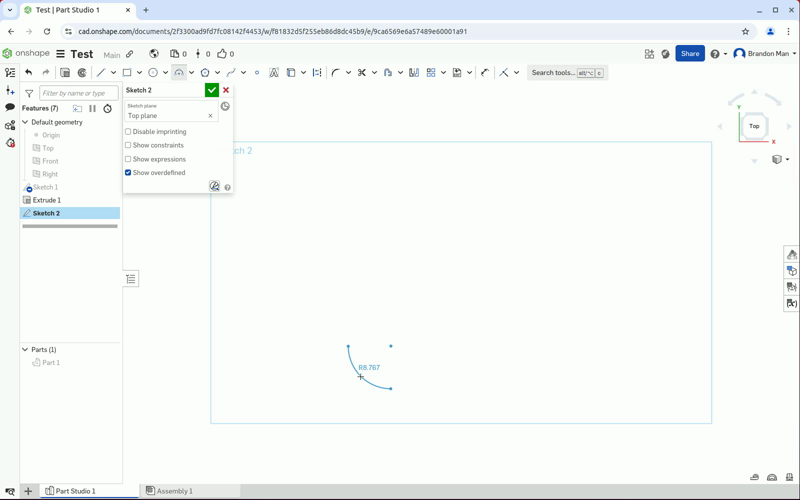
key(esc)
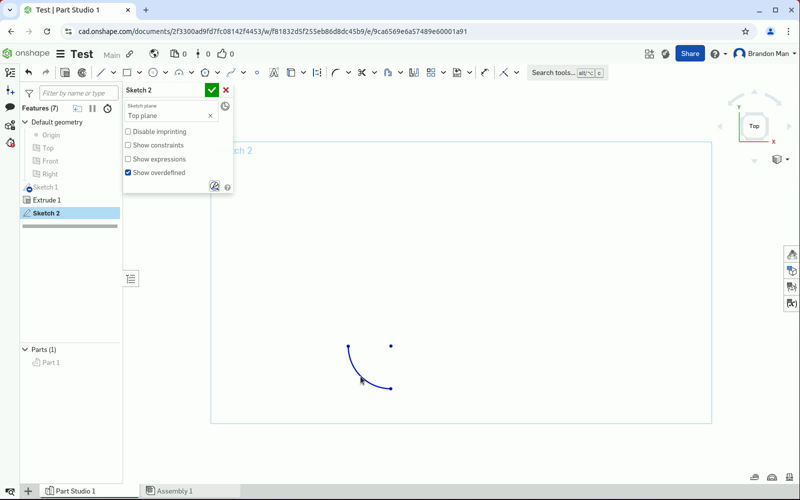
key(l)
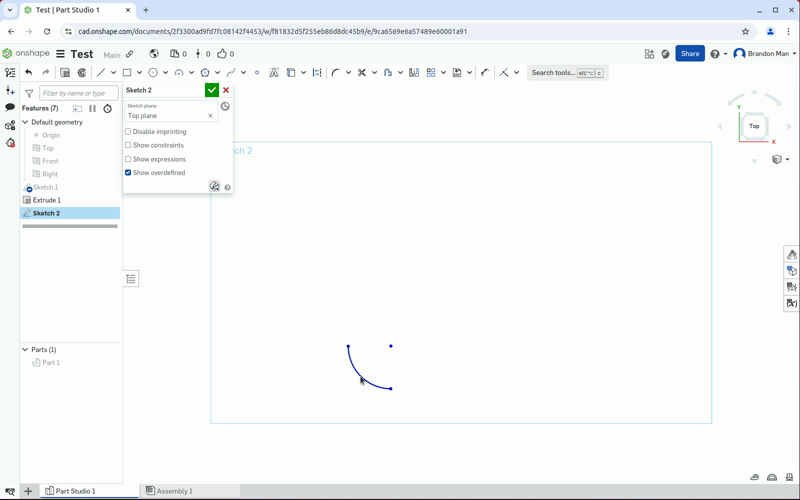
mouse_move(390, 388)
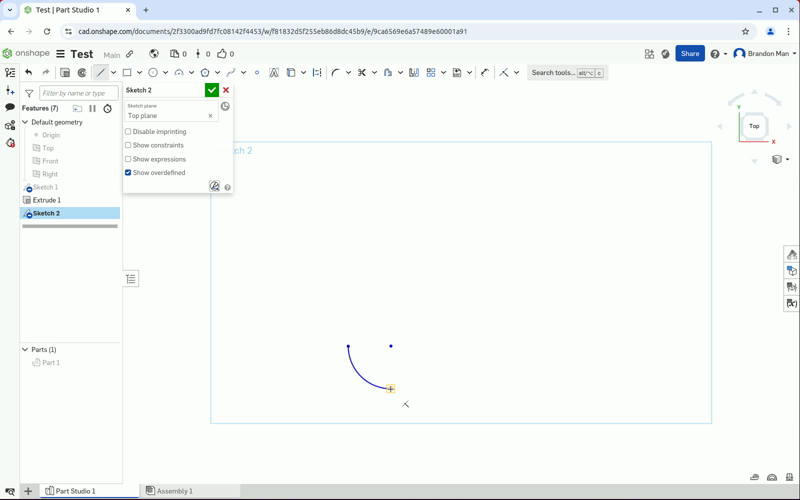
click(390, 388)
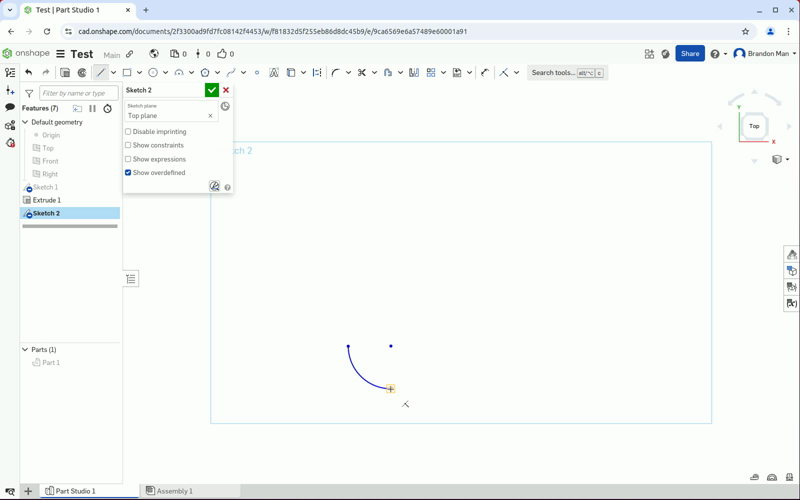
key_down(shift)
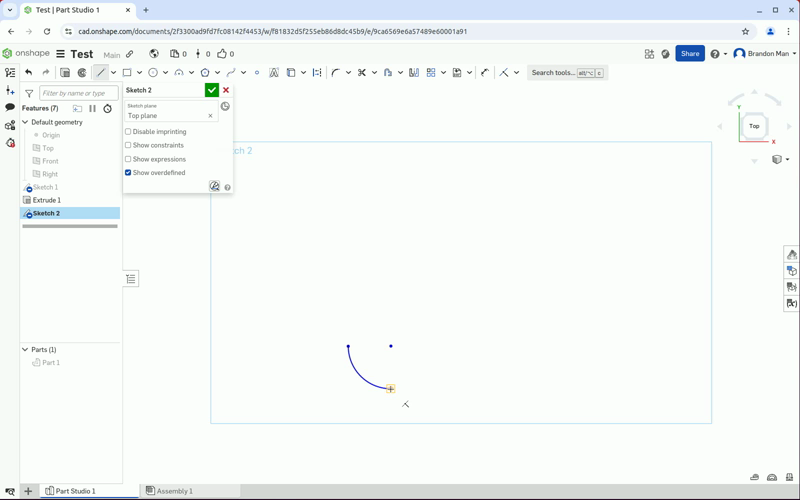
mouse_move(529, 388)
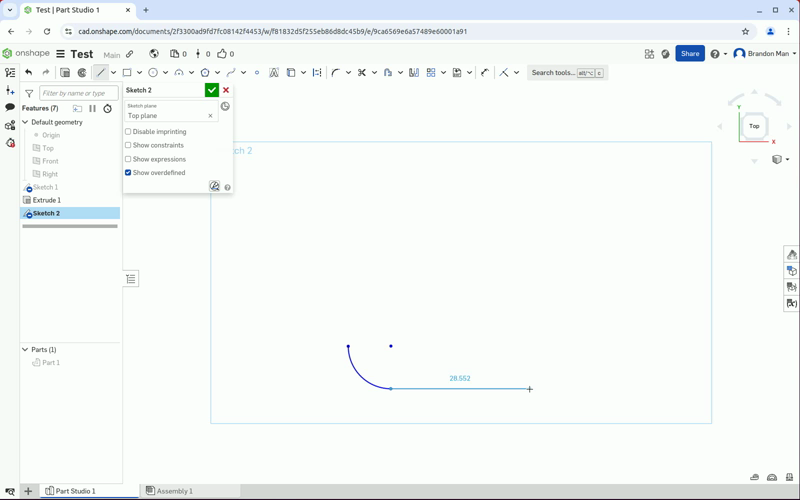
click(529, 388)
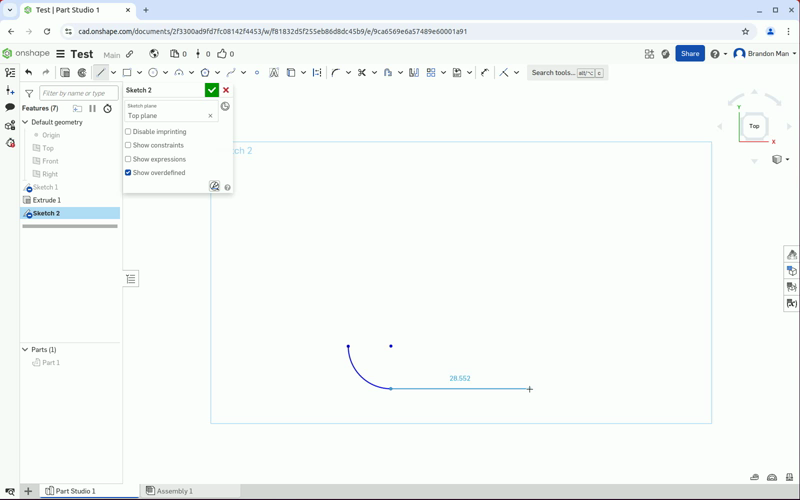
key_up(shift)
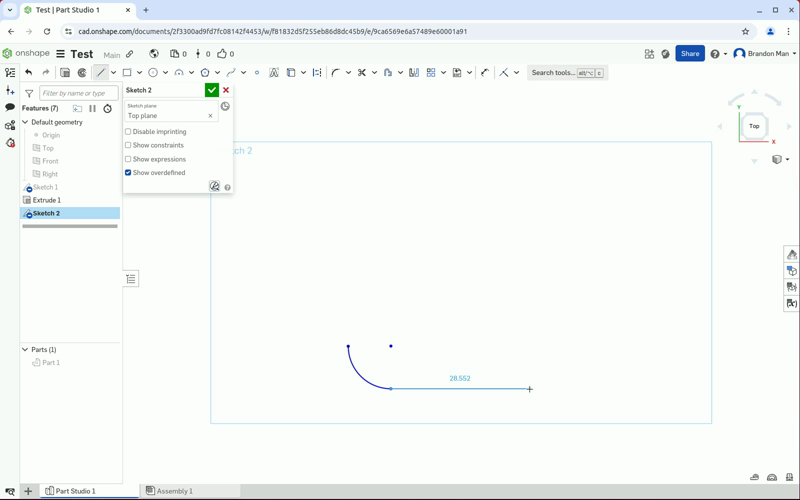
key(esc)
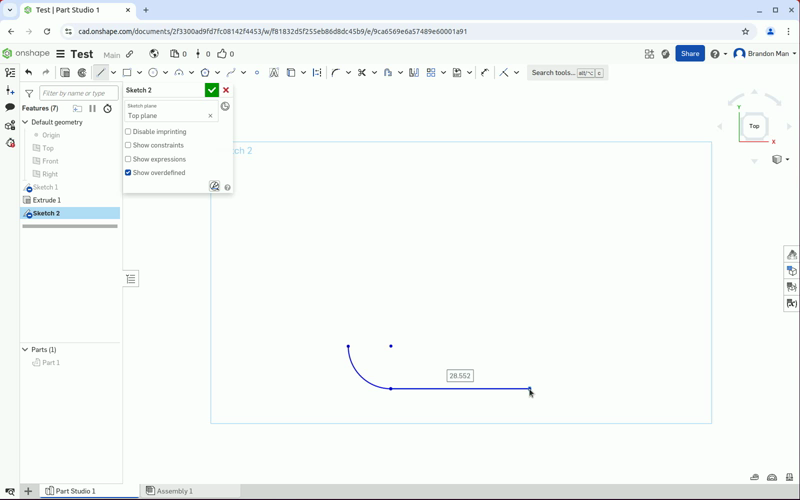
key(a)
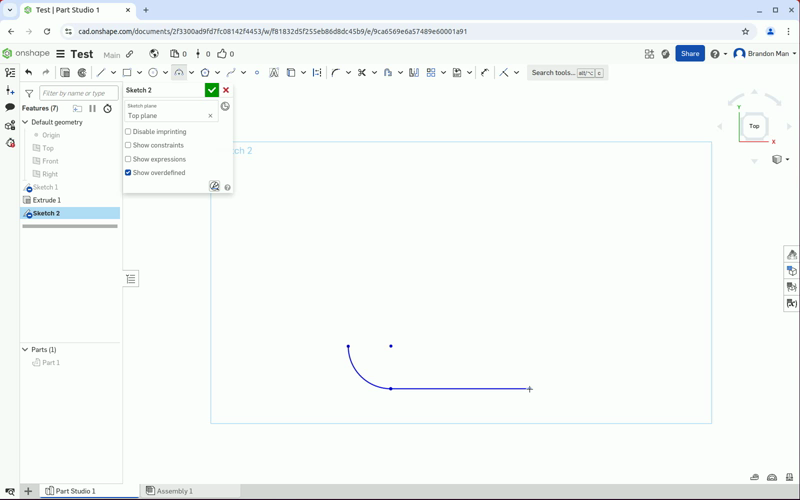
mouse_move(529, 388)
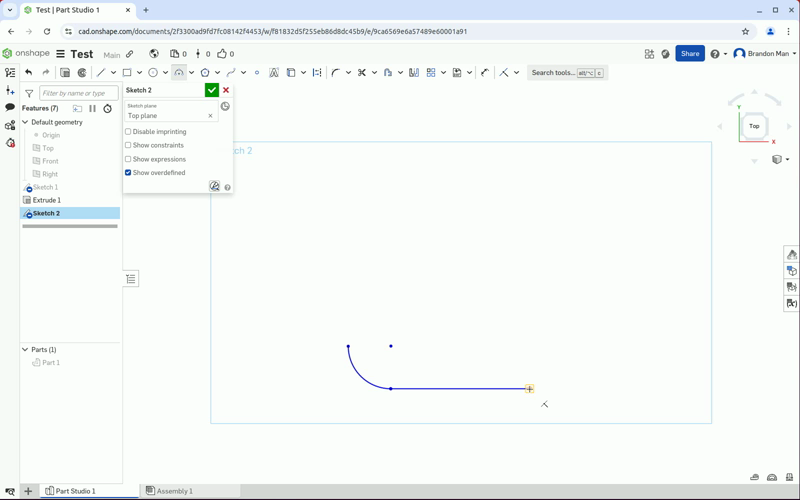
click(529, 388)
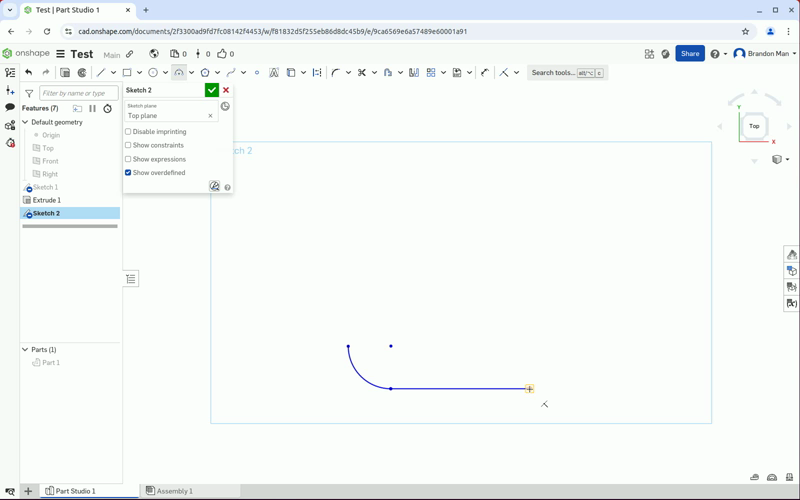
key_down(shift)
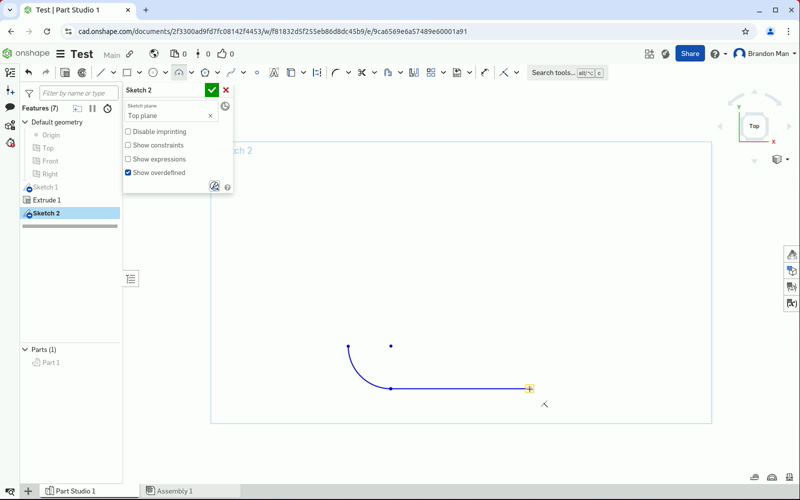
mouse_move(572, 346)
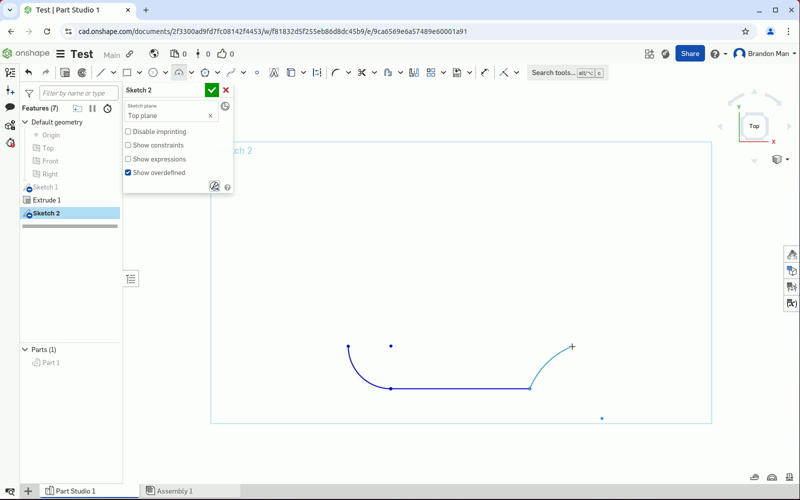
click(572, 346)
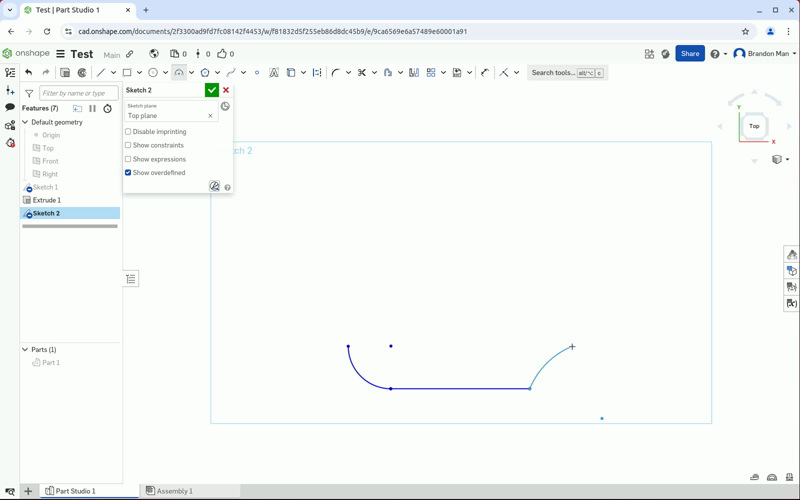
mouse_move(559, 376)
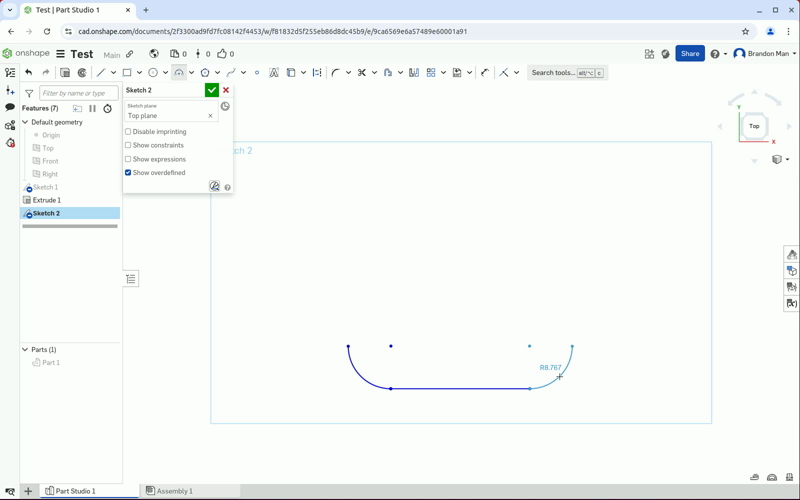
click(559, 376)
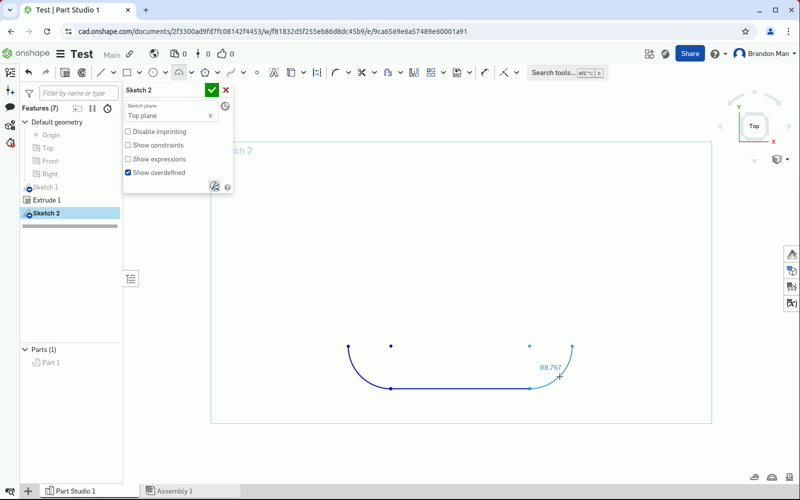
key_up(shift)
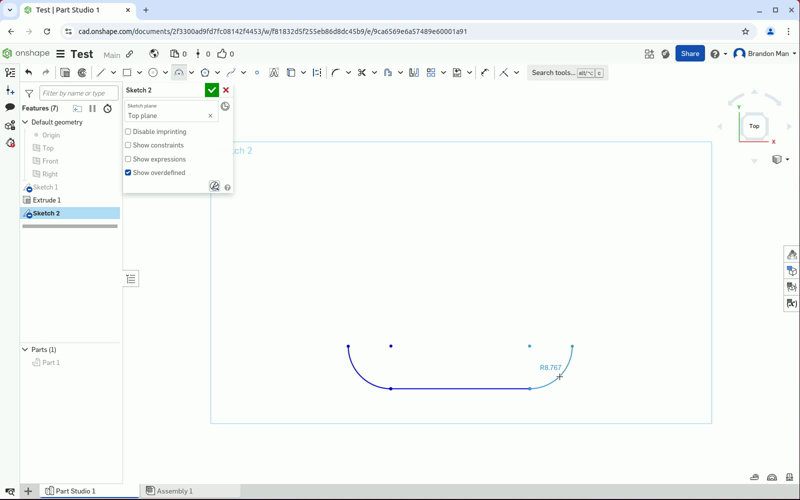
key(esc)
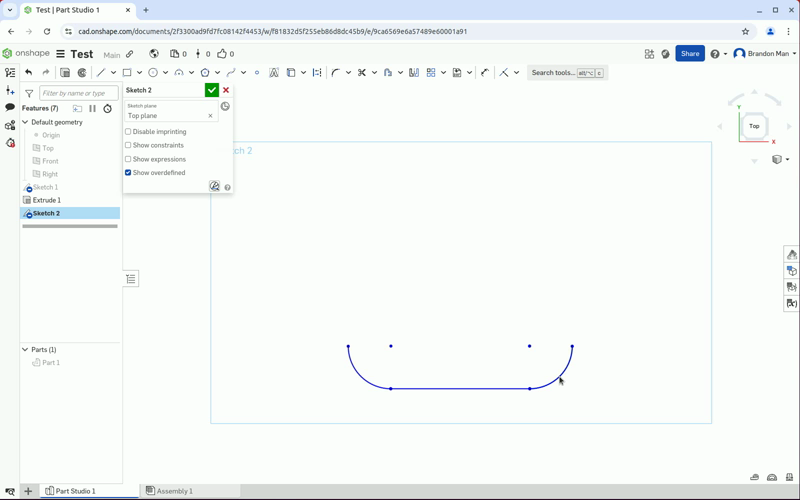
key(l)
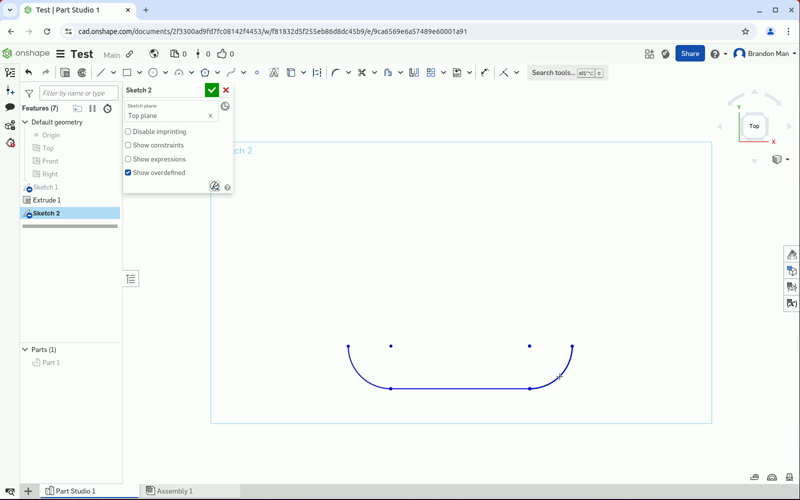
mouse_move(572, 346)
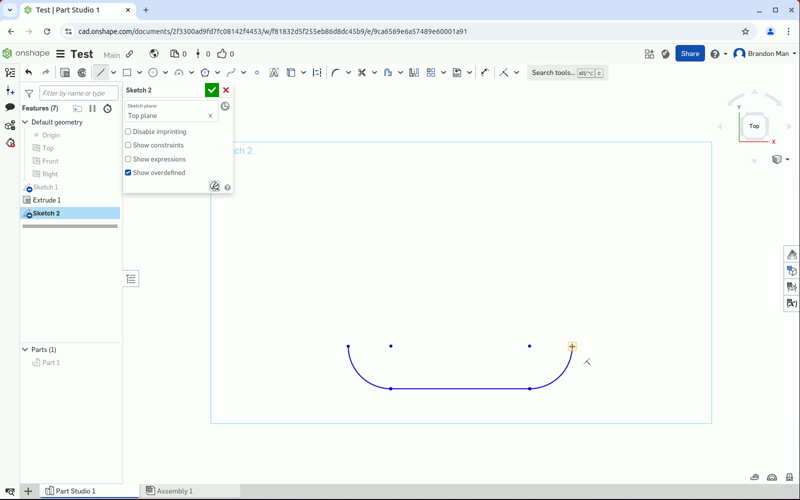
click(572, 346)
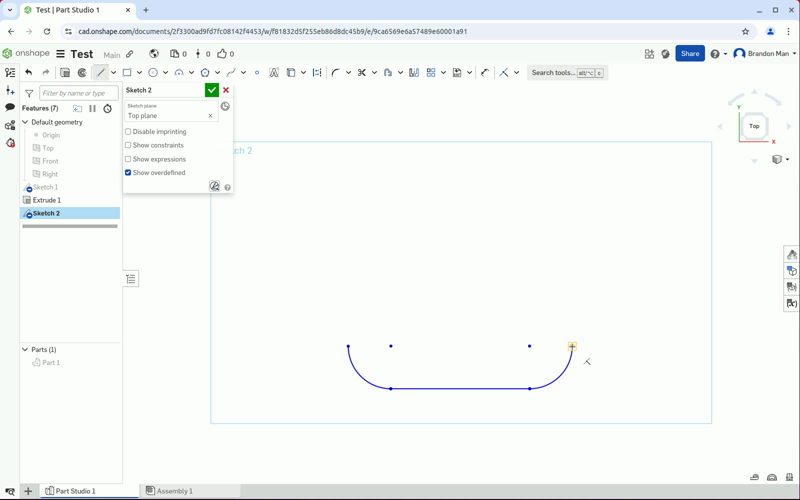
key_down(shift)
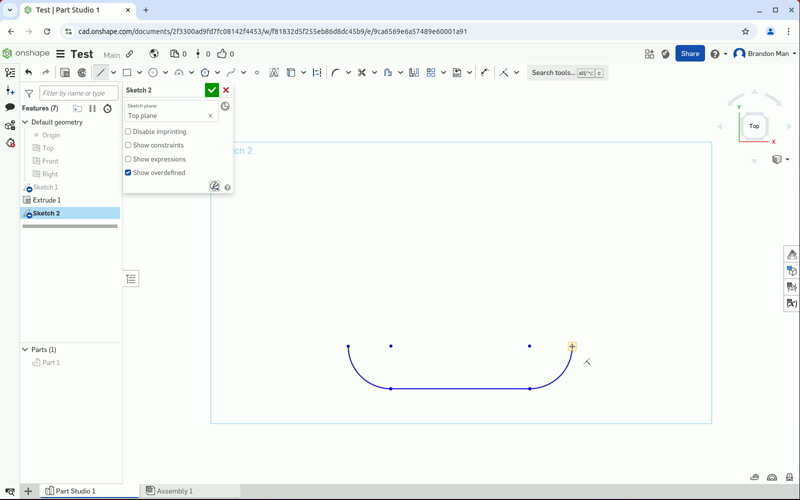
mouse_move(572, 219)
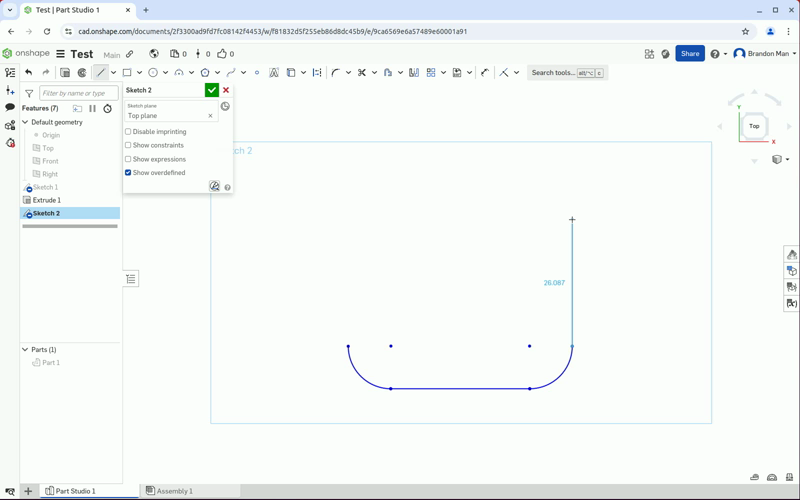
click(572, 219)
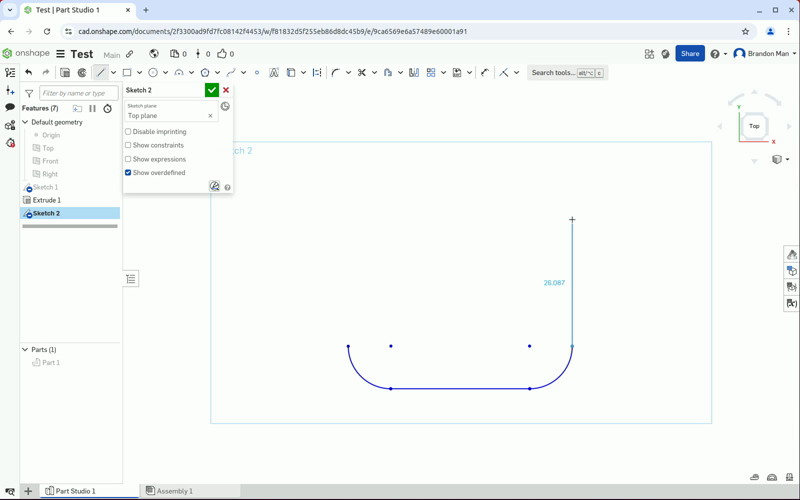
key_up(shift)
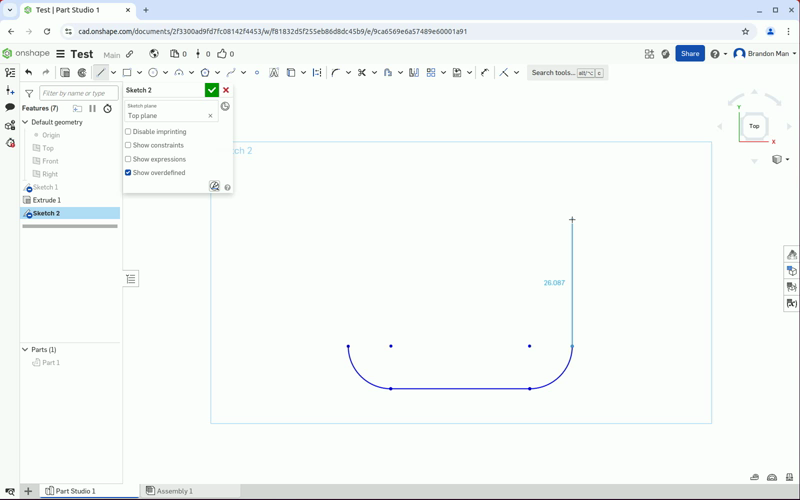
key(esc)
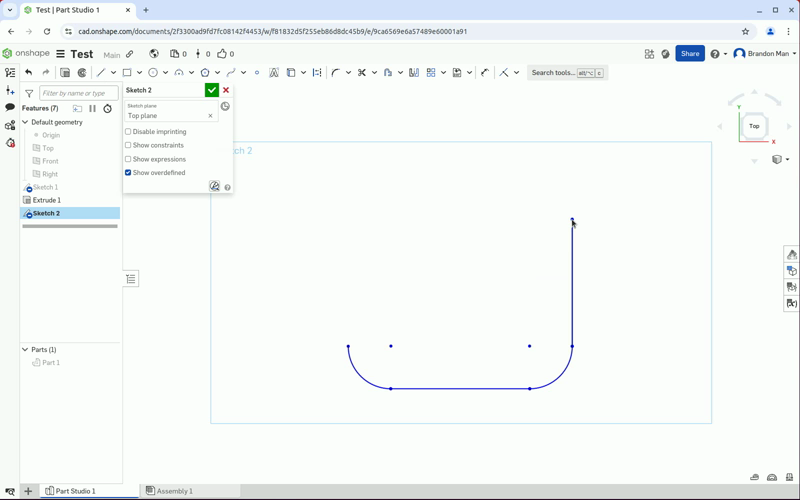
key(a)
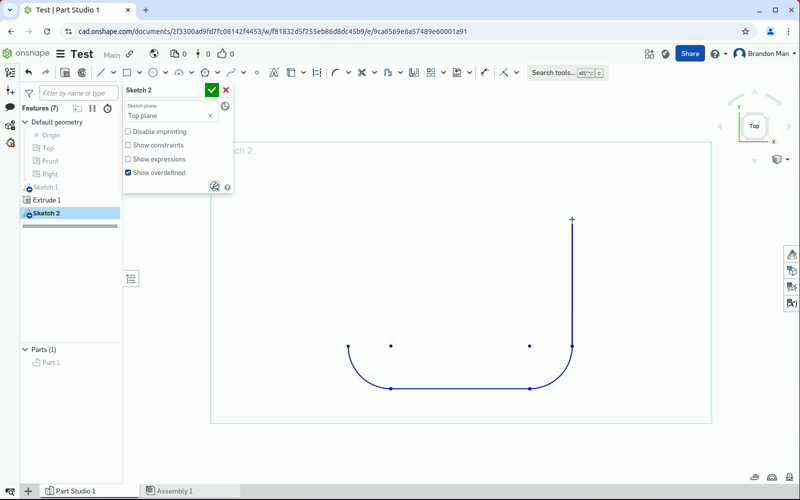
mouse_move(572, 219)
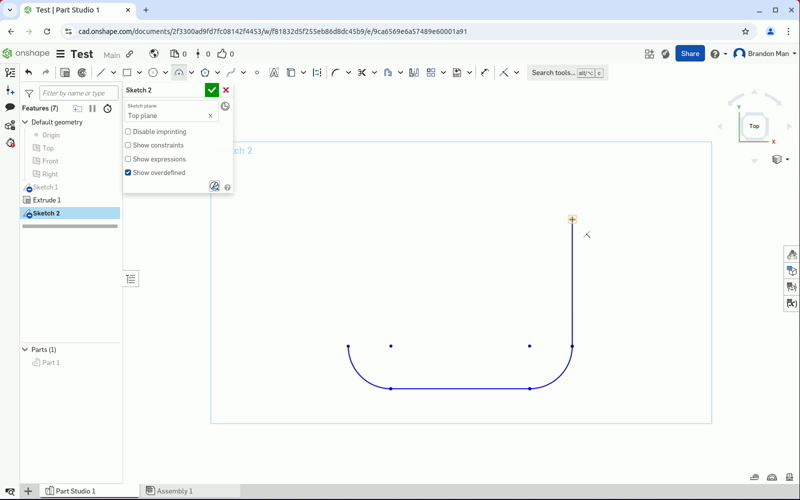
click(572, 219)
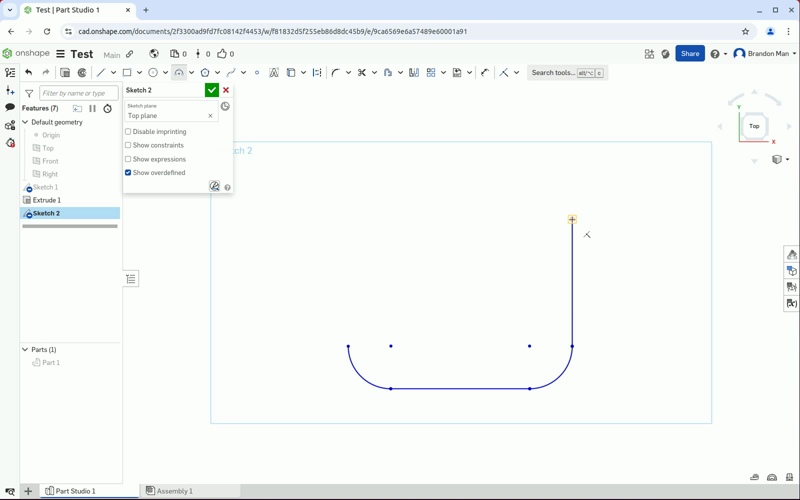
key_down(shift)
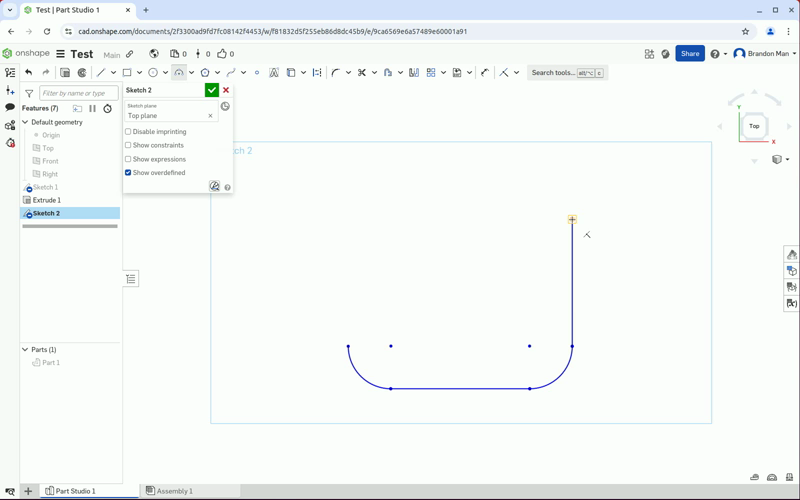
mouse_move(529, 176)
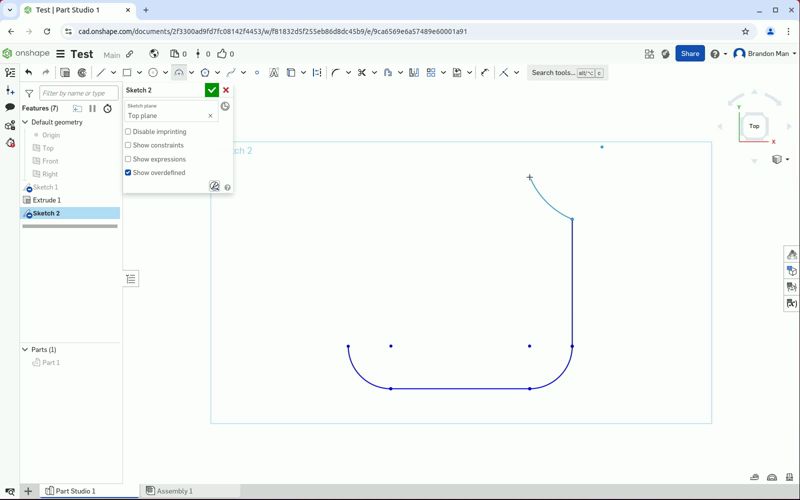
click(529, 176)
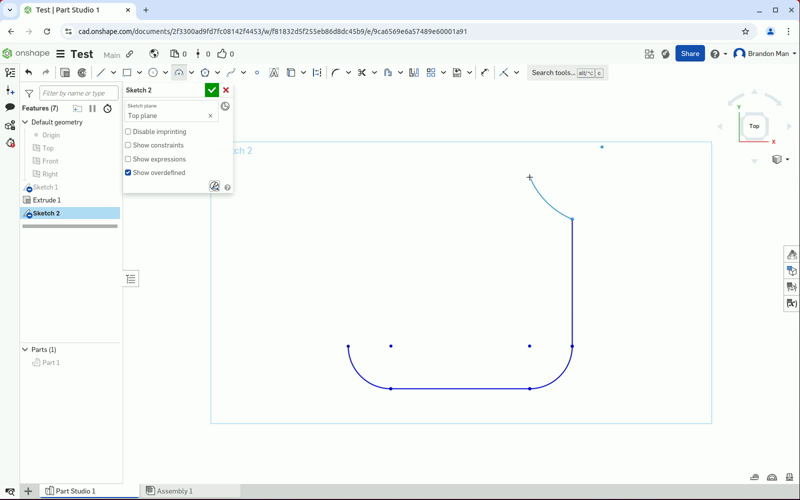
mouse_move(559, 189)
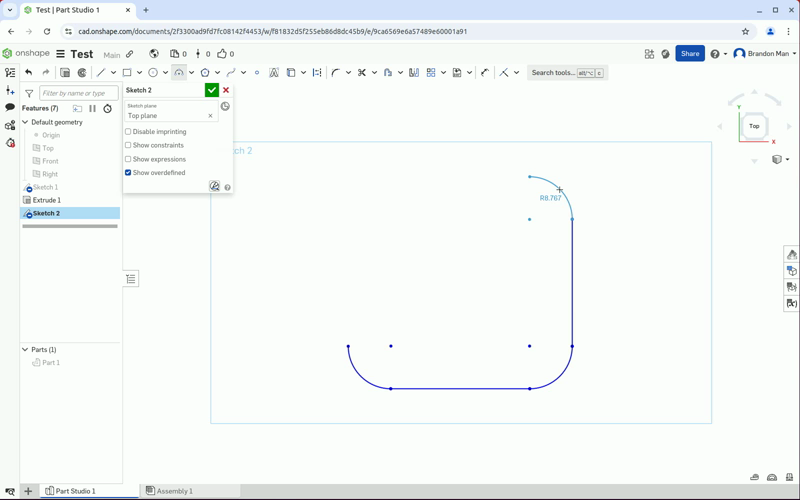
click(559, 189)
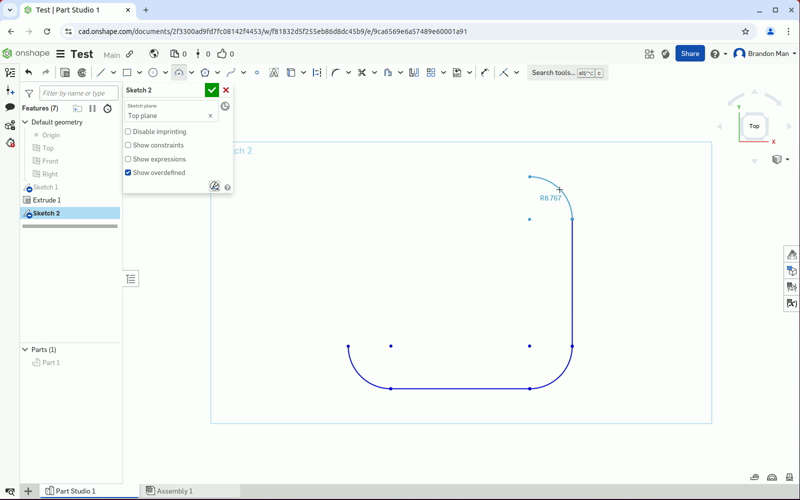
key_up(shift)
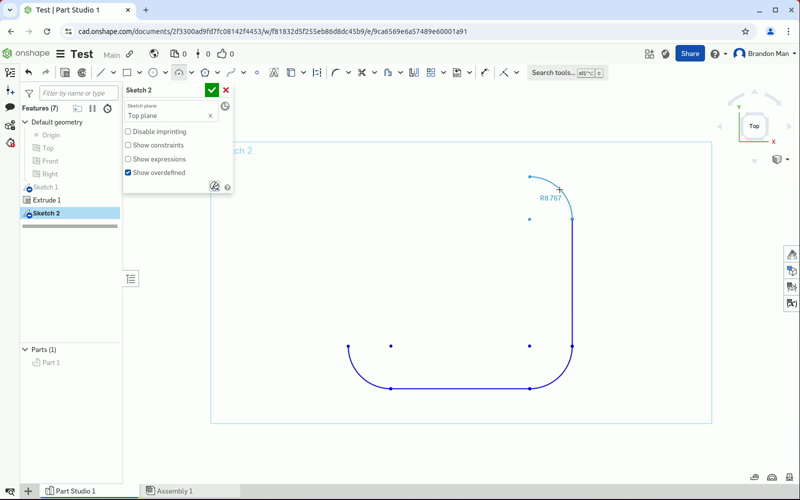
key(esc)
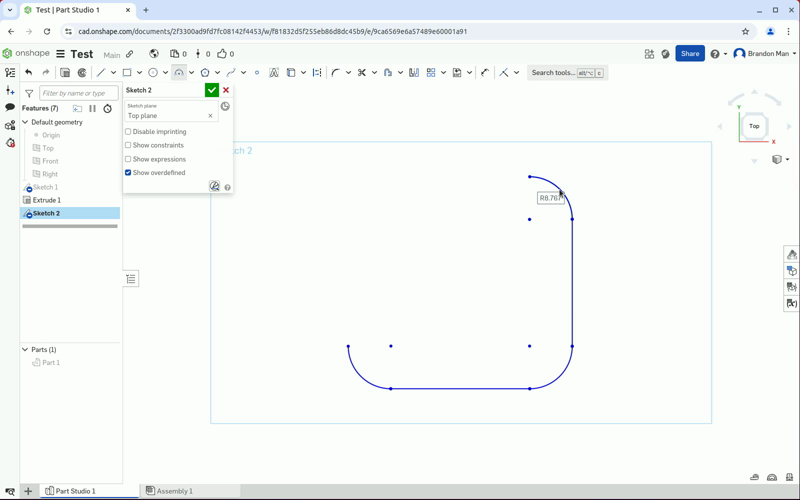
key(l)
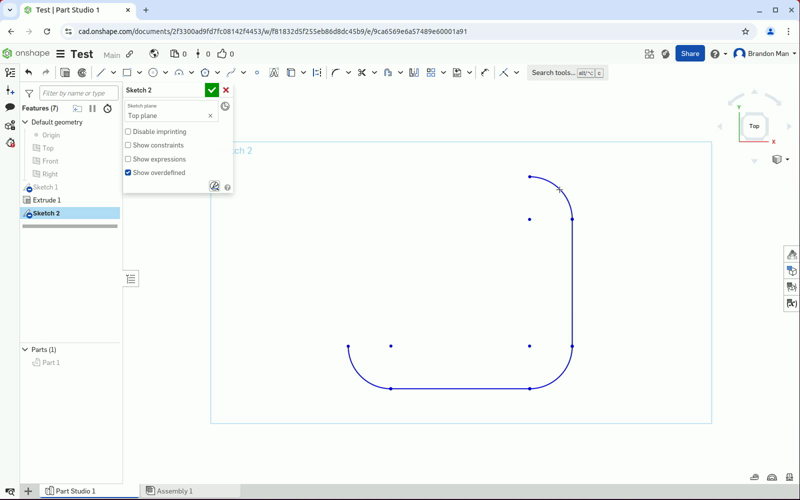
mouse_move(529, 176)
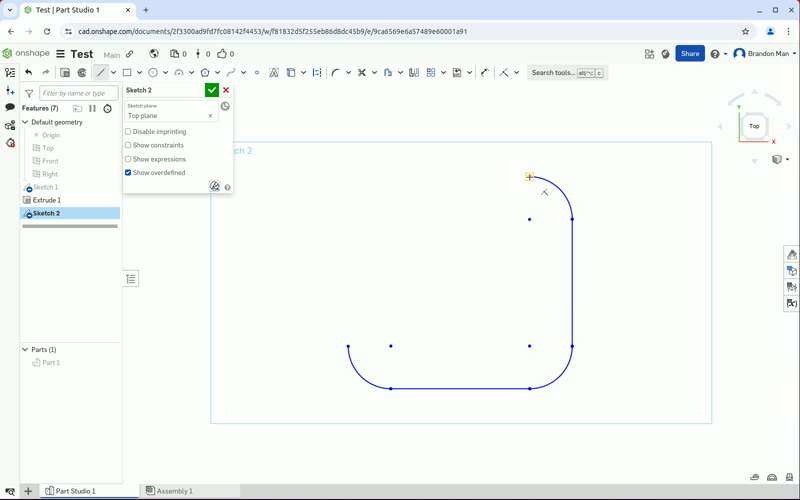
click(529, 176)
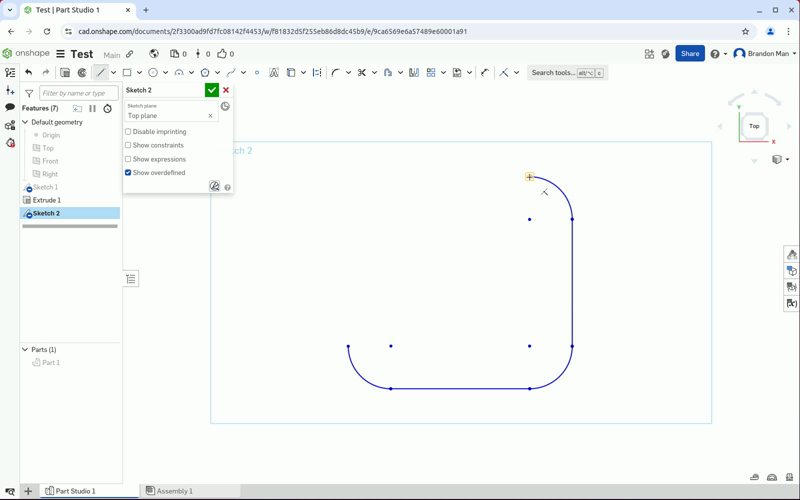
key_down(shift)
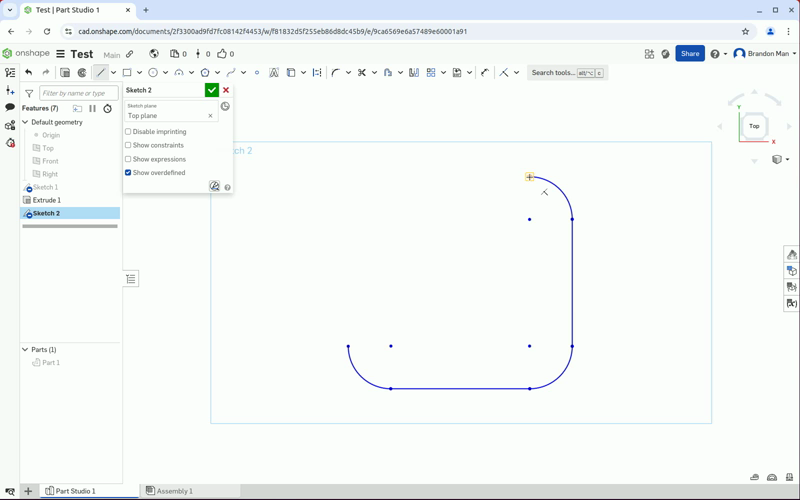
mouse_move(390, 176)
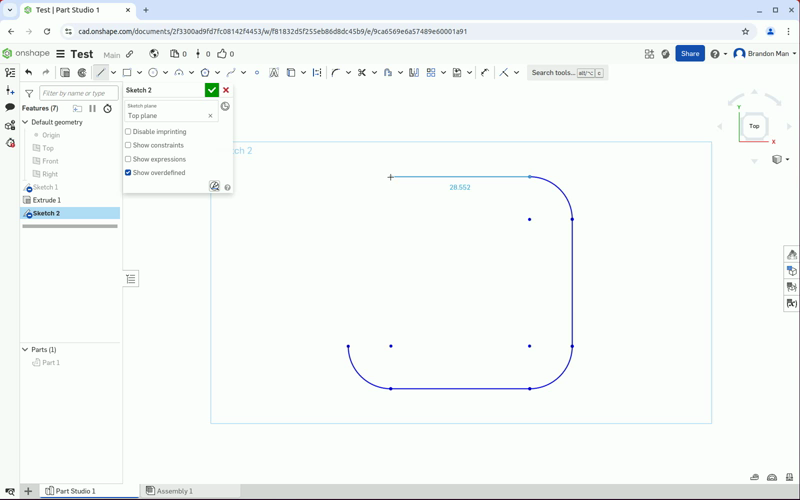
click(390, 176)
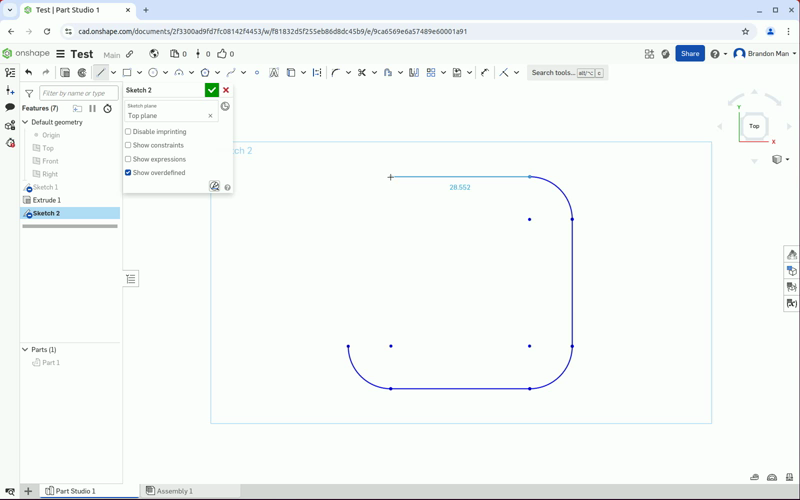
key_up(shift)
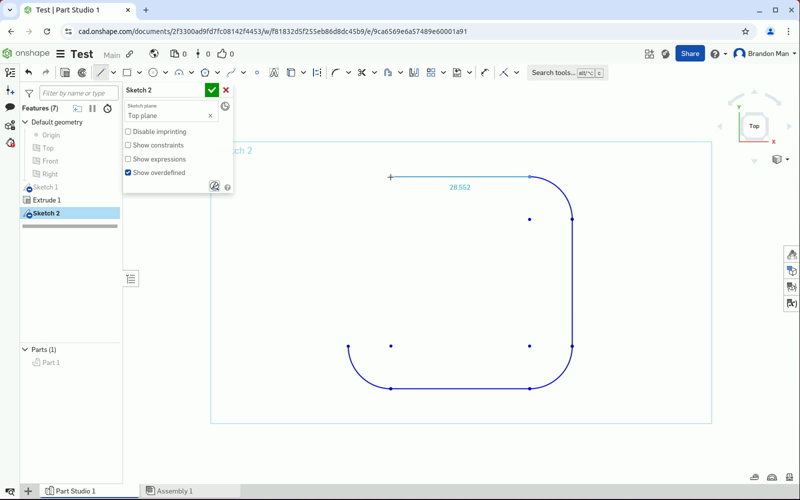
key(esc)
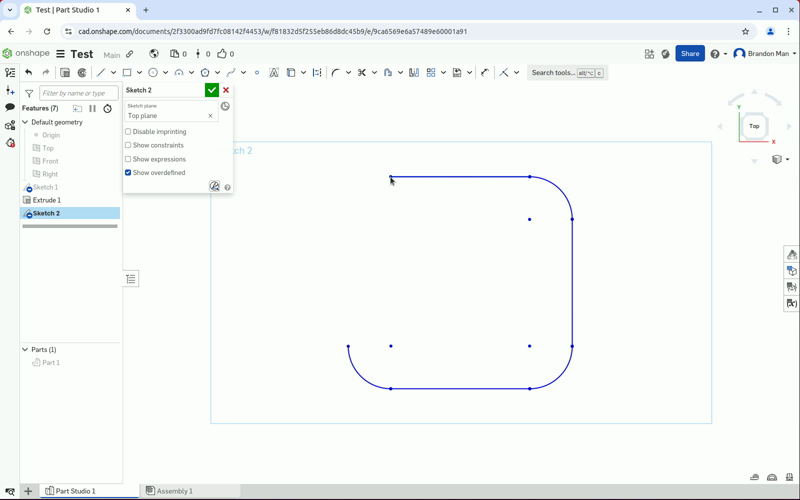
key(a)
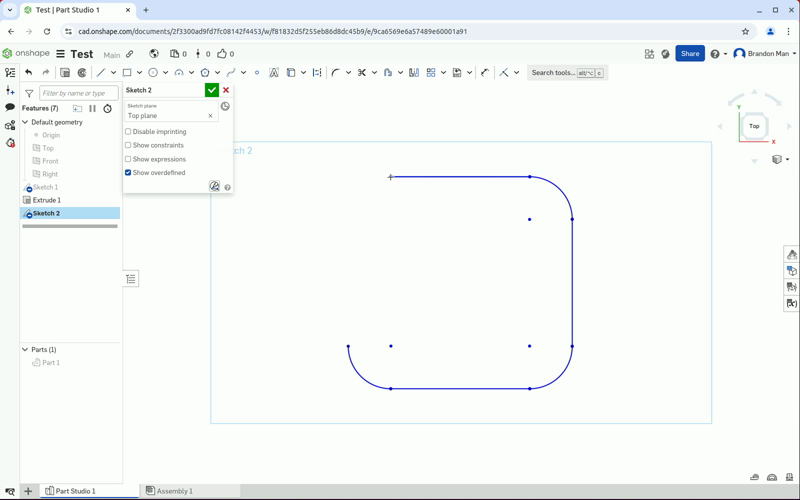
mouse_move(390, 176)
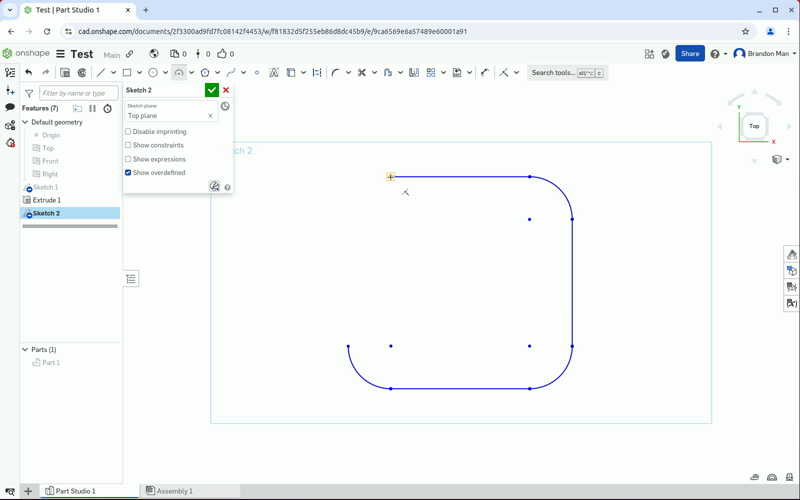
click(390, 176)
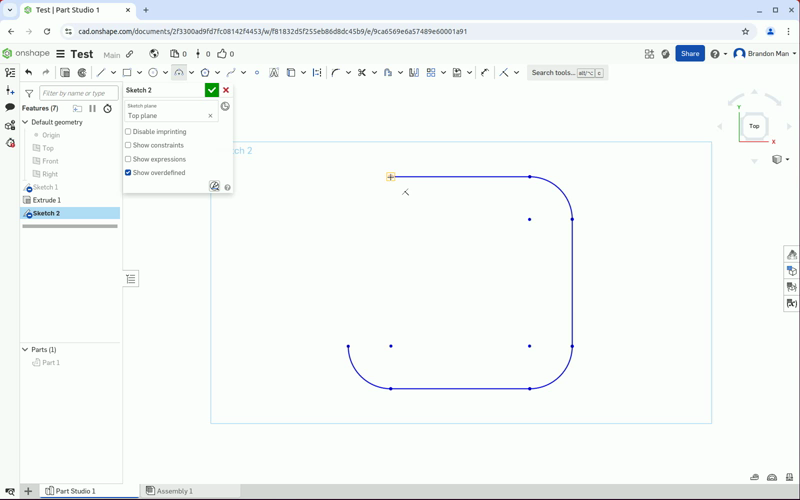
key_down(shift)
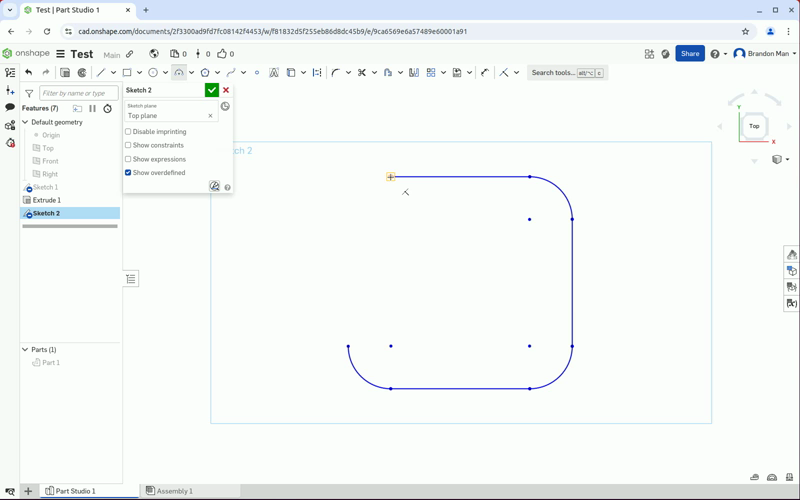
mouse_move(348, 219)
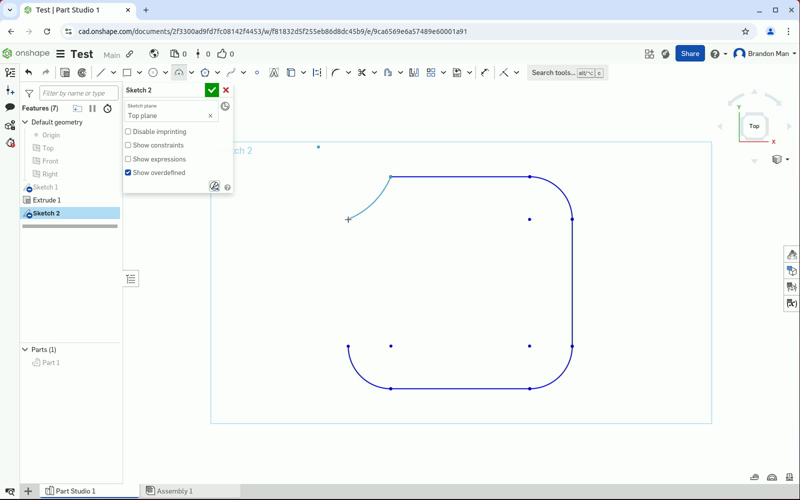
click(348, 219)
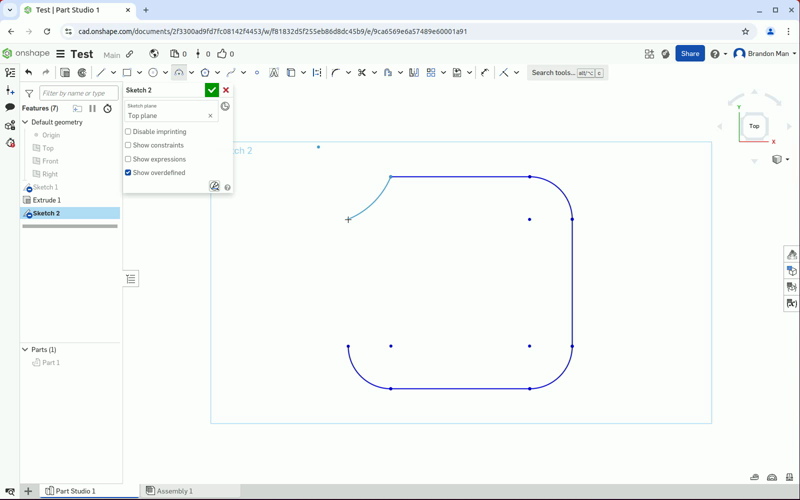
mouse_move(360, 189)
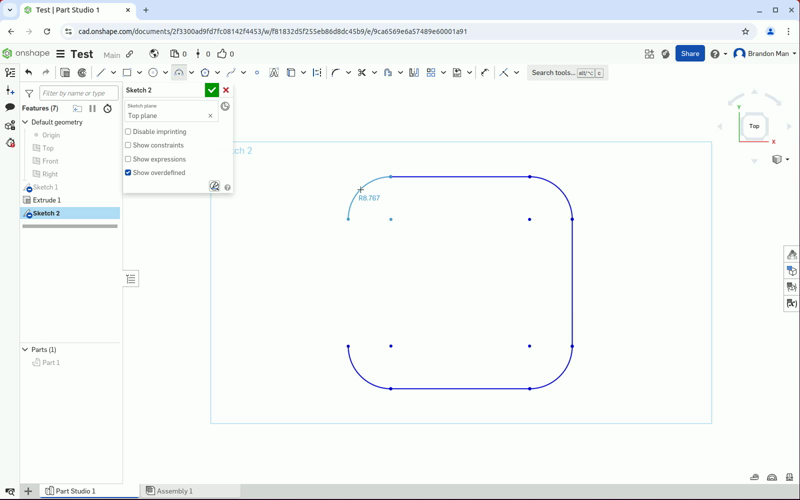
click(360, 189)
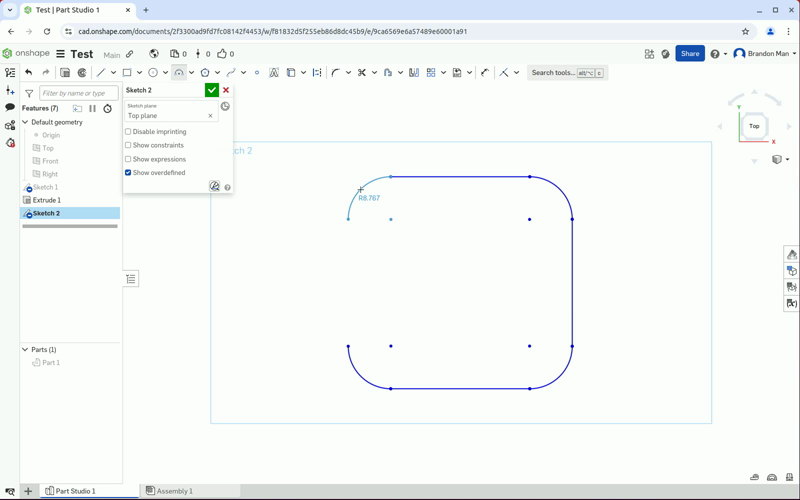
key_up(shift)
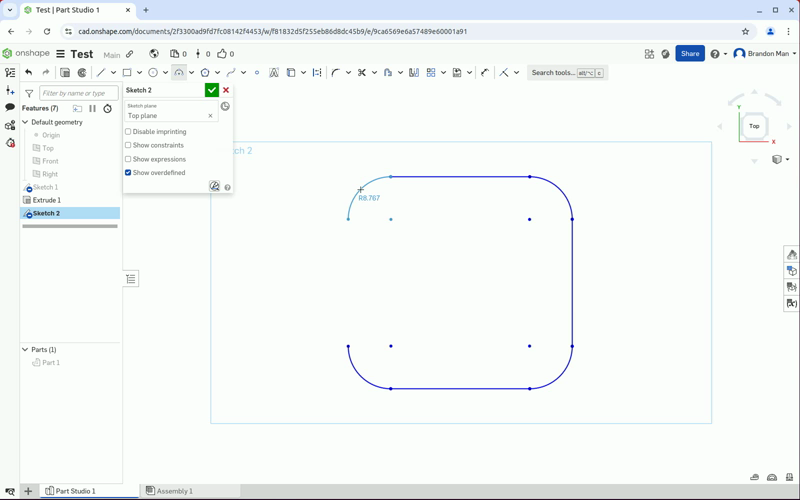
key(esc)
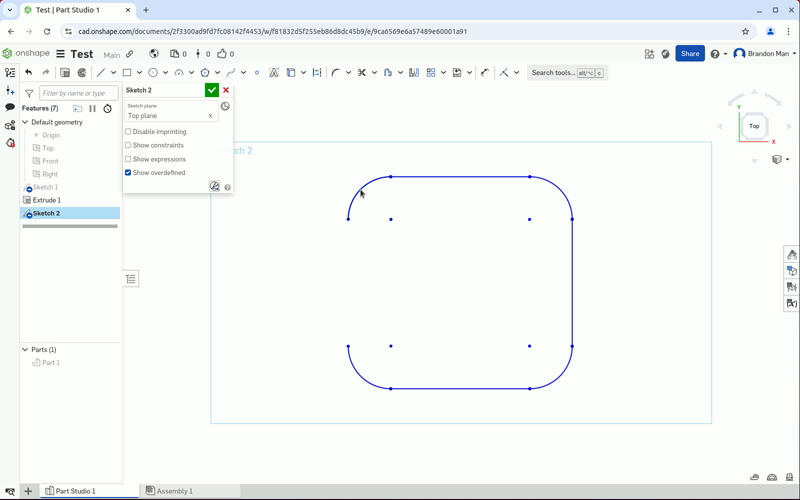
key(l)
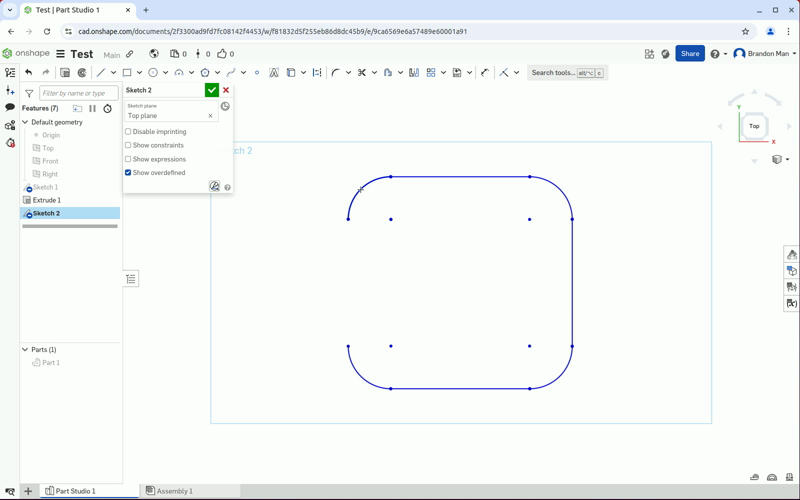
mouse_move(348, 219)
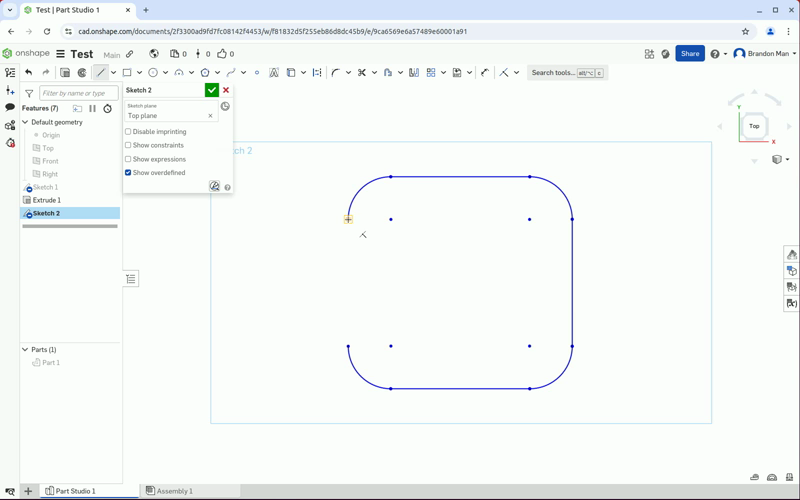
click(348, 219)
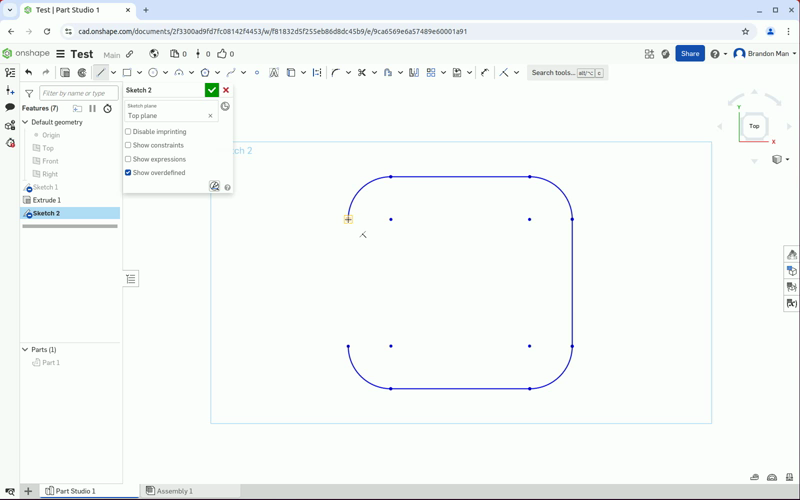
key_down(shift)
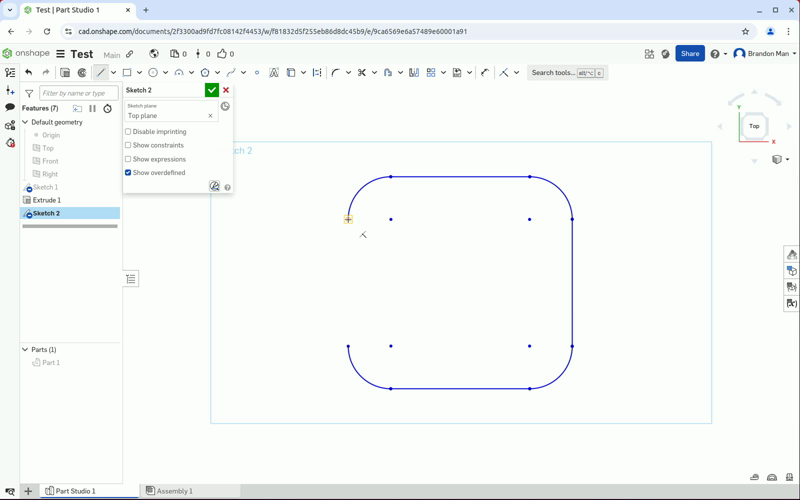
mouse_move(348, 346)
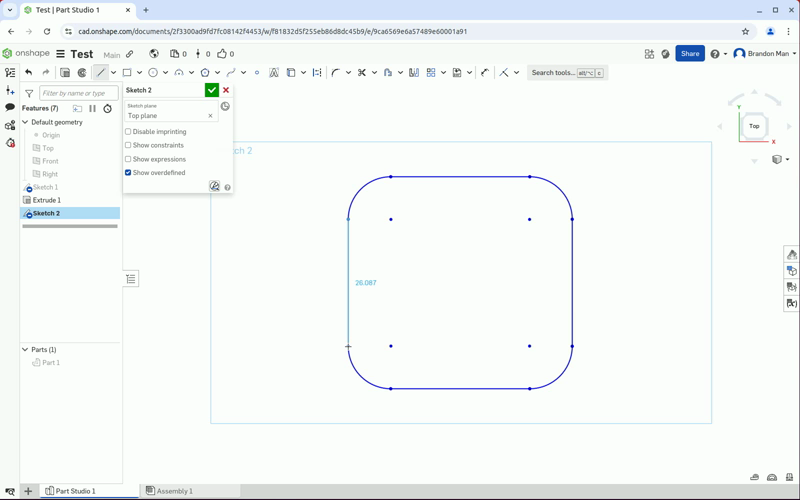
key_up(shift)
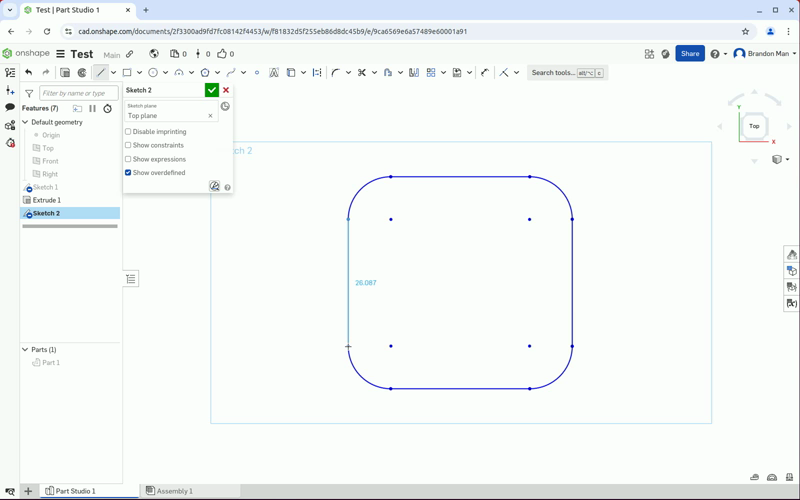
click(348, 346)
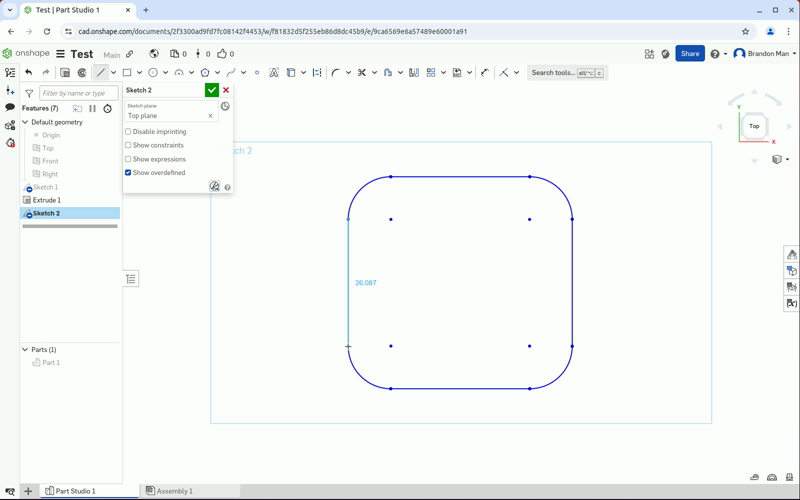
key(esc)
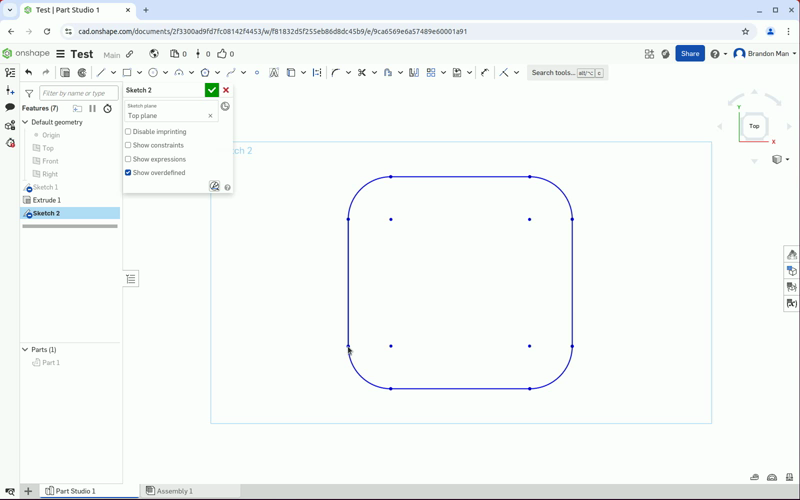
key(a)
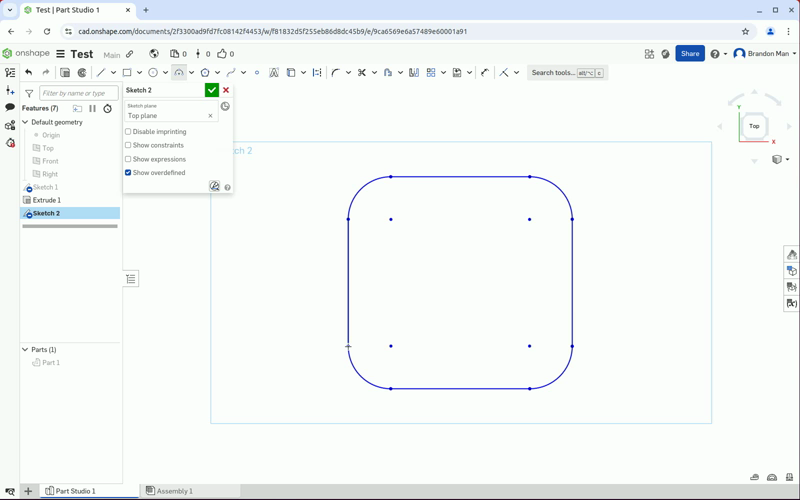
key_down(shift)
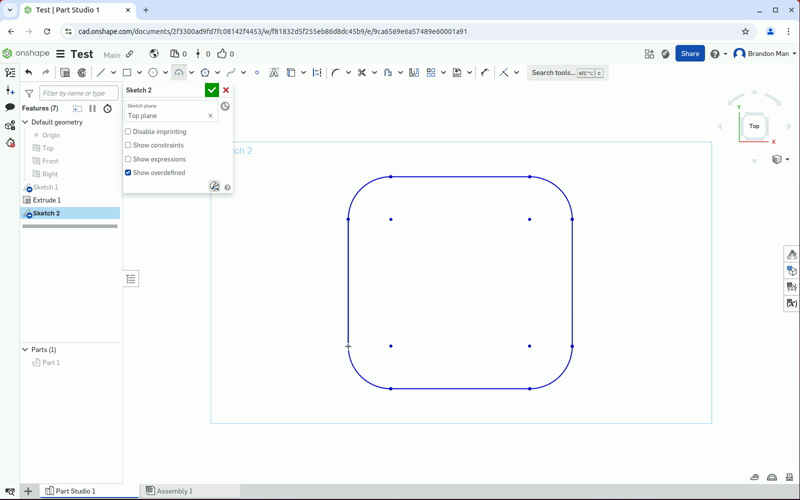
mouse_move(357, 346)
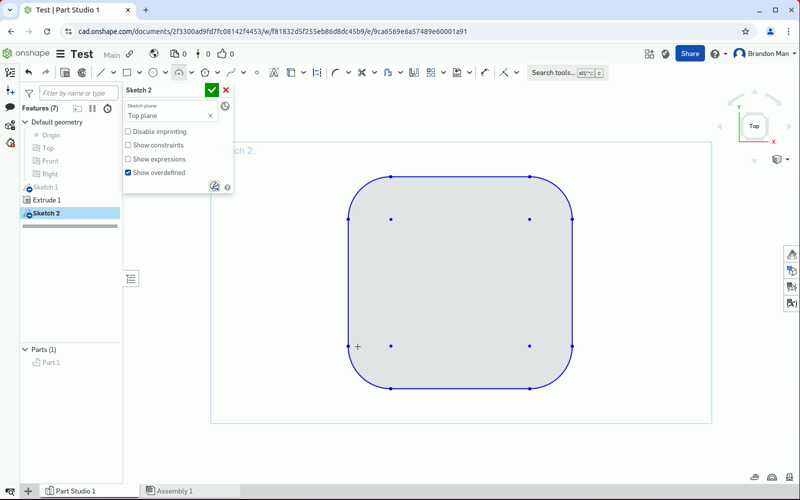
click(357, 346)
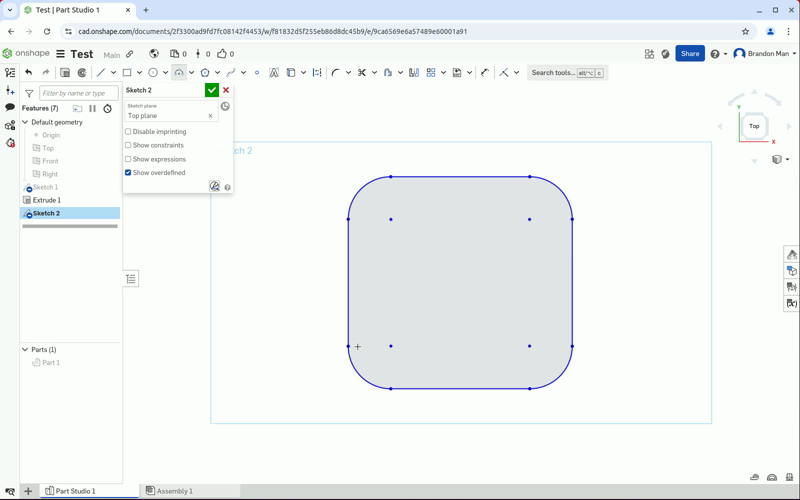
key_up(shift)
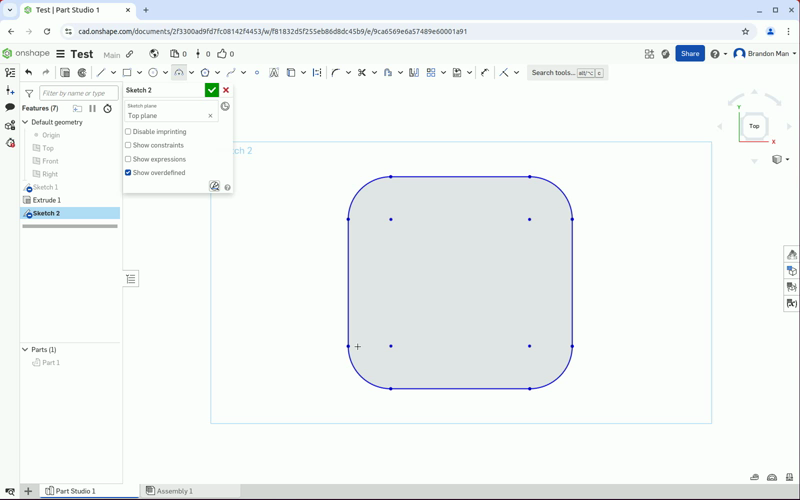
key_down(shift)
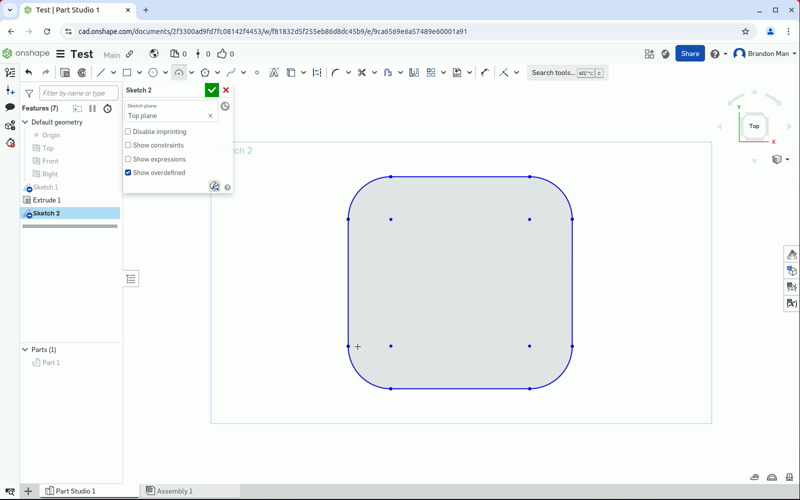
mouse_move(390, 376)
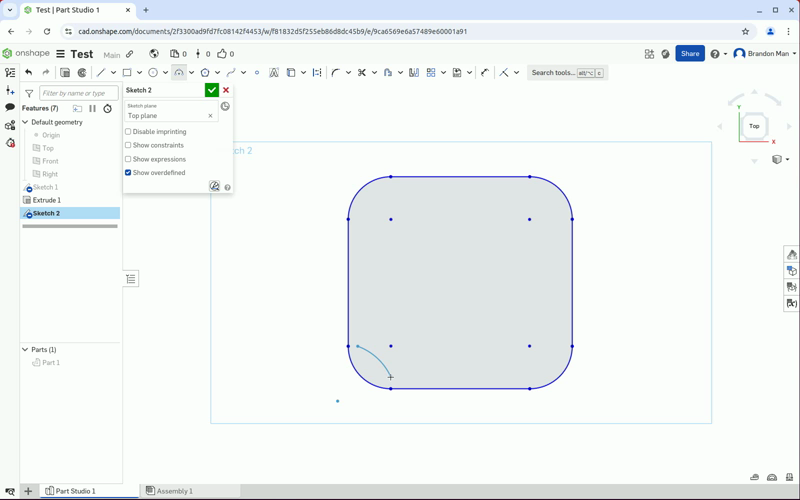
click(390, 376)
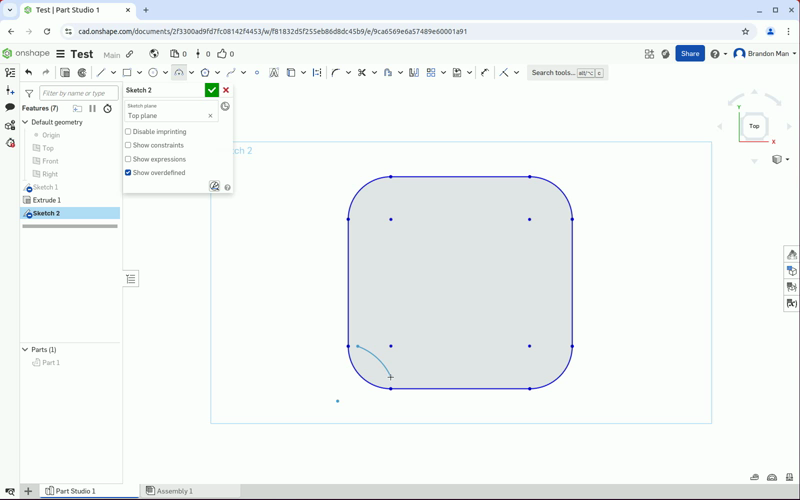
mouse_move(367, 368)
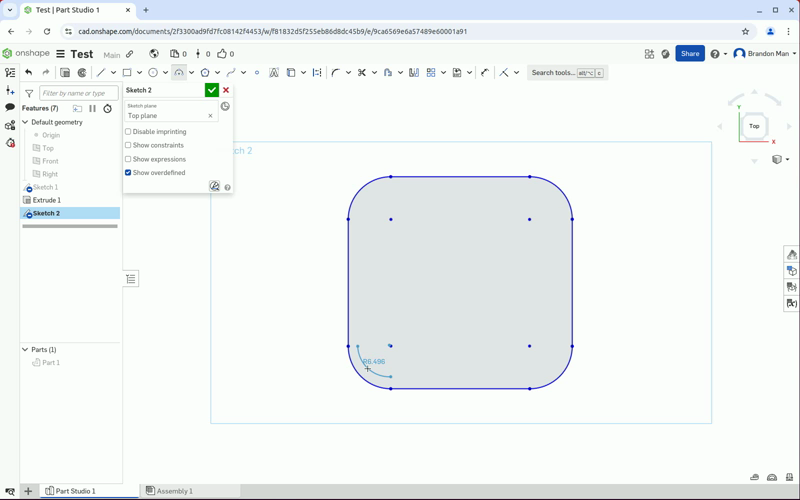
click(367, 368)
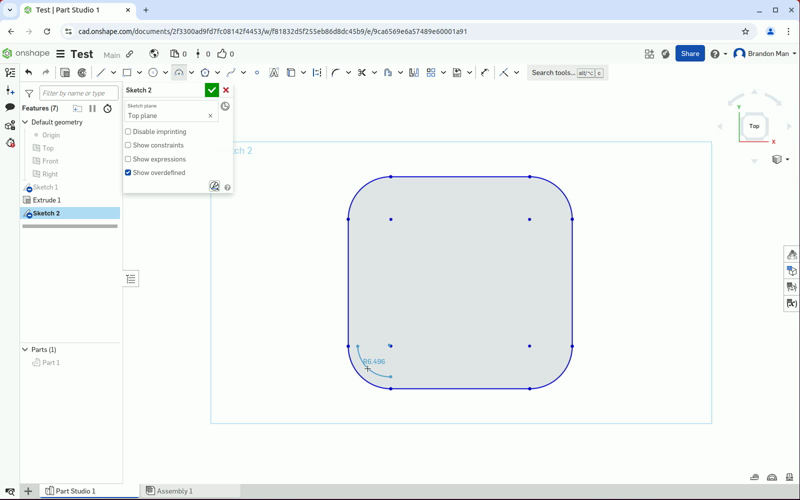
key_up(shift)
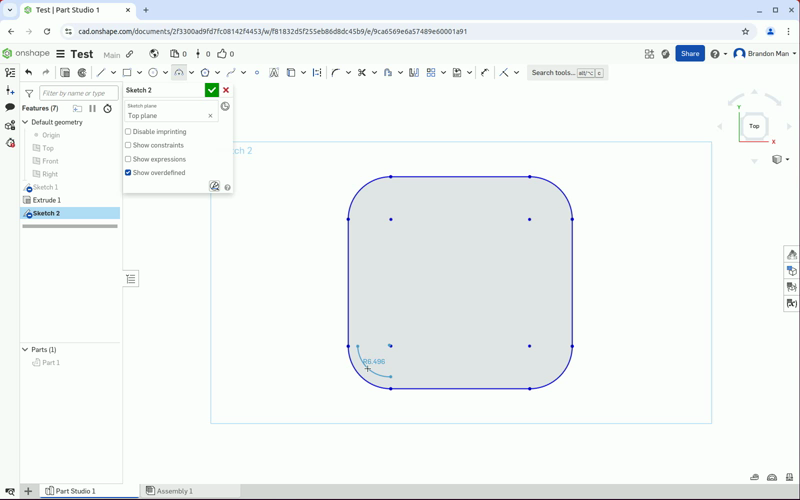
key(esc)
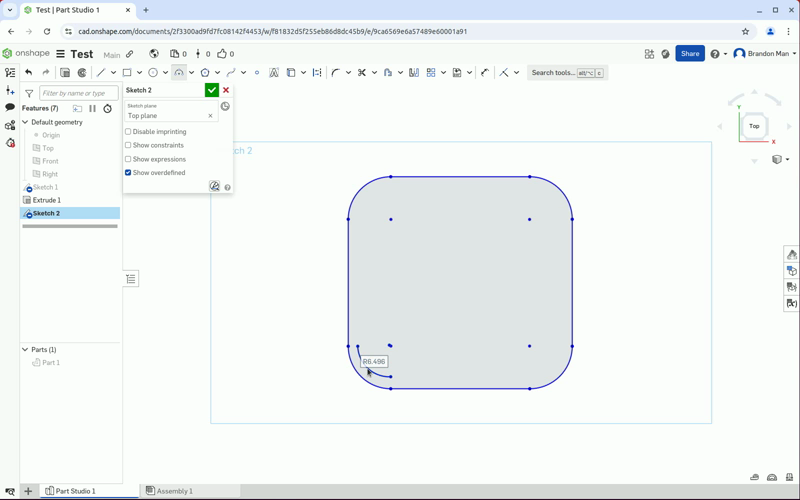
key(l)
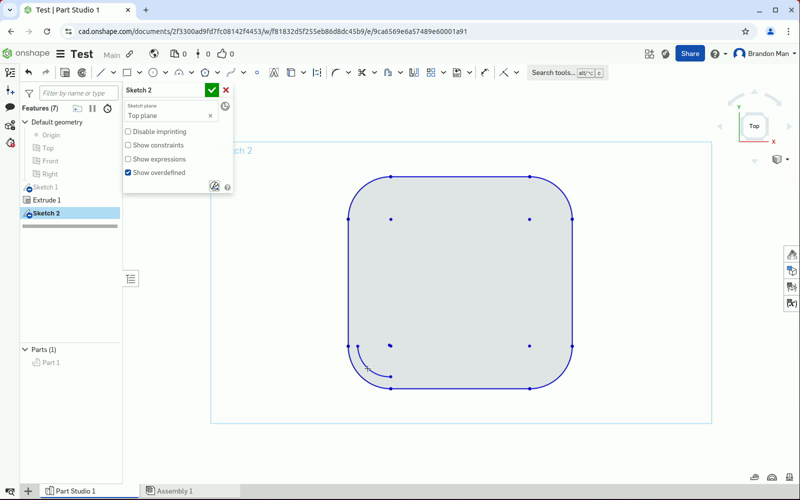
mouse_move(390, 376)
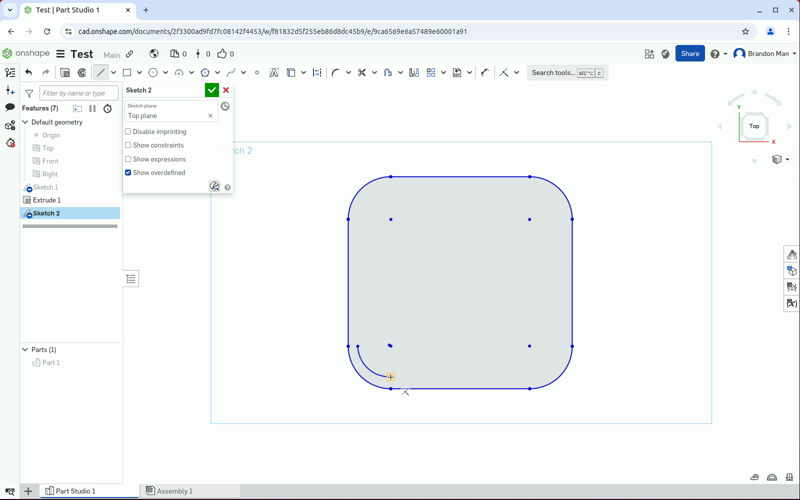
click(390, 376)
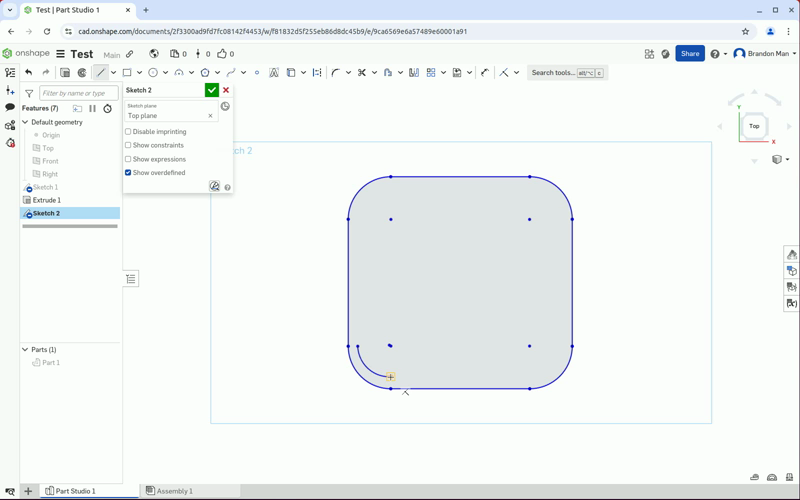
key_down(shift)
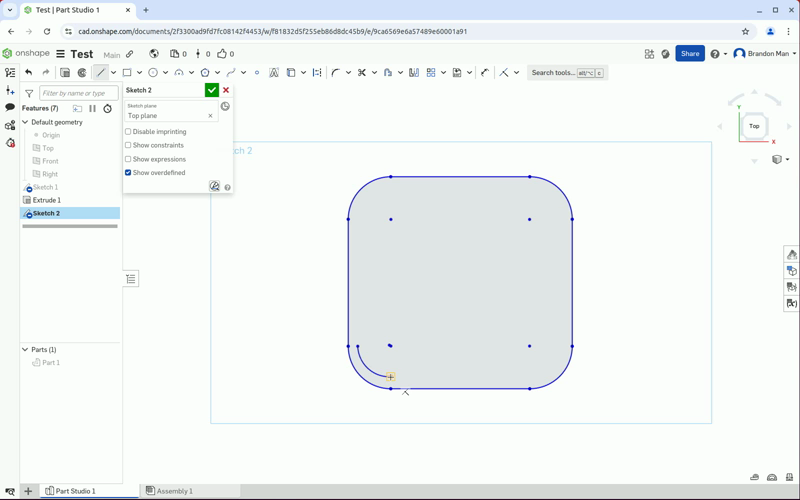
mouse_move(529, 376)
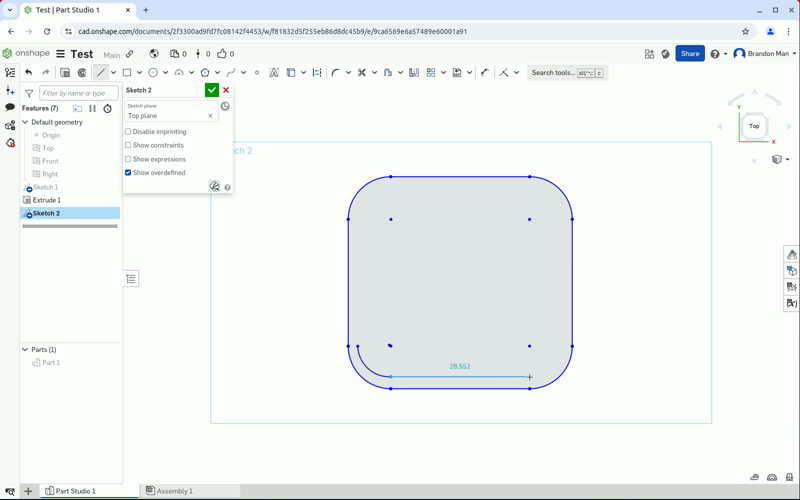
click(529, 376)
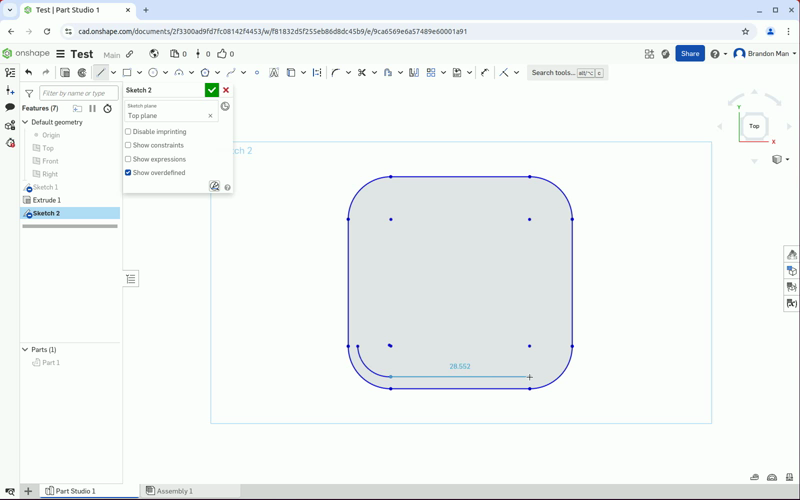
key_up(shift)
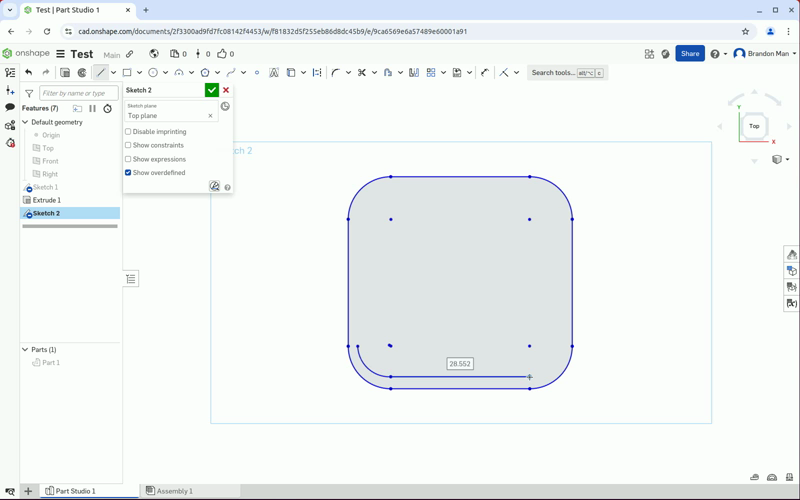
key(esc)
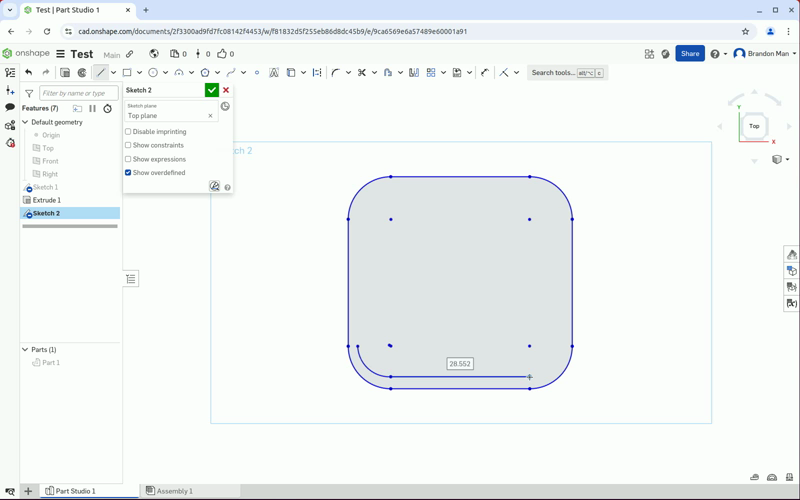
key(a)
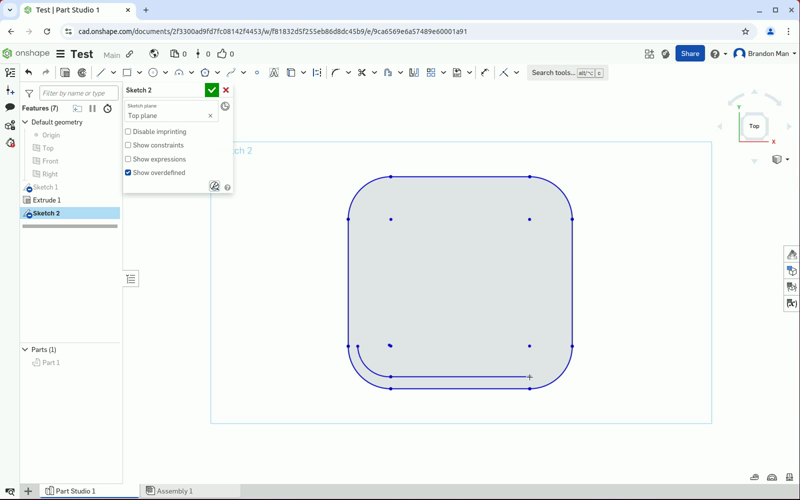
mouse_move(529, 376)
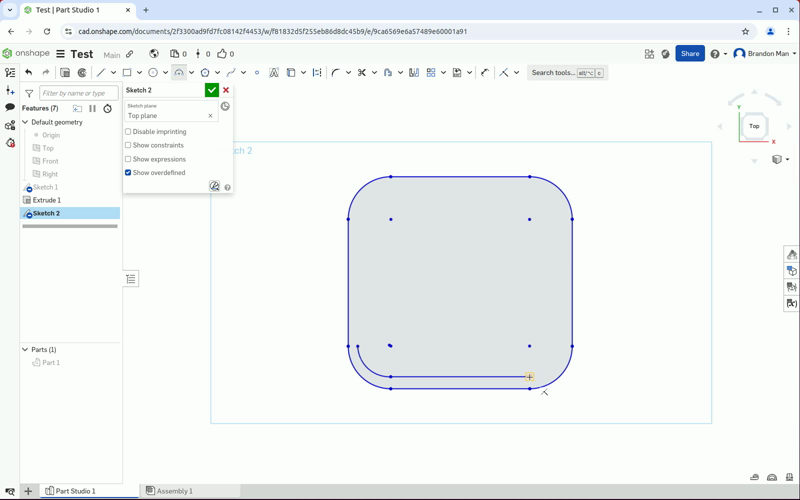
click(529, 376)
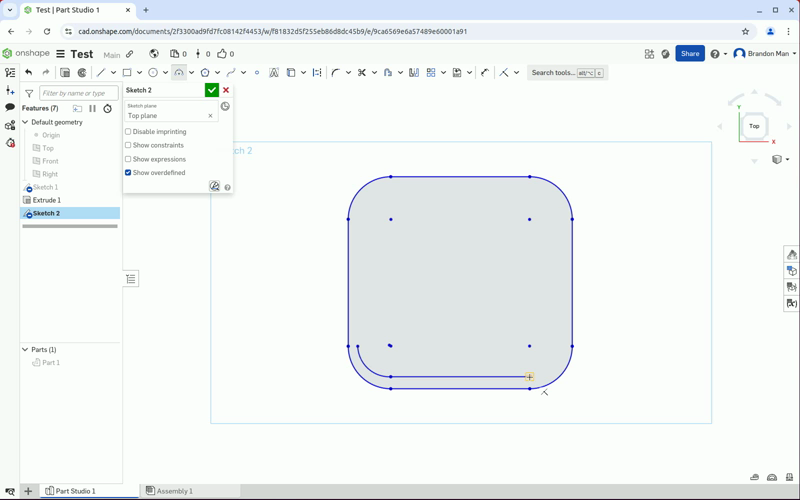
key_down(shift)
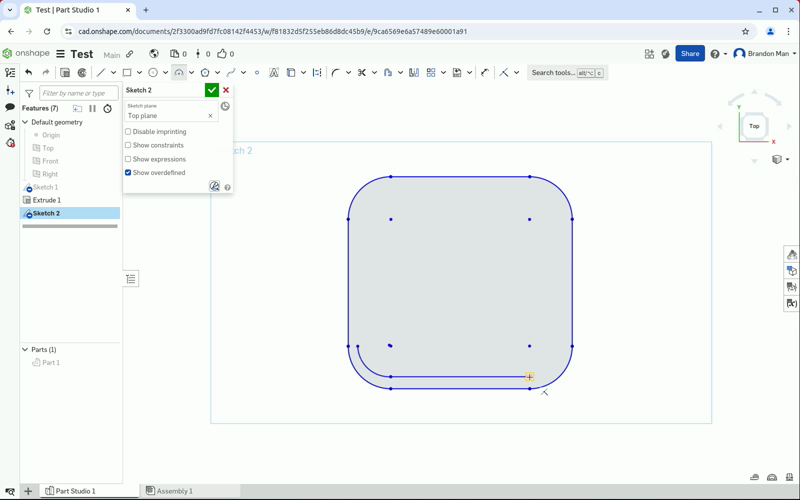
mouse_move(562, 346)
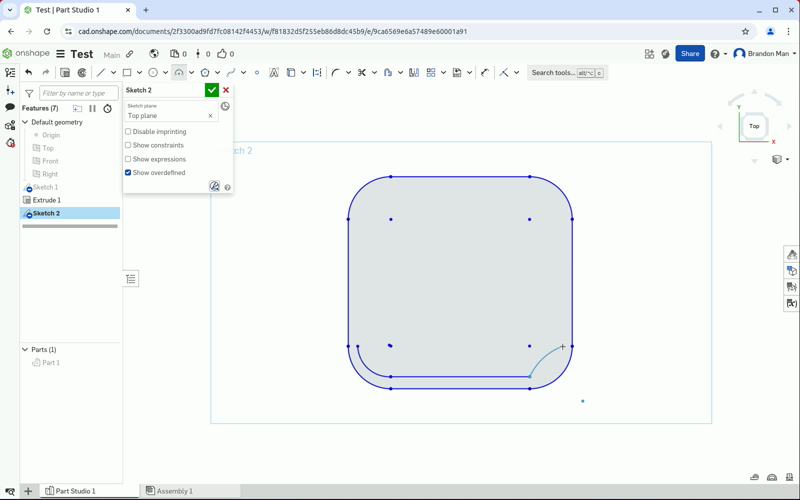
click(562, 346)
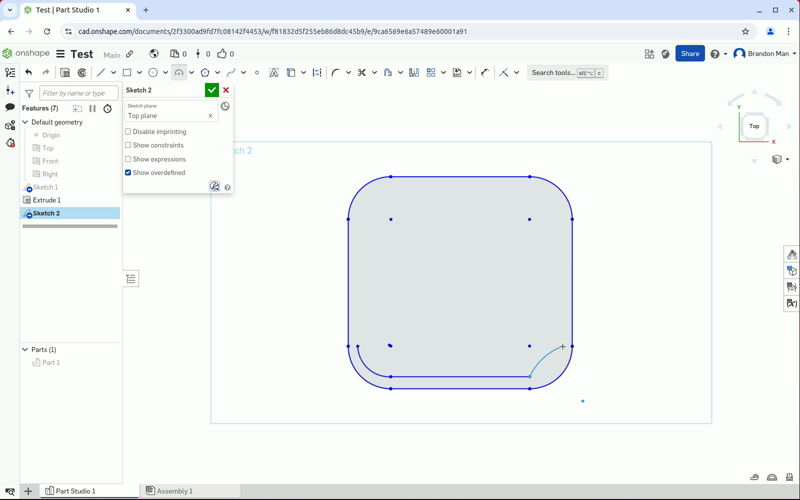
mouse_move(552, 368)
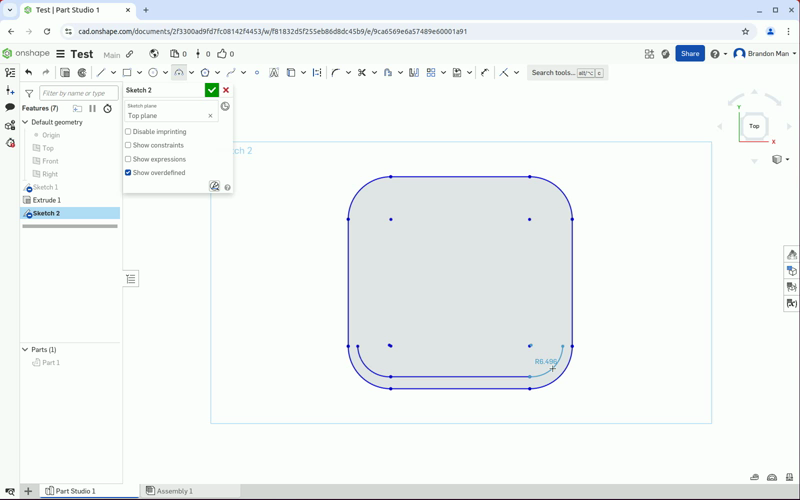
click(552, 368)
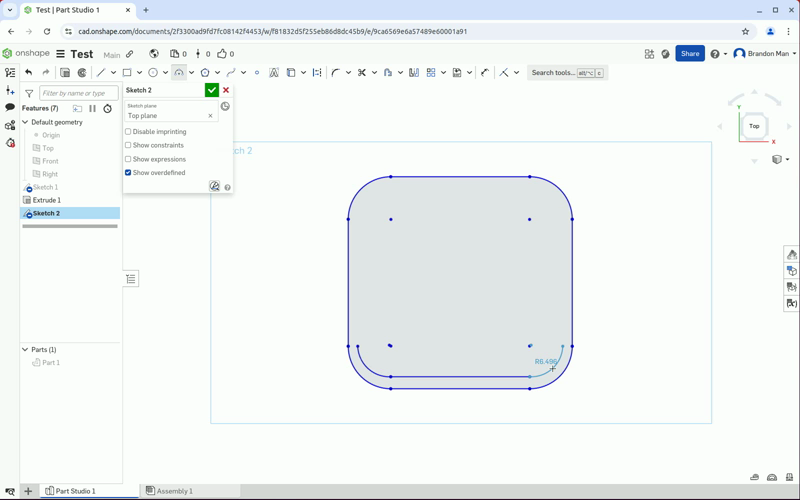
key_up(shift)
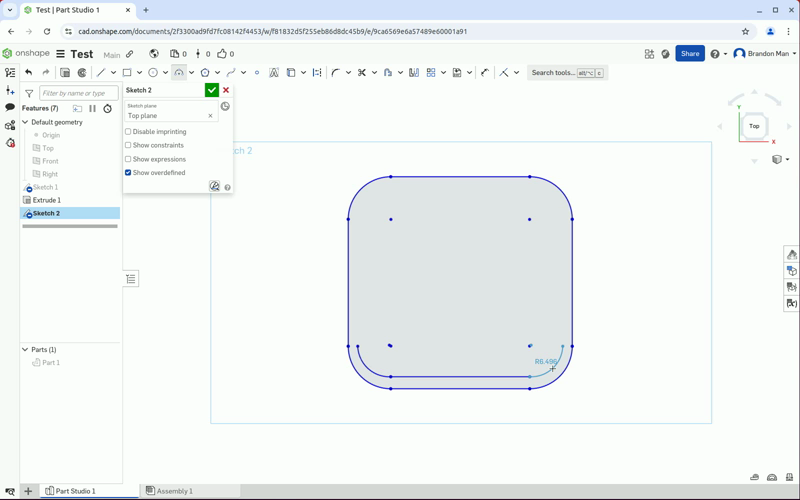
key(esc)
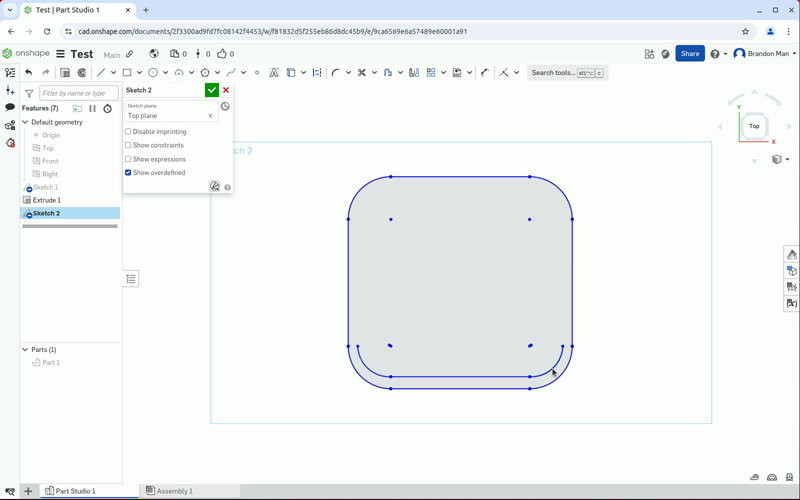
key(l)
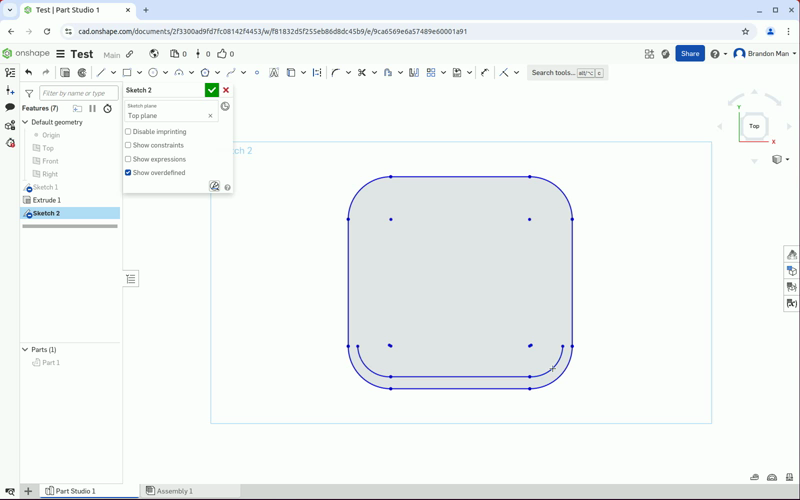
mouse_move(562, 346)
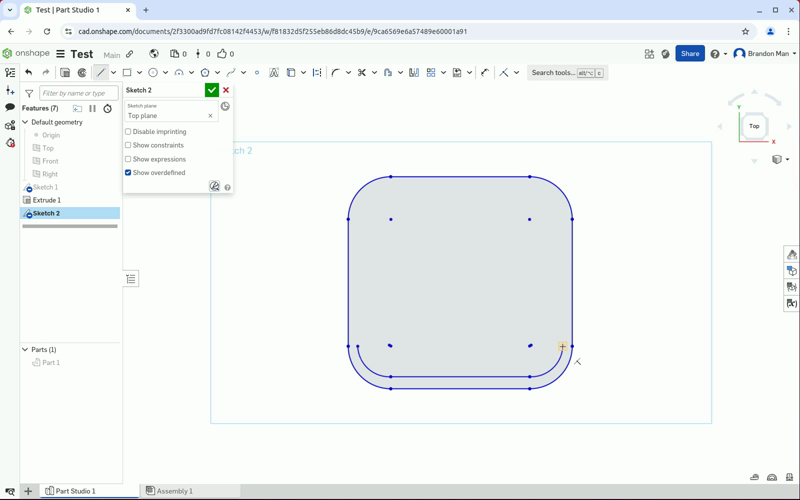
click(562, 346)
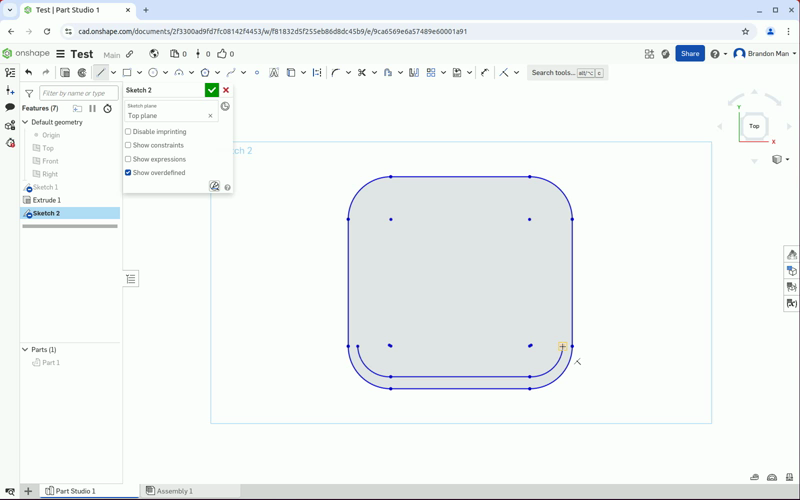
key_down(shift)
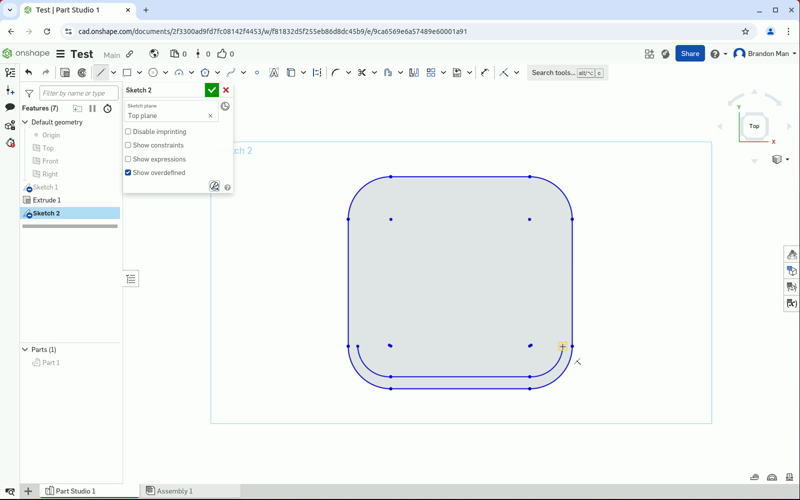
mouse_move(562, 219)
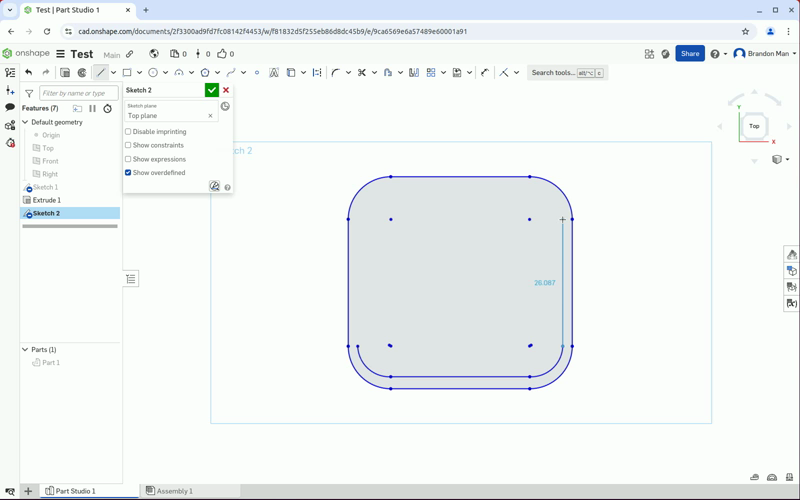
click(562, 219)
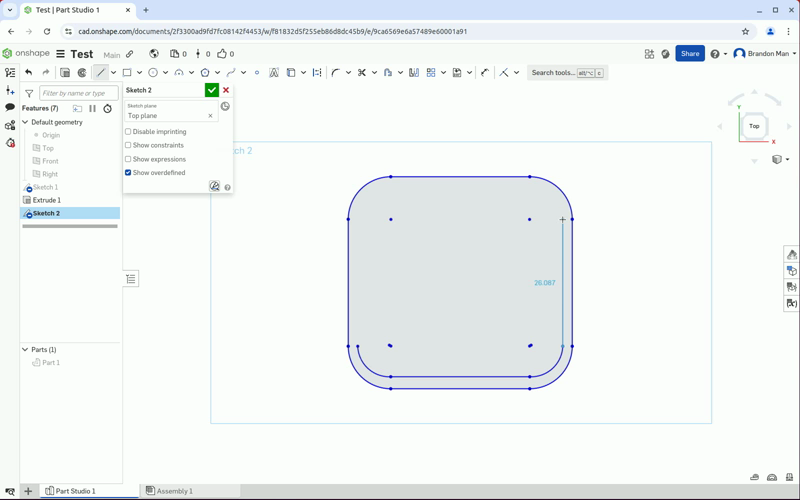
key_up(shift)
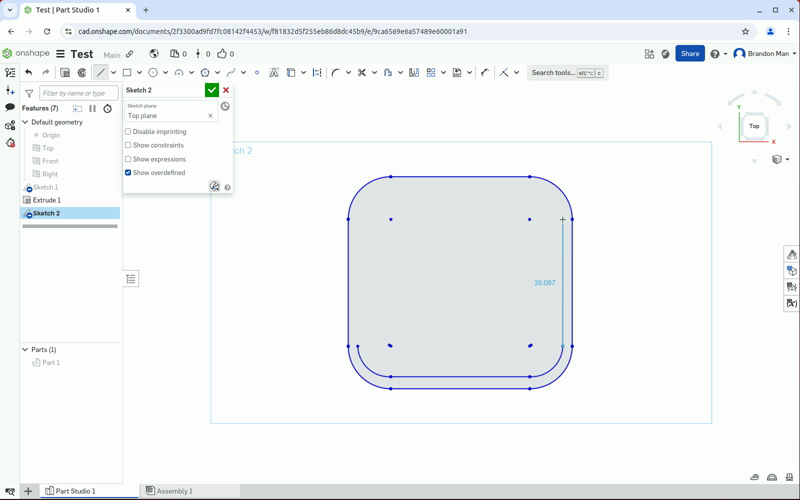
key(esc)
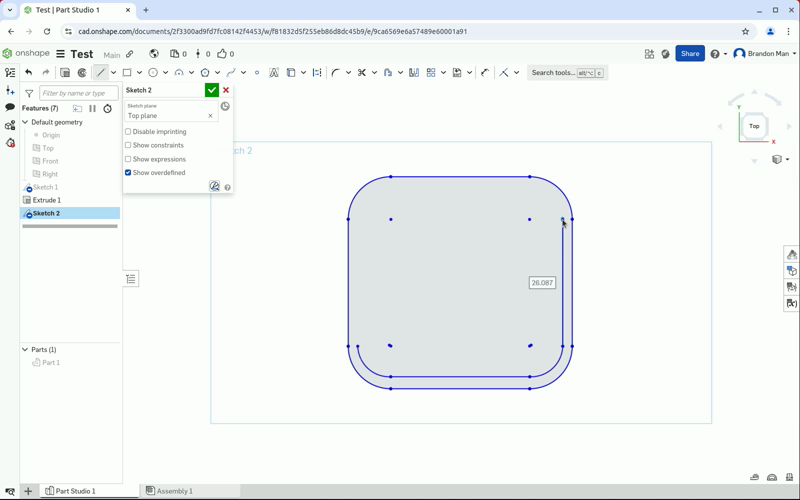
key(a)
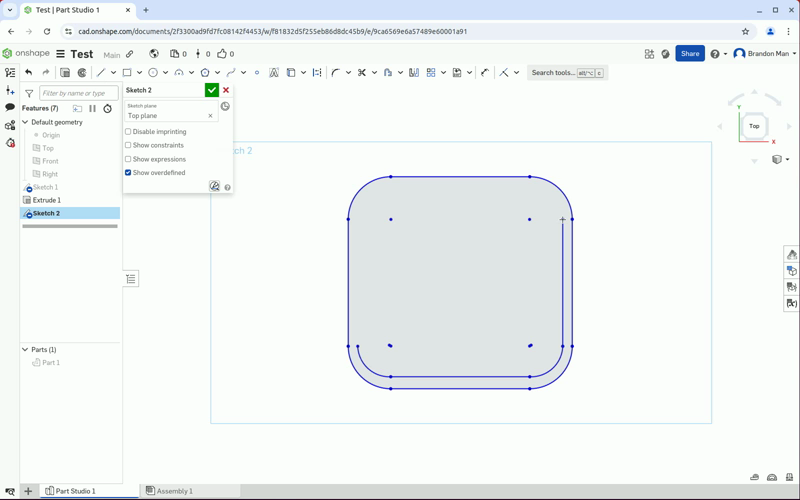
mouse_move(562, 219)
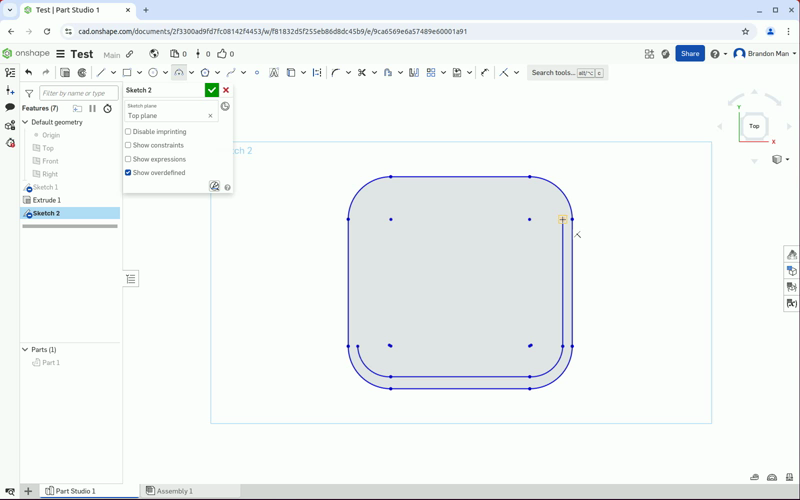
click(562, 219)
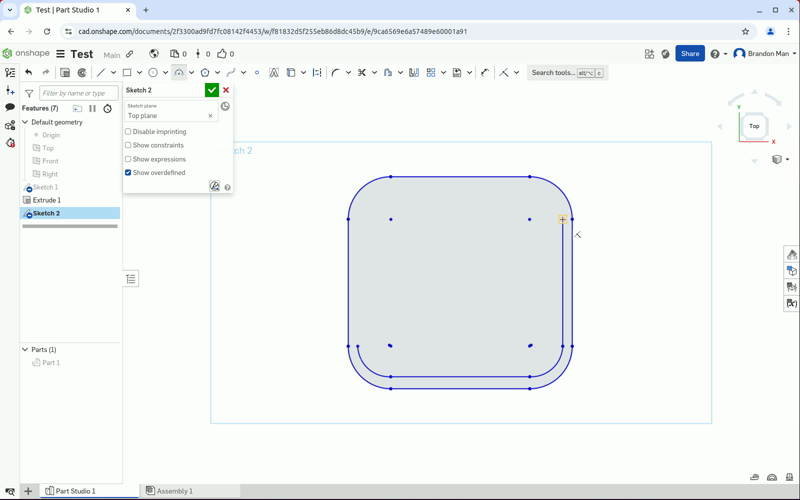
key_down(shift)
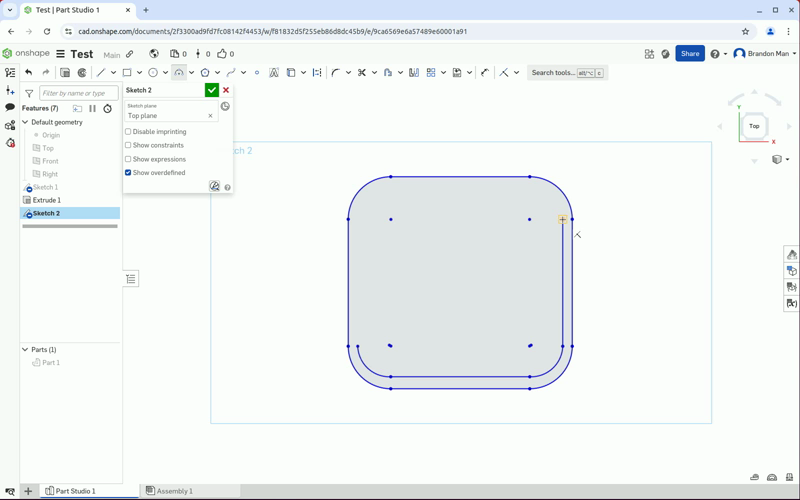
mouse_move(529, 188)
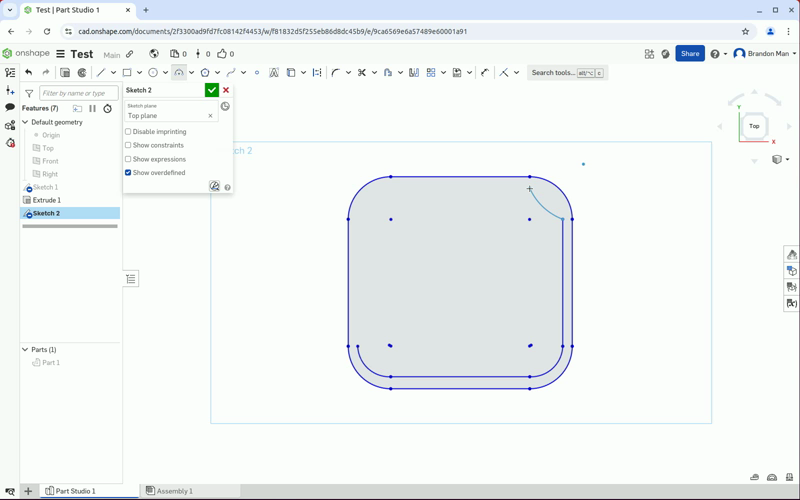
click(529, 188)
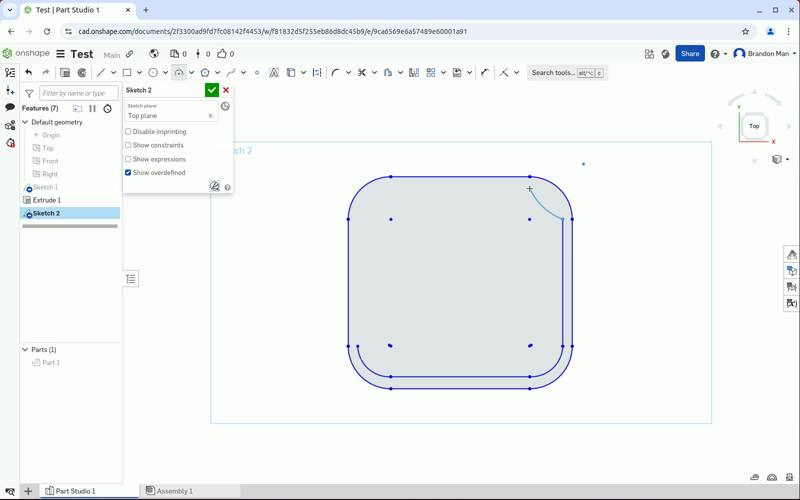
mouse_move(552, 196)
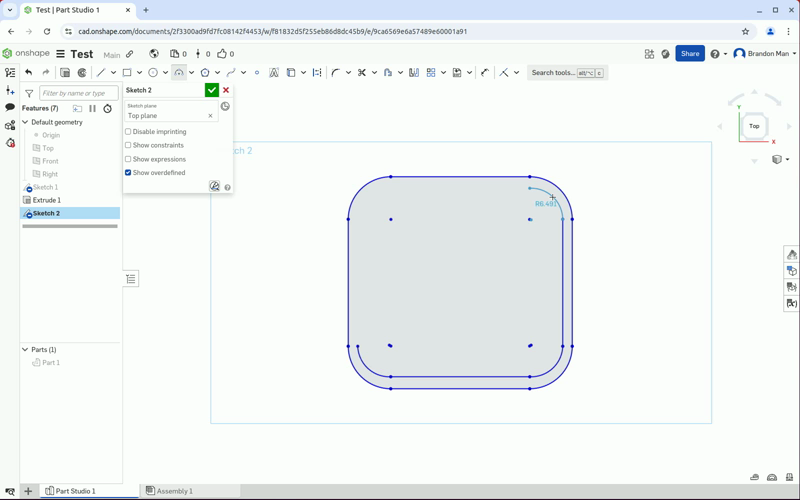
click(552, 196)
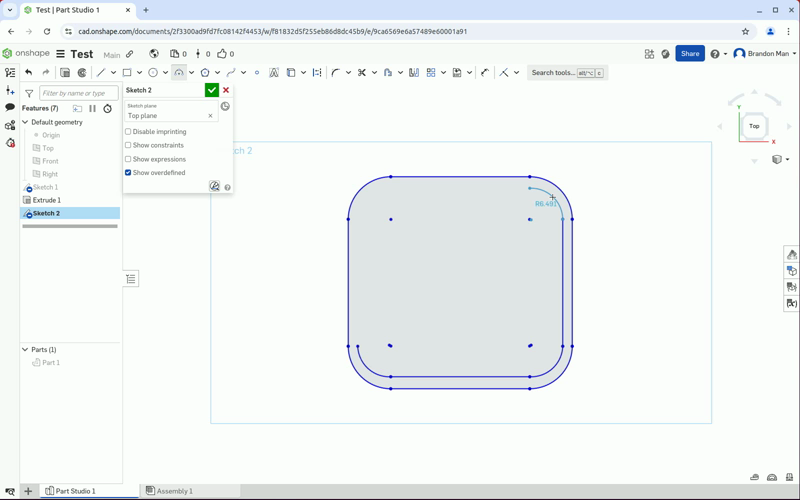
key_up(shift)
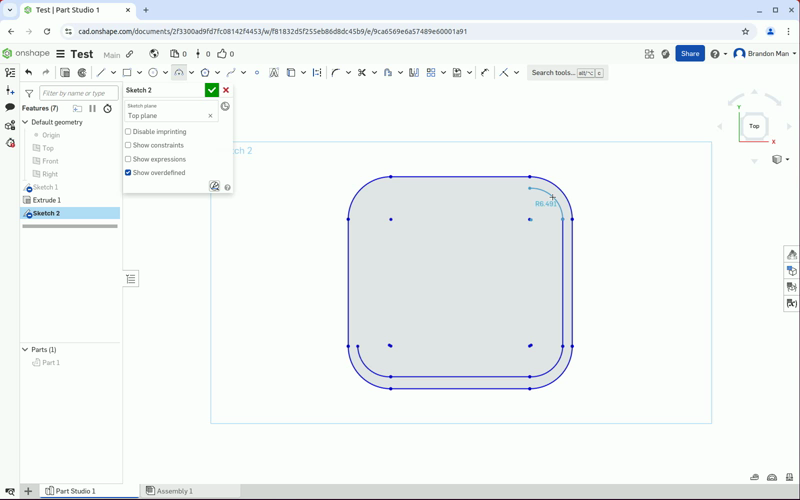
key(esc)
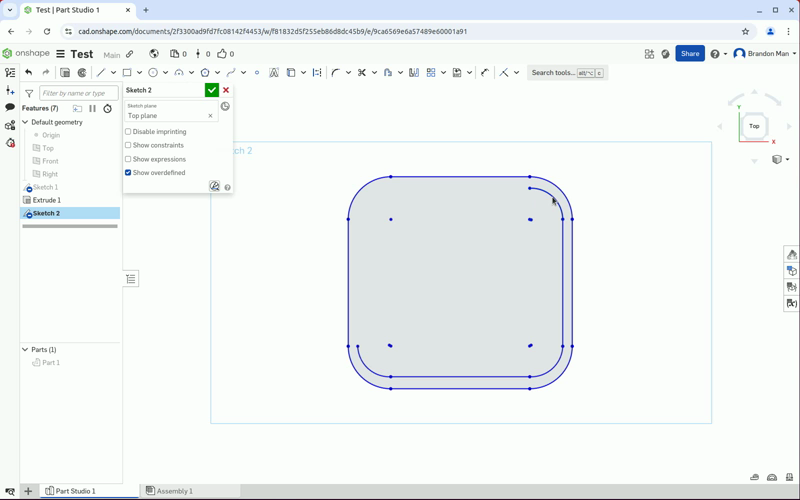
key(l)
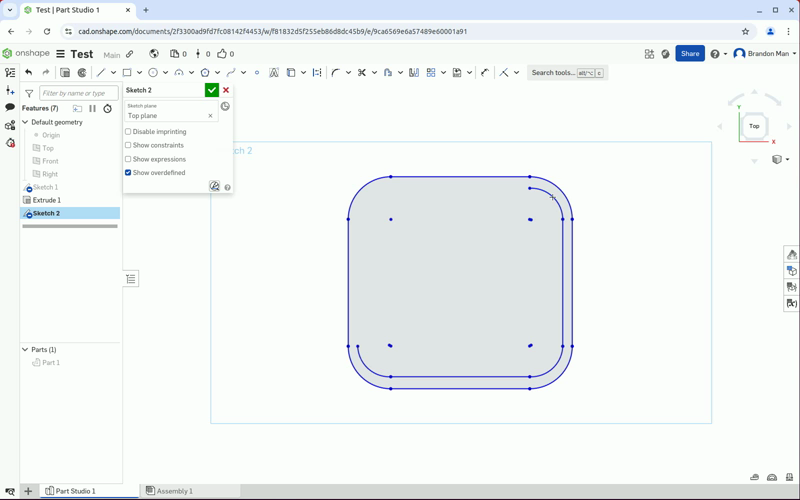
mouse_move(529, 188)
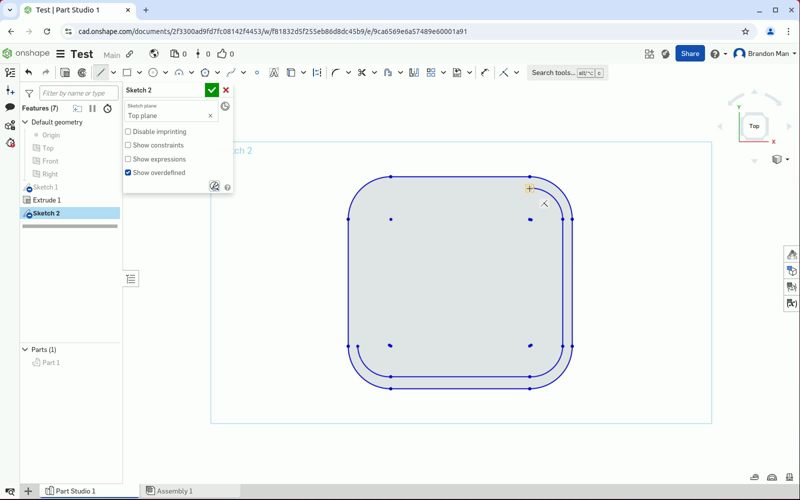
click(529, 188)
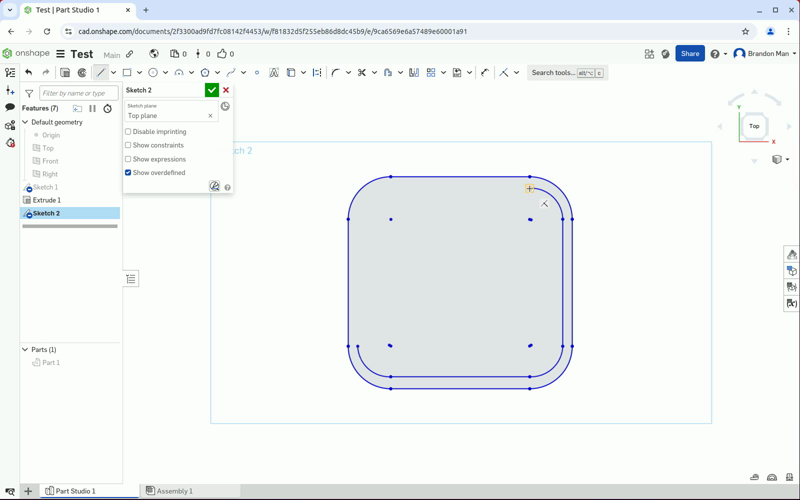
key_down(shift)
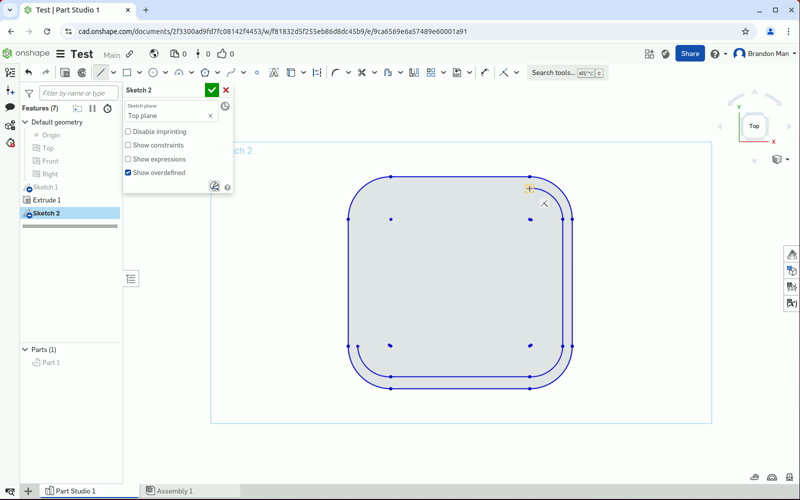
mouse_move(390, 188)
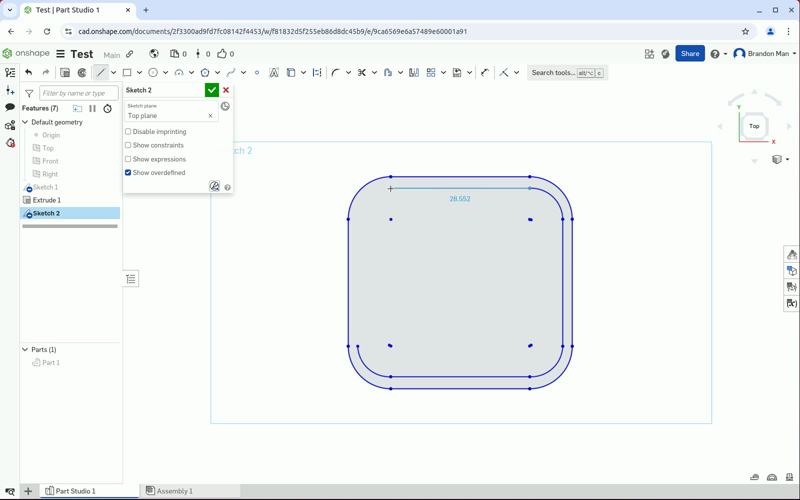
click(390, 188)
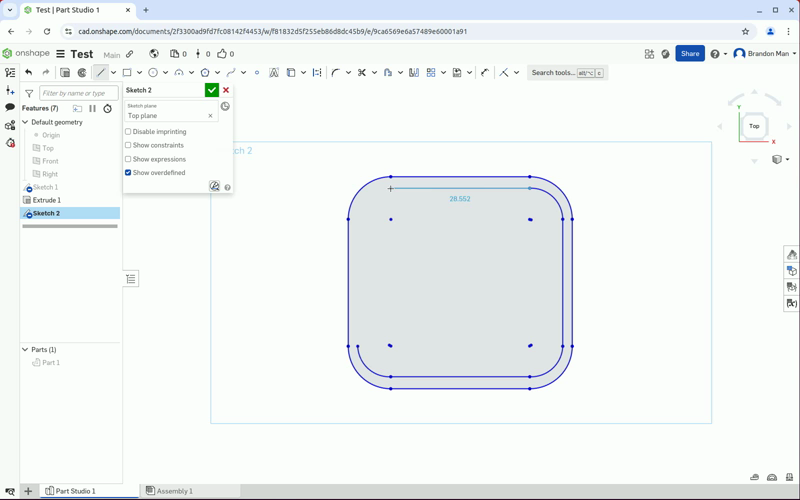
key_up(shift)
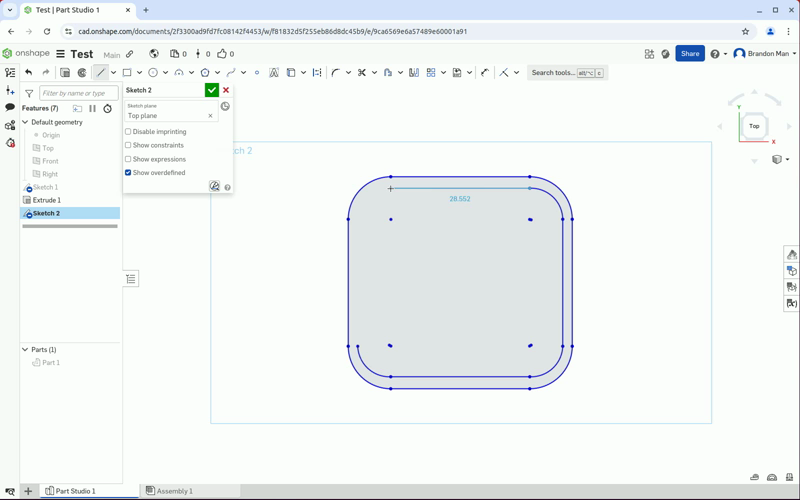
key(esc)
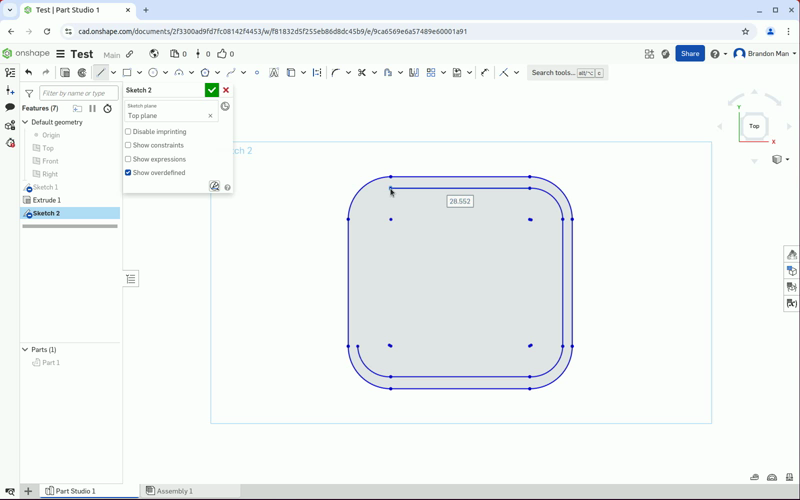
key(a)
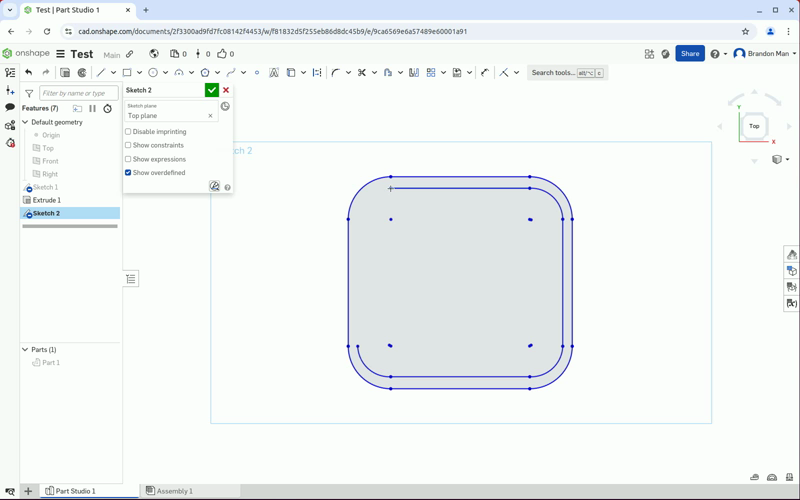
mouse_move(390, 188)
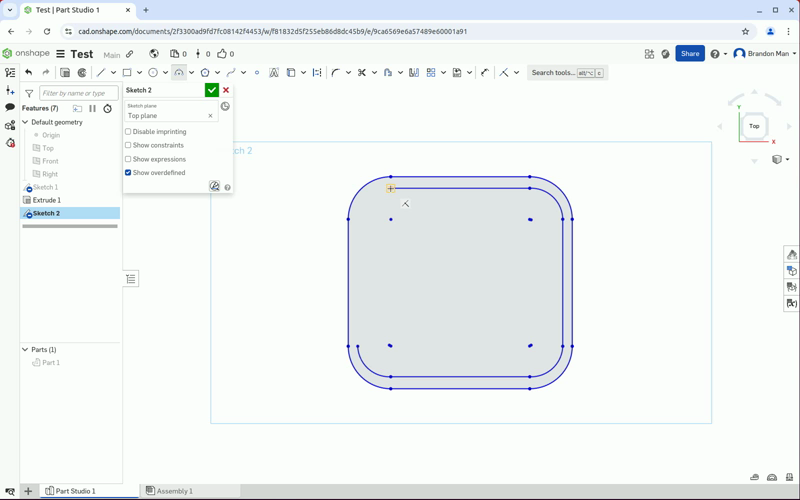
click(390, 188)
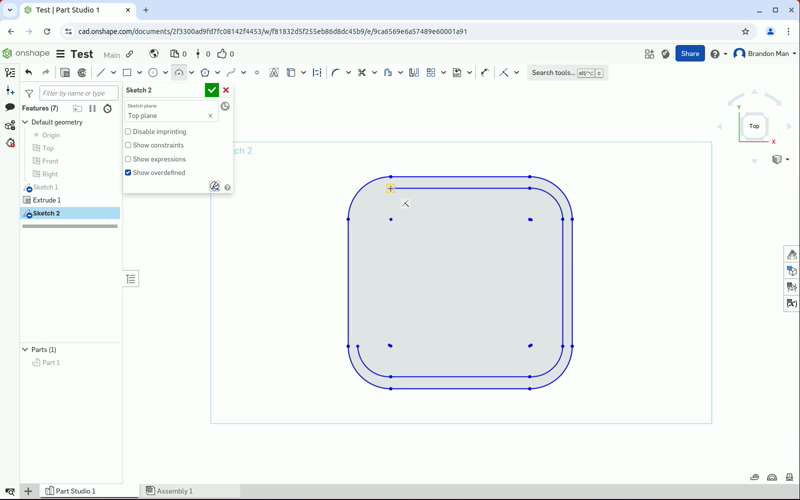
key_down(shift)
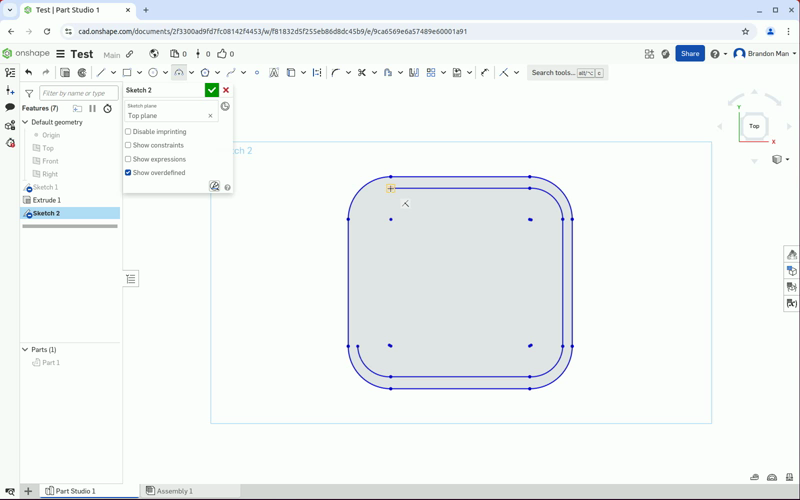
mouse_move(357, 219)
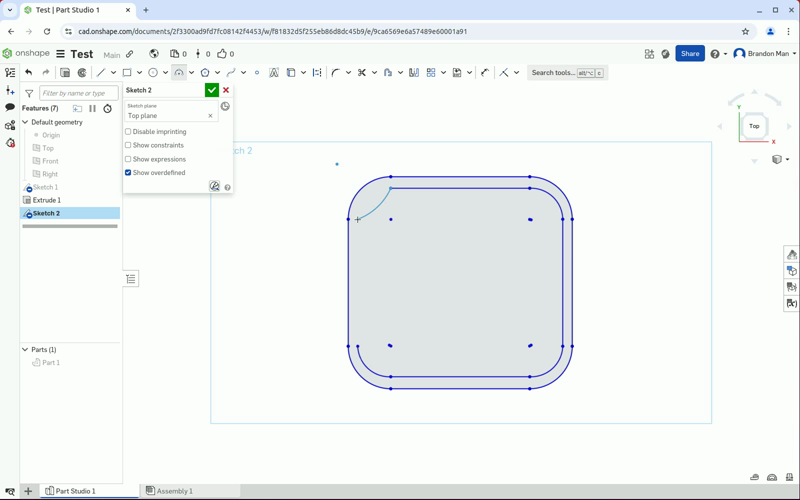
click(357, 219)
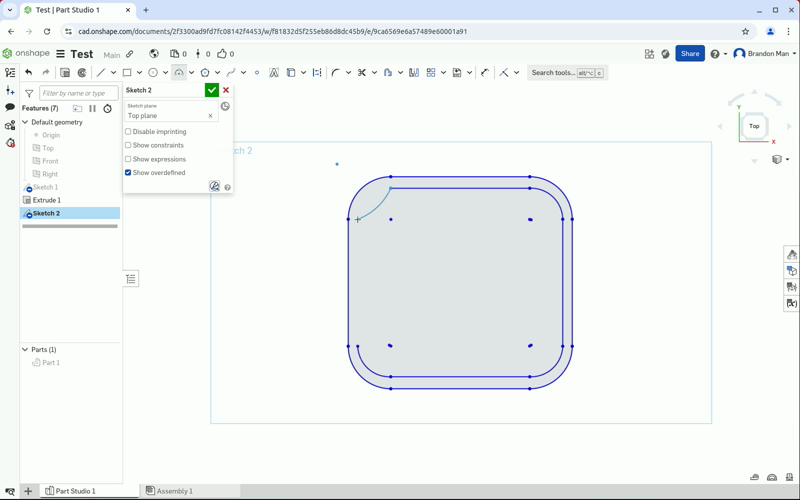
mouse_move(367, 196)
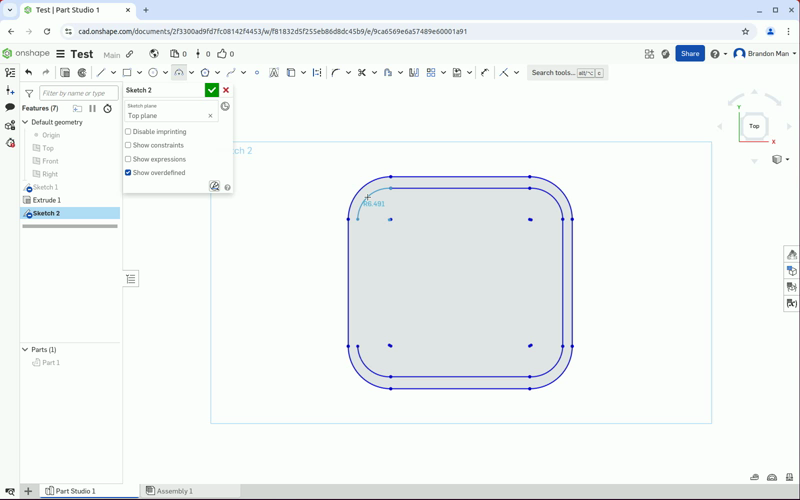
click(367, 196)
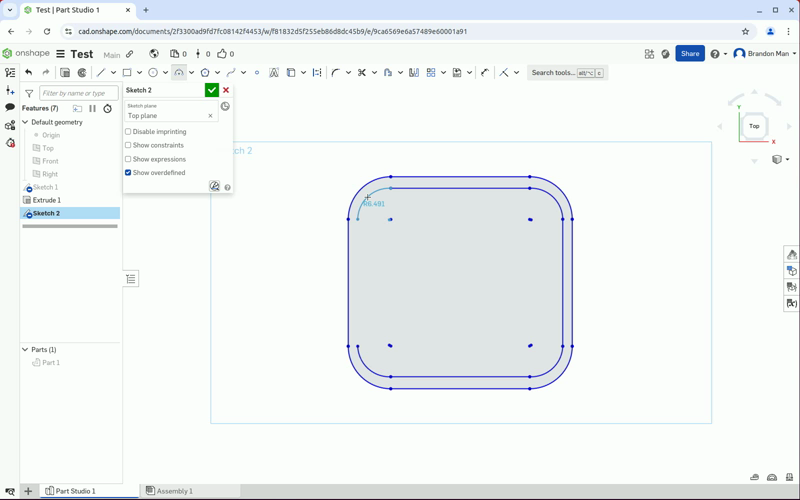
key_up(shift)
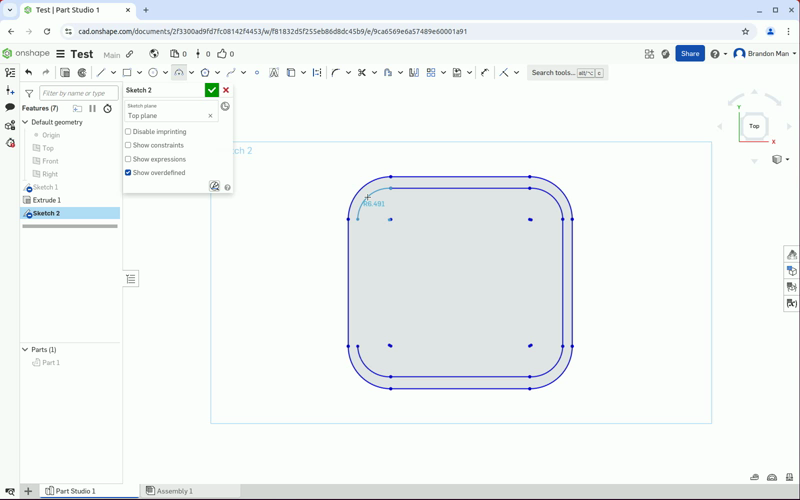
key(esc)
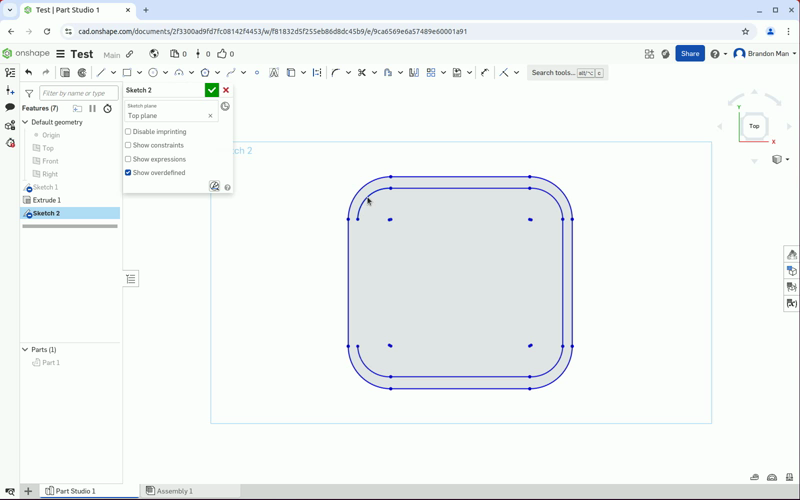
key(l)
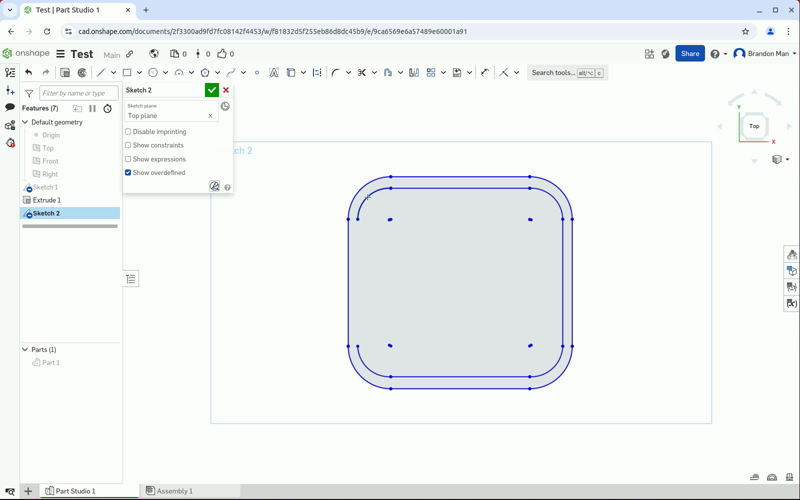
mouse_move(357, 219)
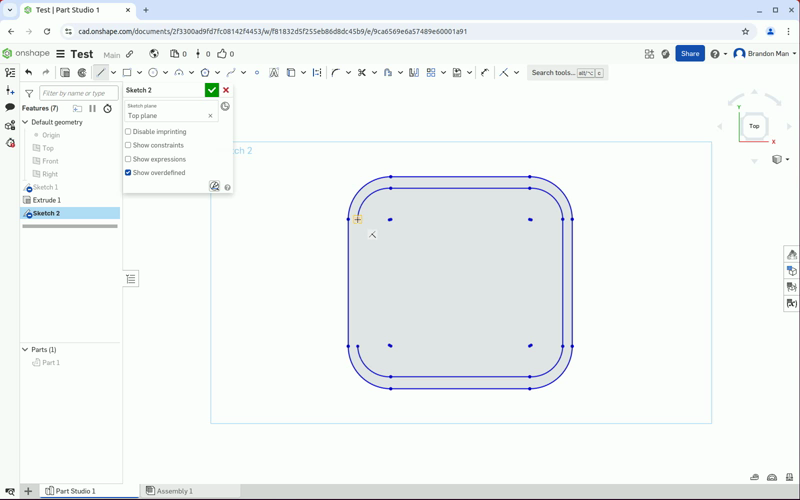
click(357, 219)
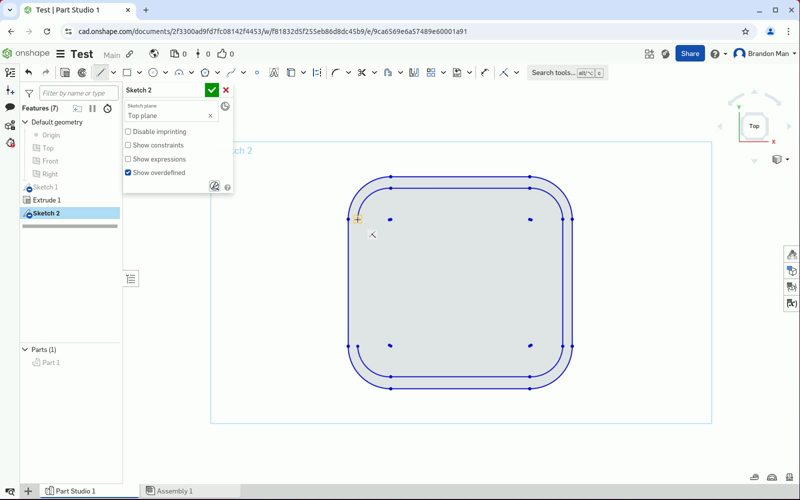
key_down(shift)
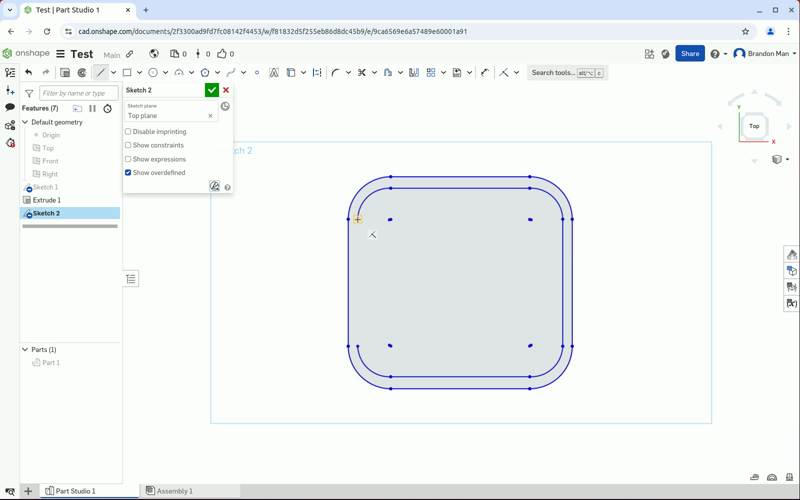
mouse_move(357, 346)
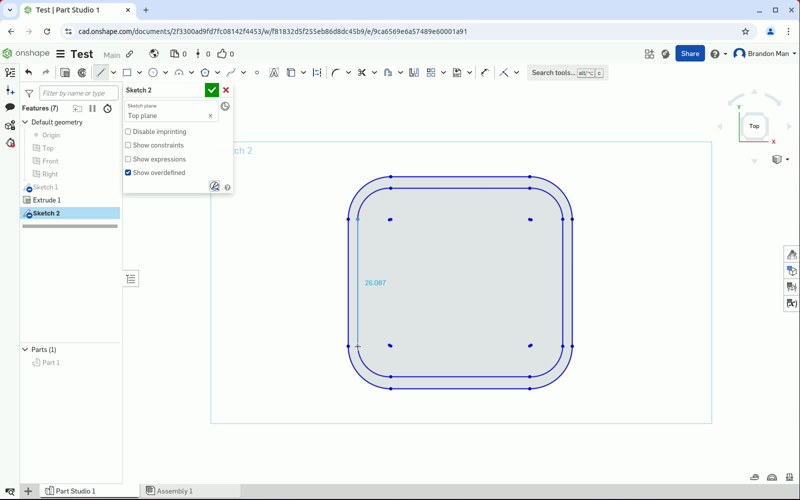
key_up(shift)
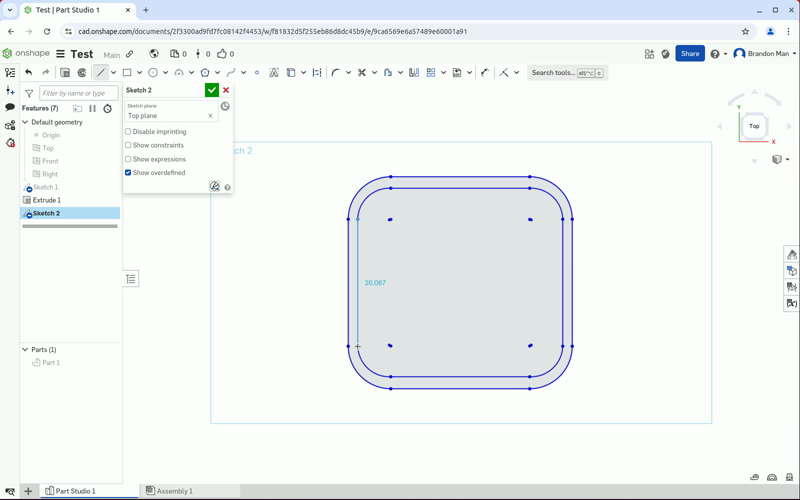
click(357, 346)
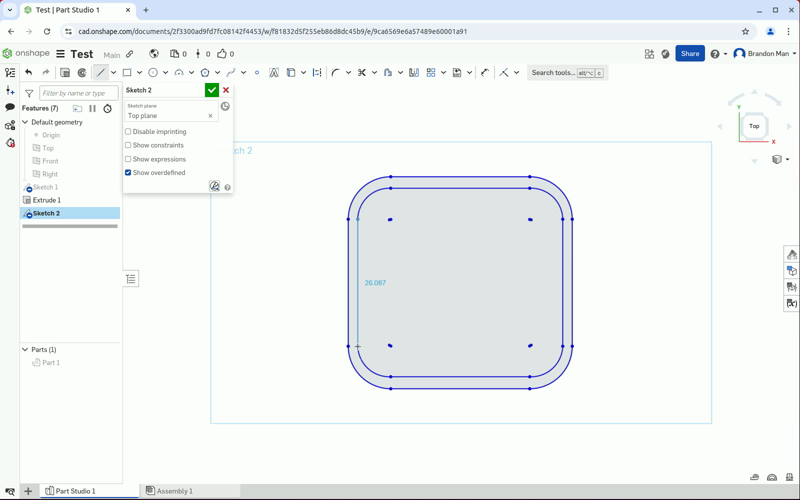
key(esc)
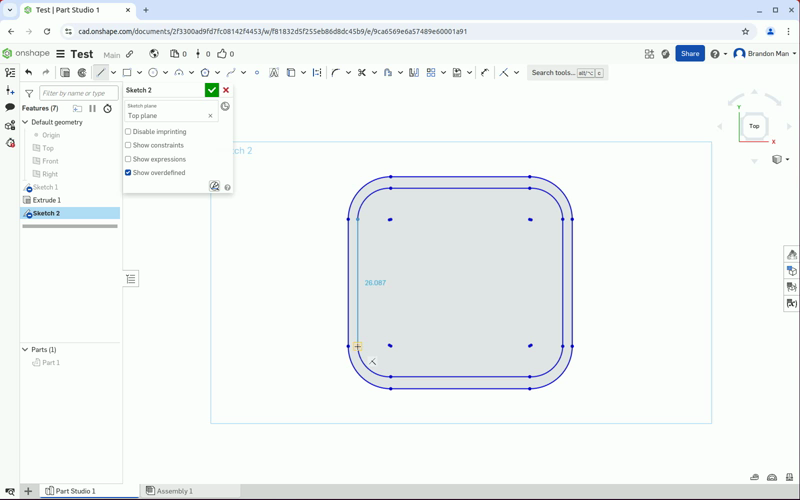
mouse_move(447, 182)
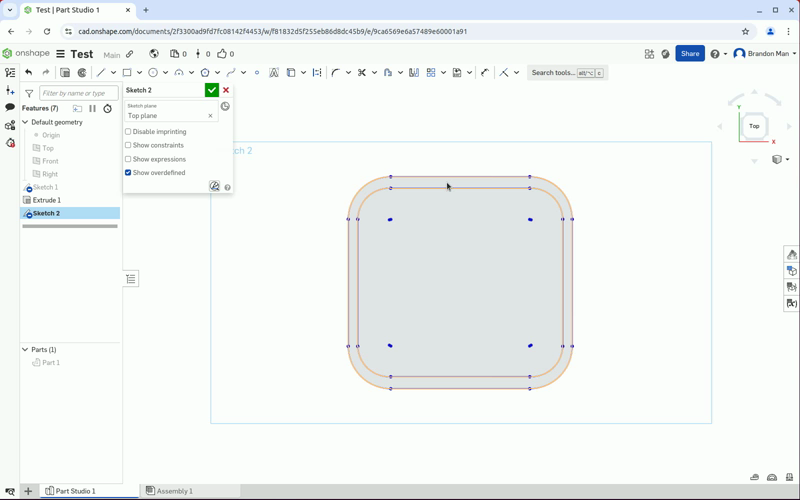
click(447, 182)
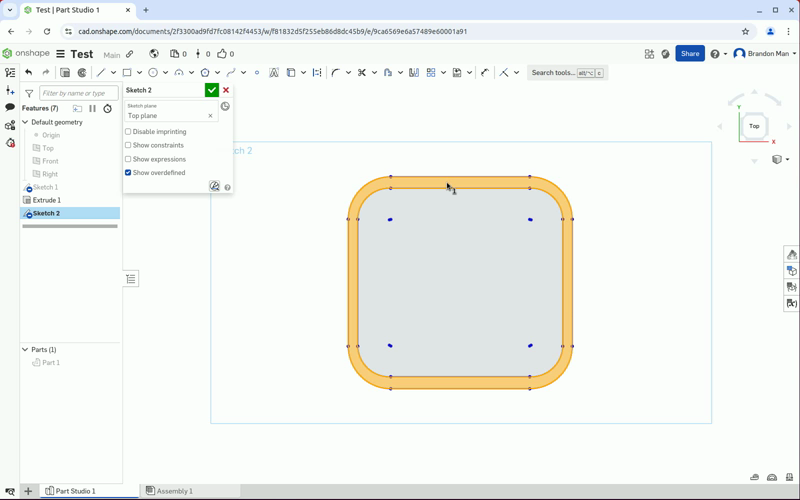
mouse_move(73, 352)
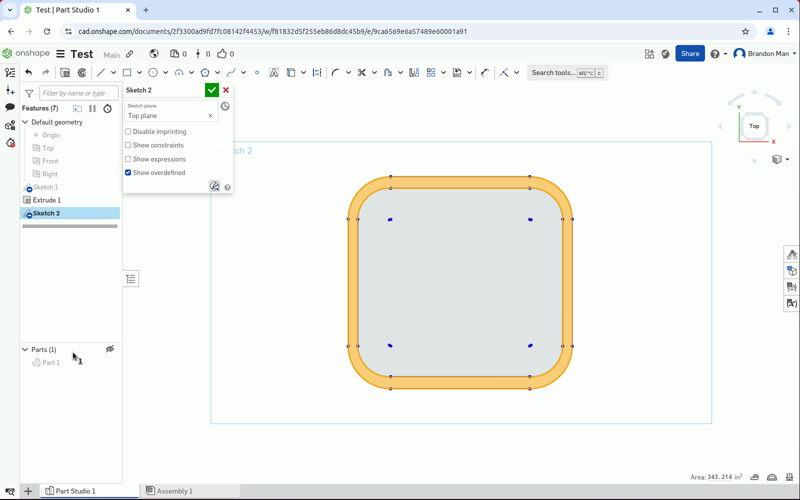
key(shift+y)
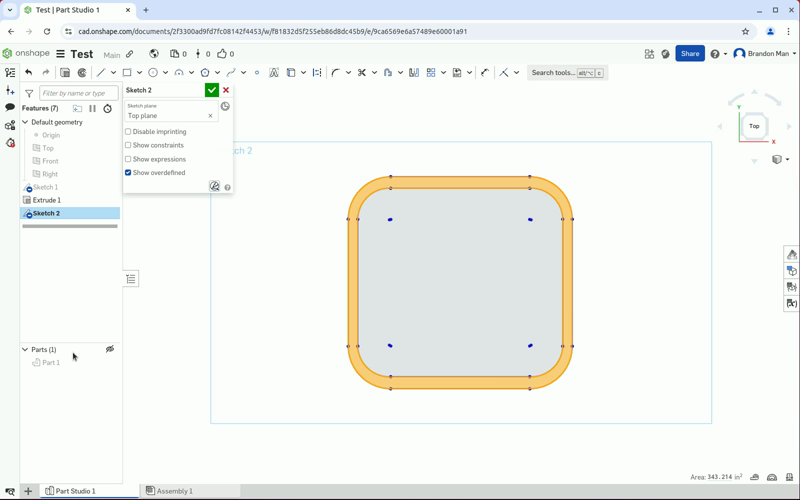
key(shift+e)
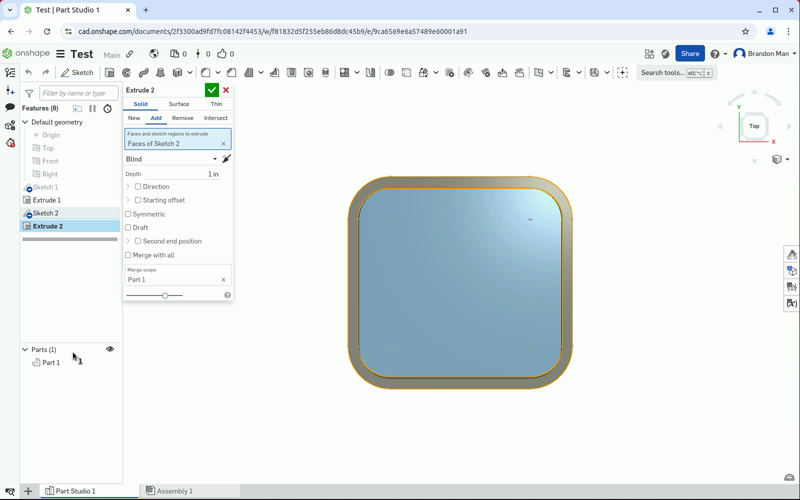
mouse_move(143, 106)
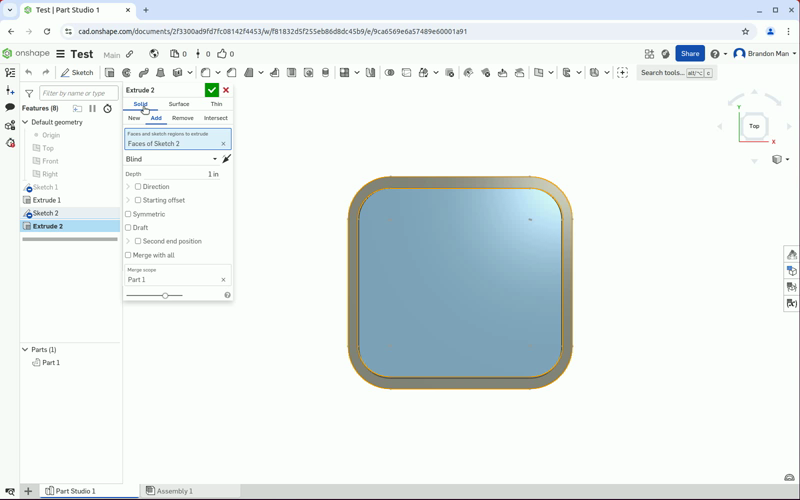
click(143, 106)
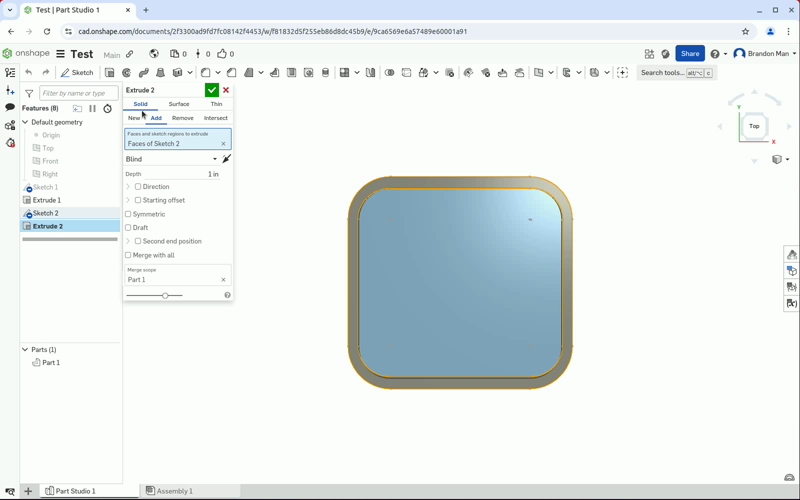
mouse_move(137, 120)
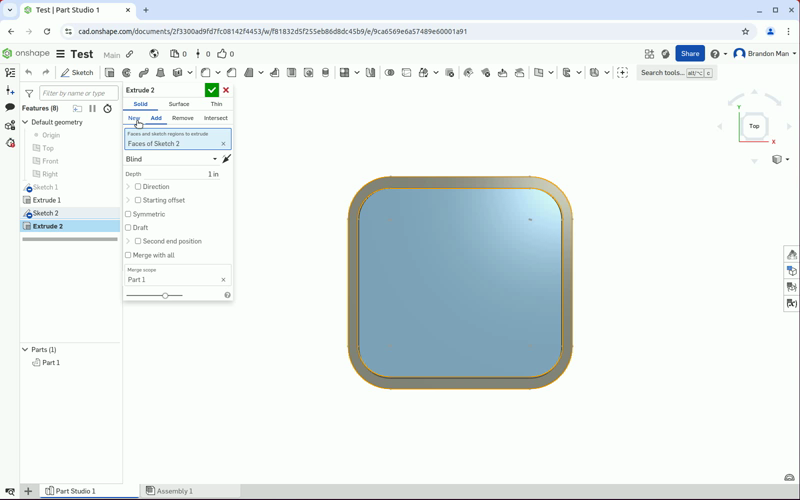
click(137, 120)
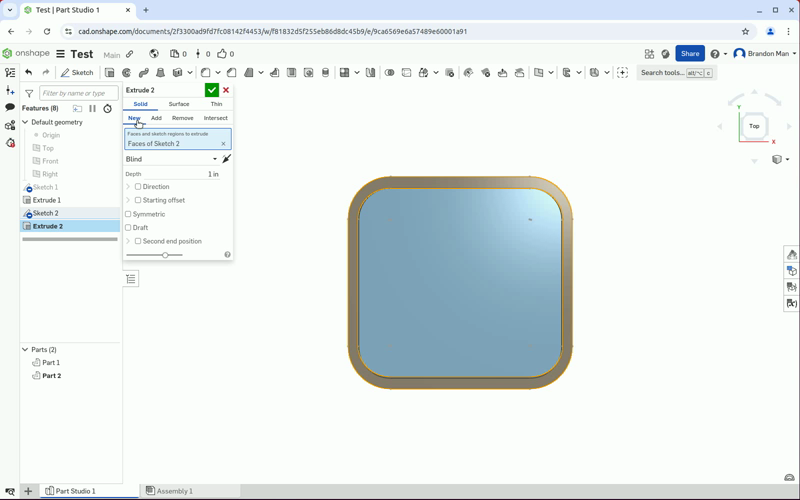
key(tab, 4)
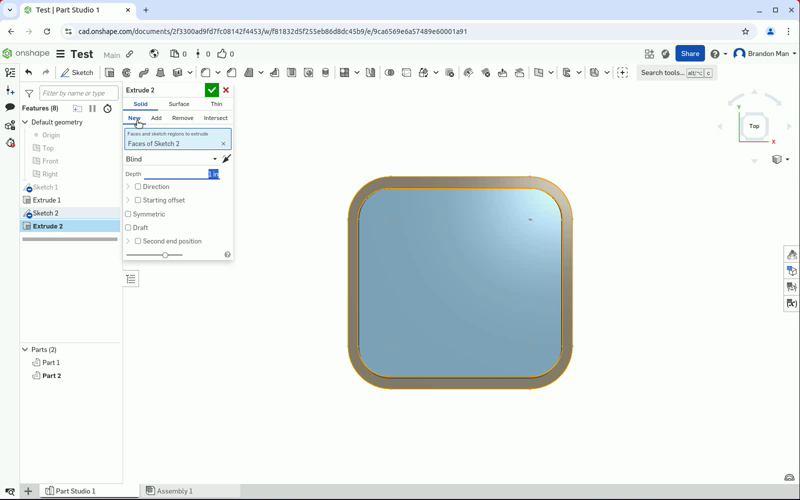
text(2.648)
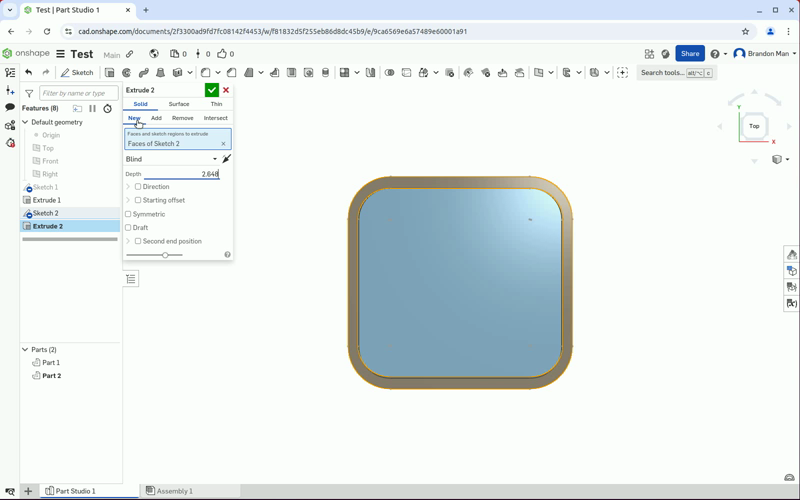
key(enter)
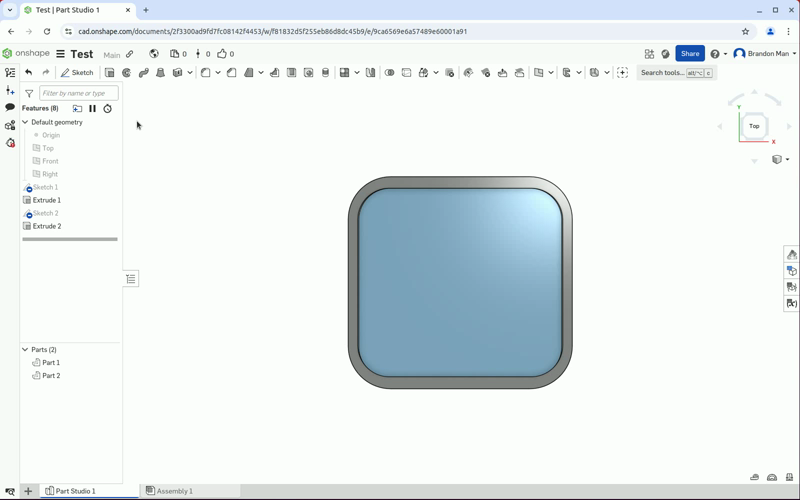
key(shift+h)
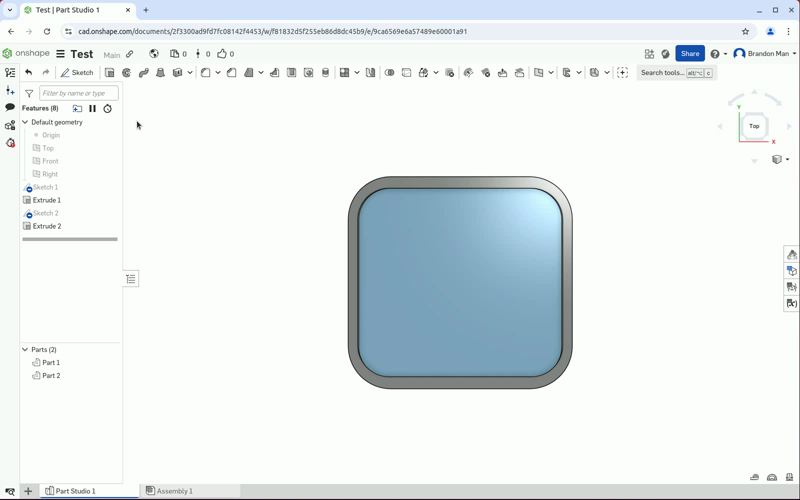
key(shift+h)
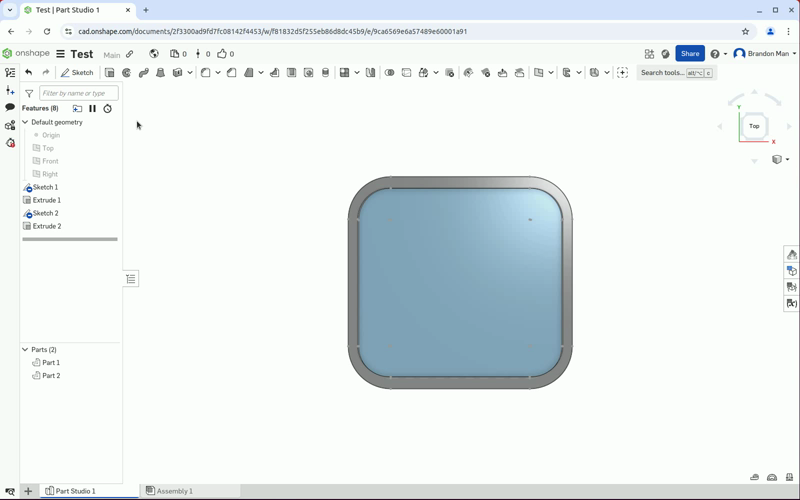
key(shift+7)
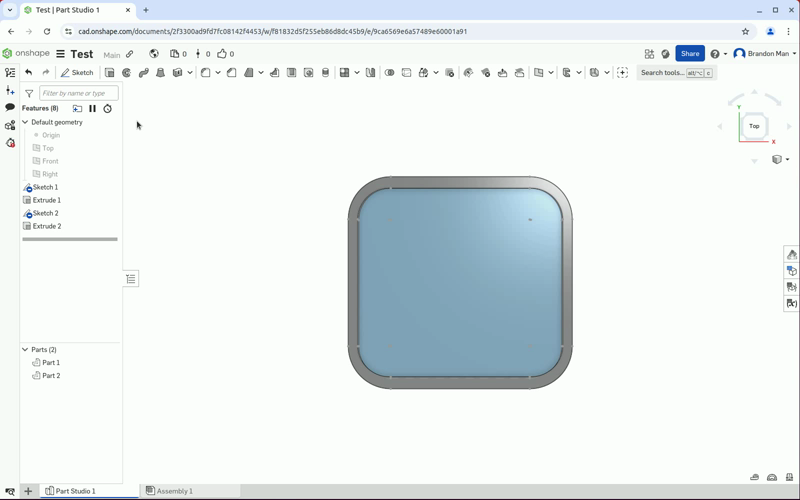
key(up, 3)
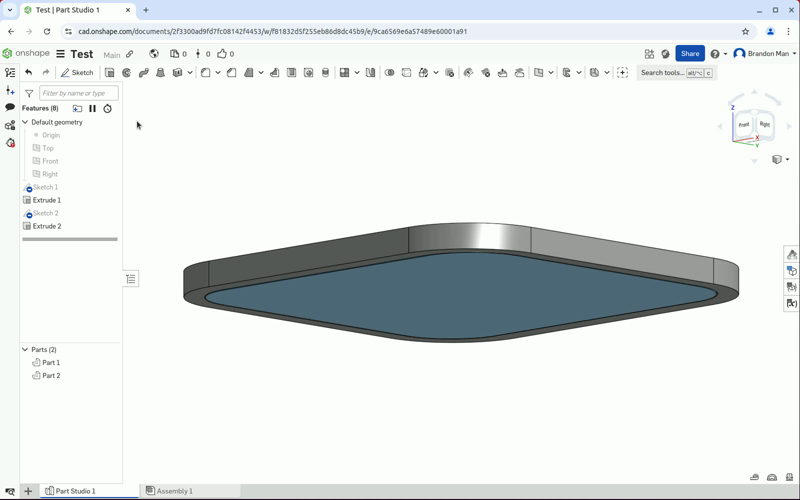
key(left, 3)
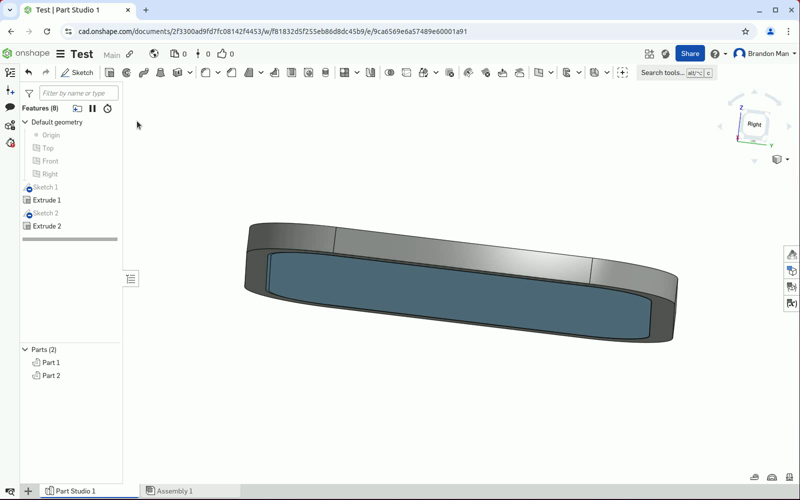
key(right, 3)
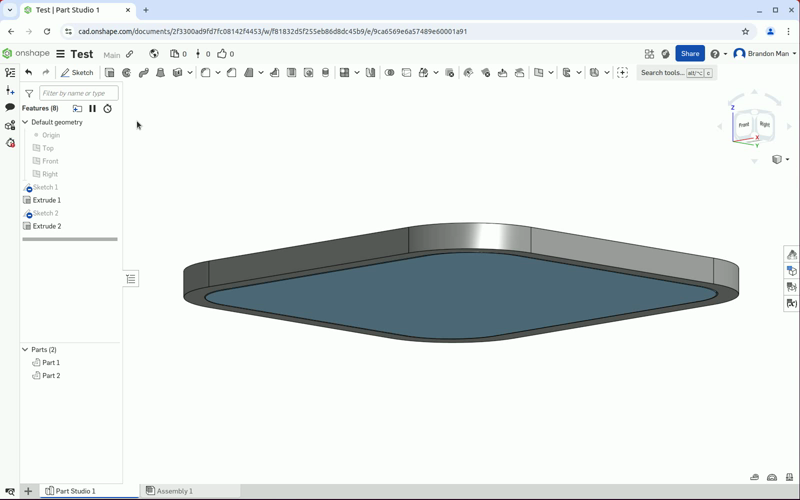
key(down, 3)
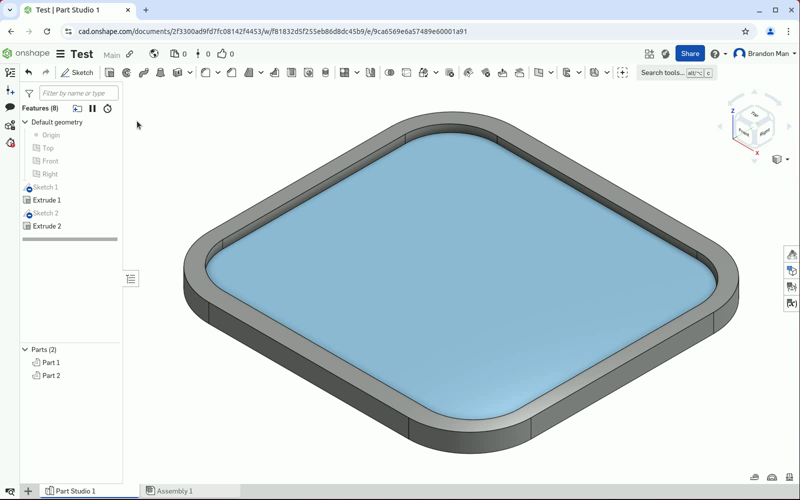
mouse_move(73, 189)
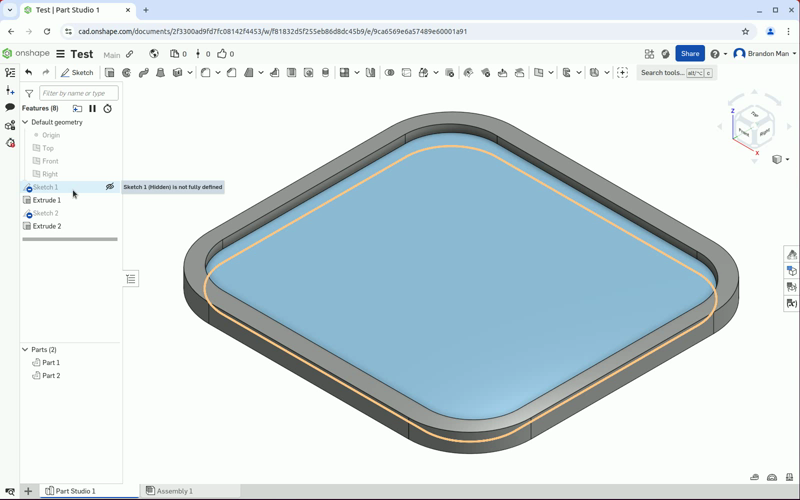
click(73, 189)